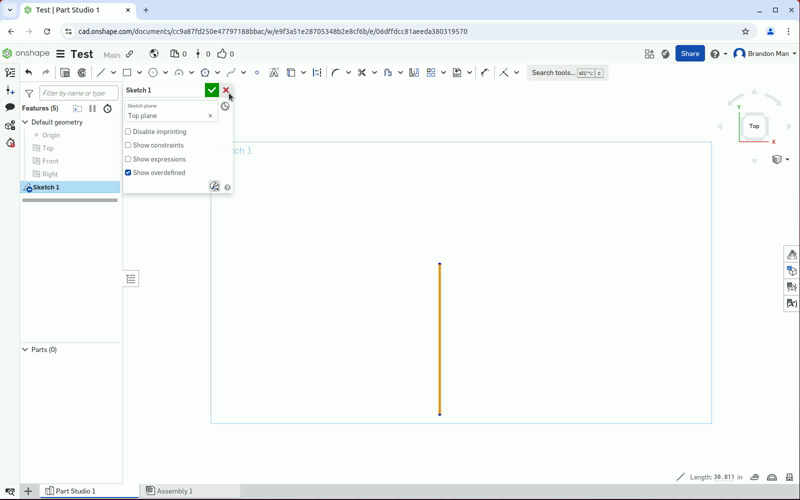
key(shift+h)
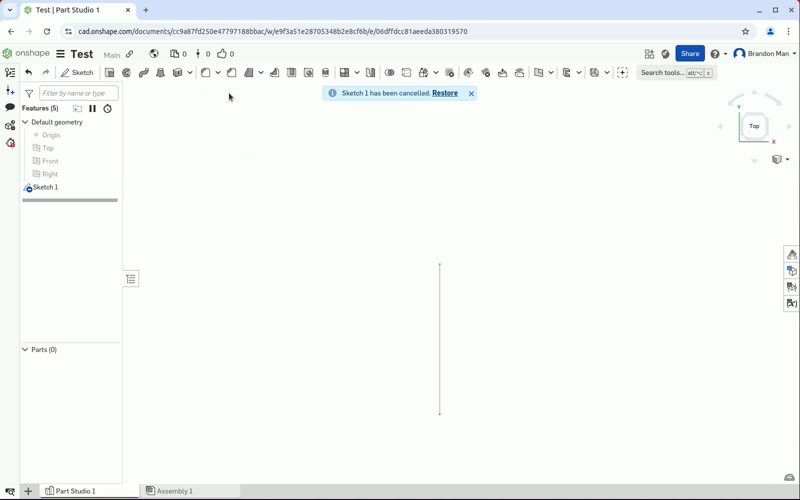
key(shift+s)
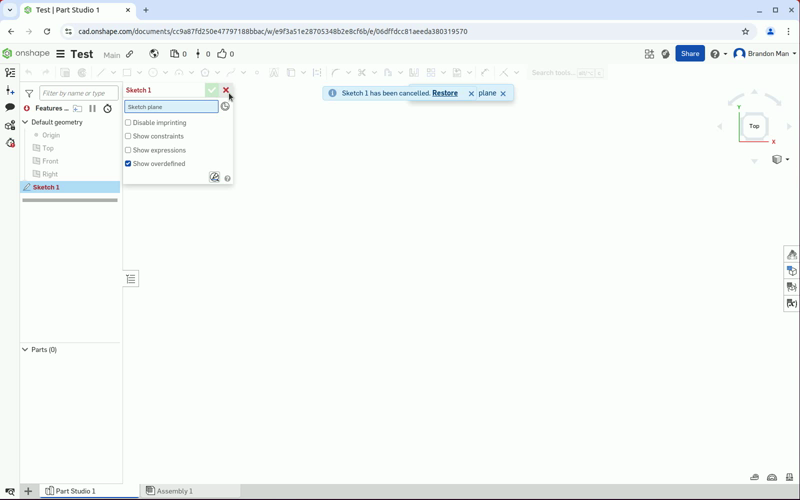
mouse_move(73, 150)
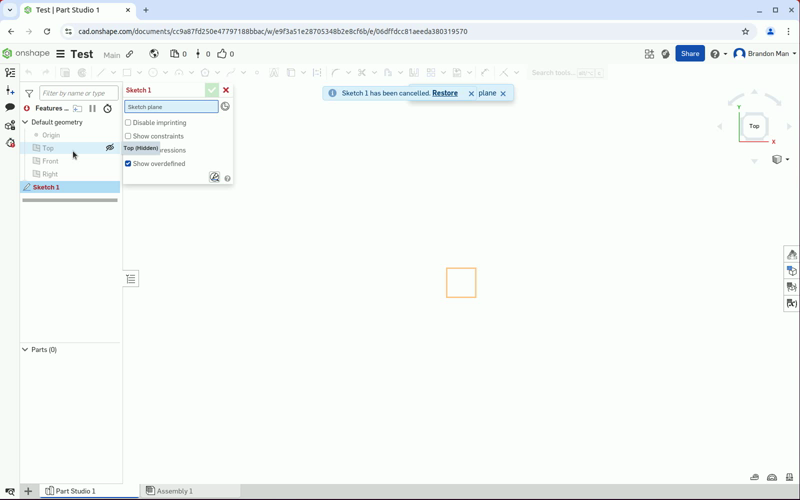
click(73, 150)
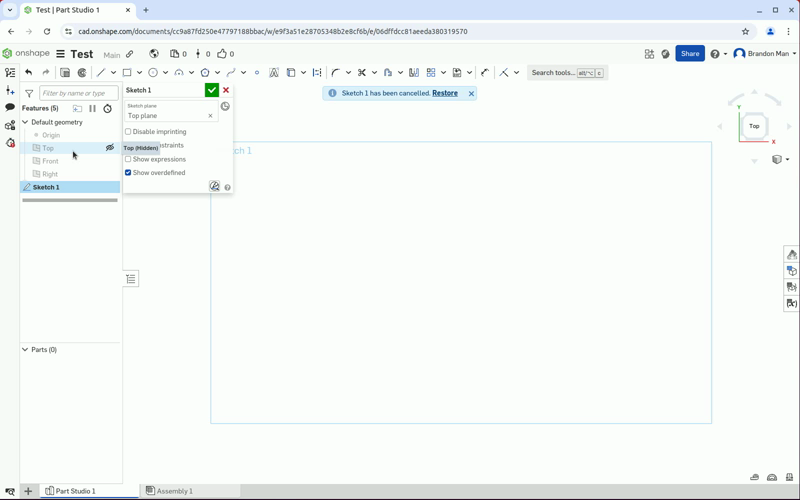
mouse_move(73, 352)
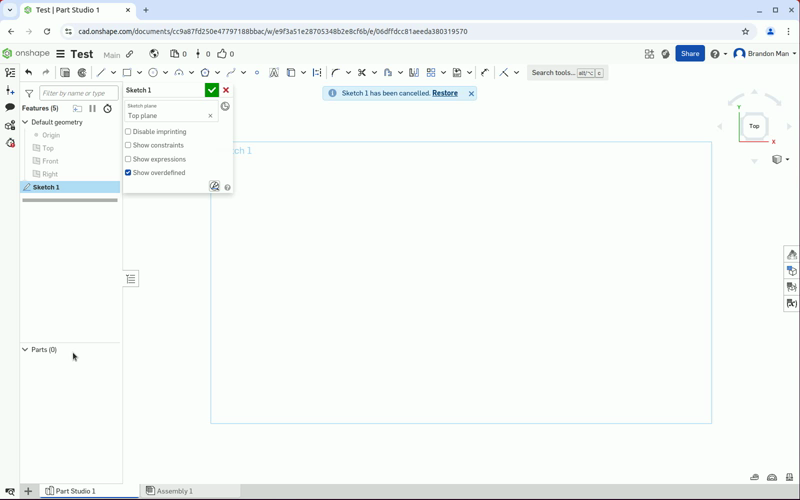
key(y)
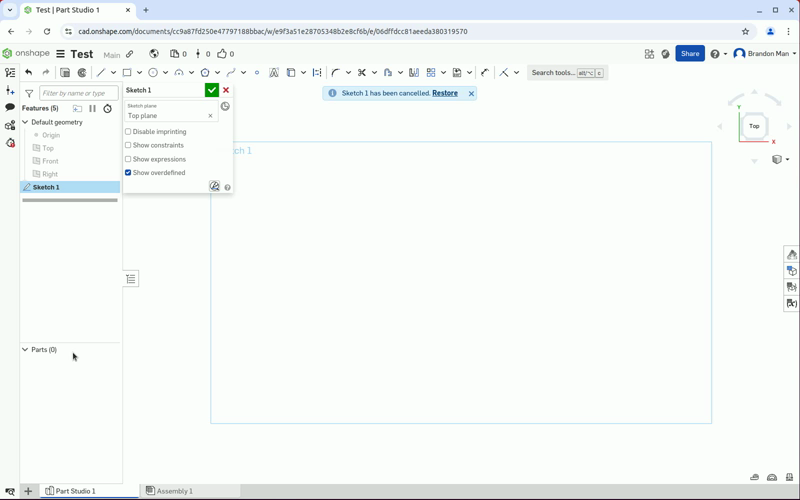
key(l)
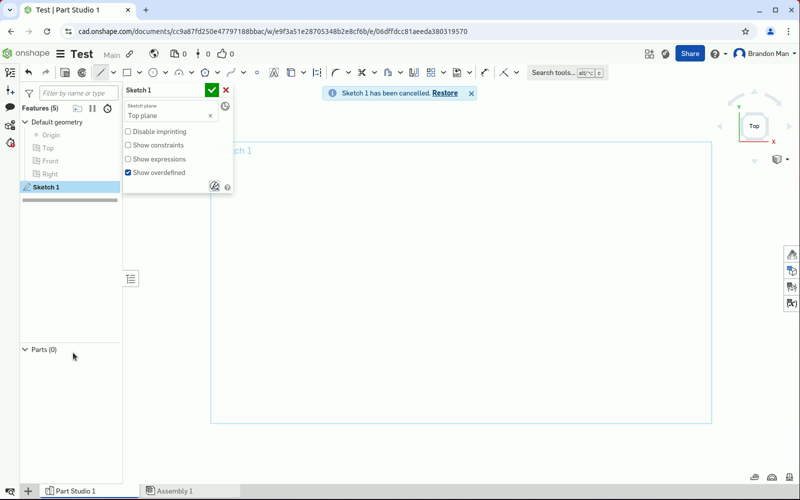
key_down(shift)
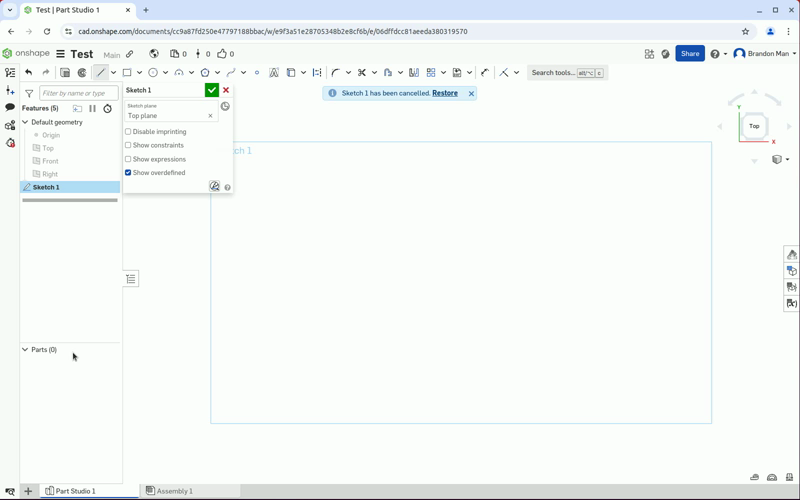
mouse_move(460, 281)
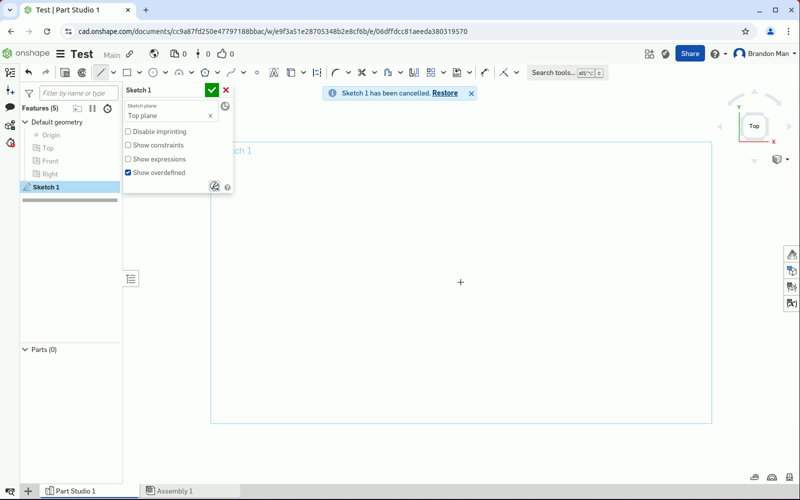
click(460, 281)
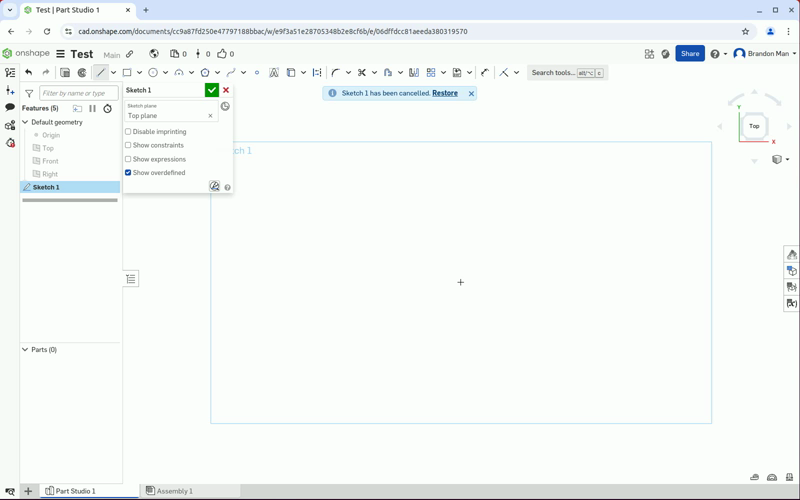
key_up(shift)
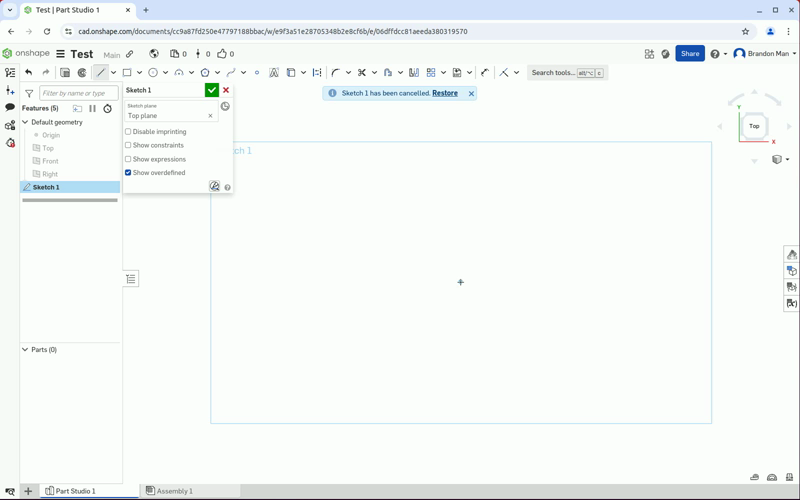
key_down(shift)
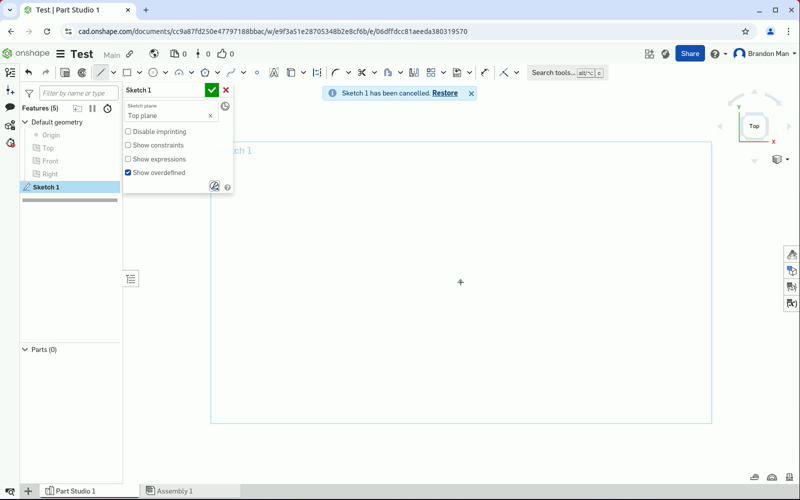
mouse_move(573, 281)
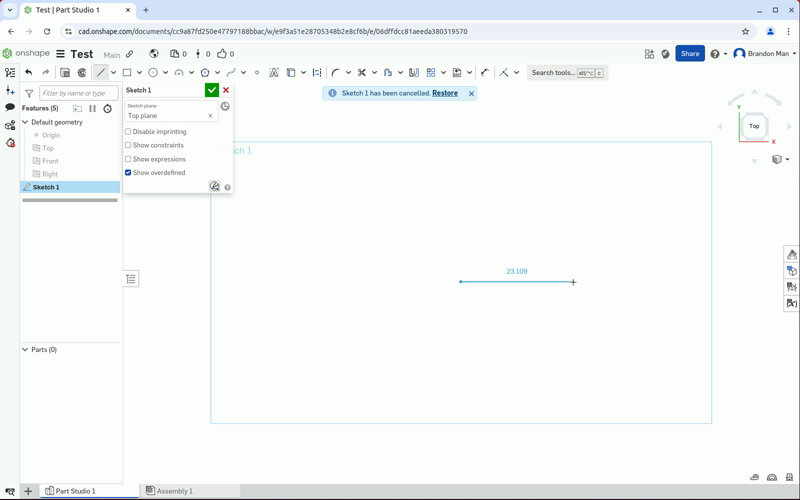
click(573, 281)
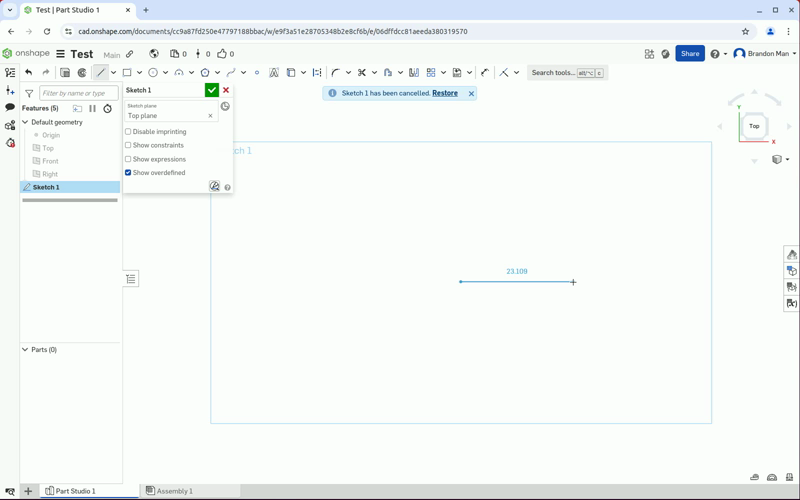
key_up(shift)
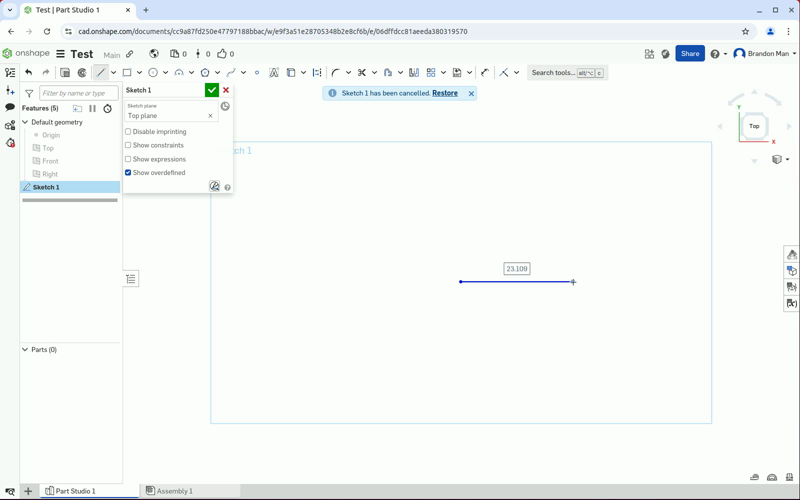
key_down(shift)
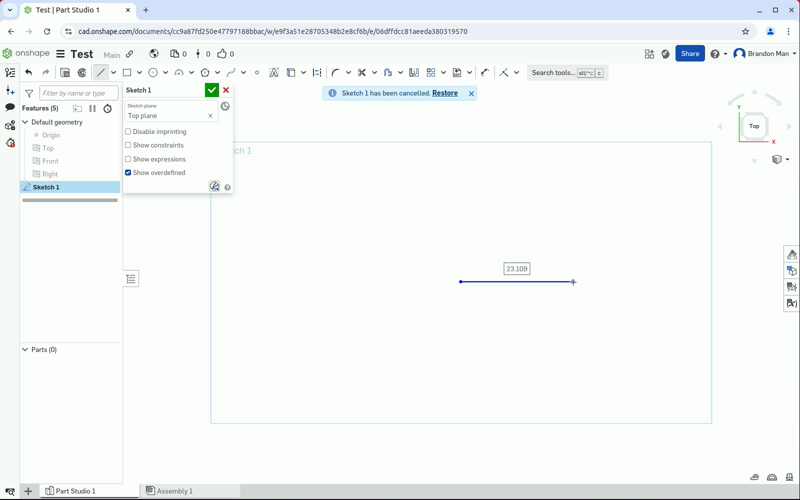
mouse_move(589, 281)
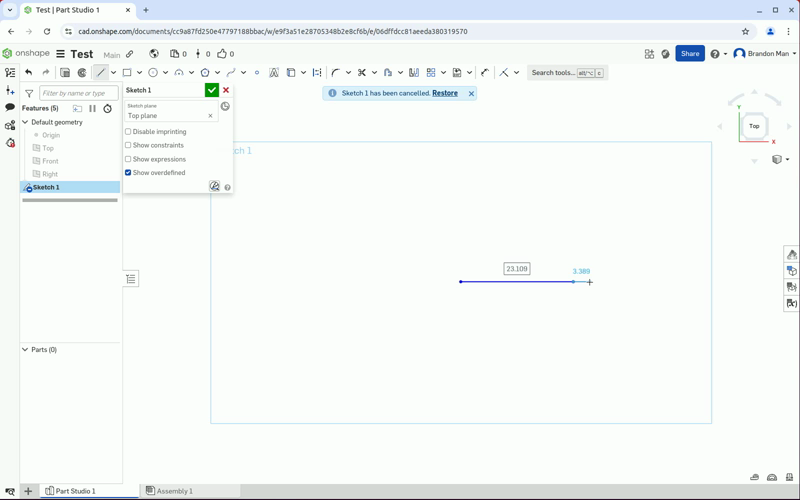
mouse_move(573, 241)
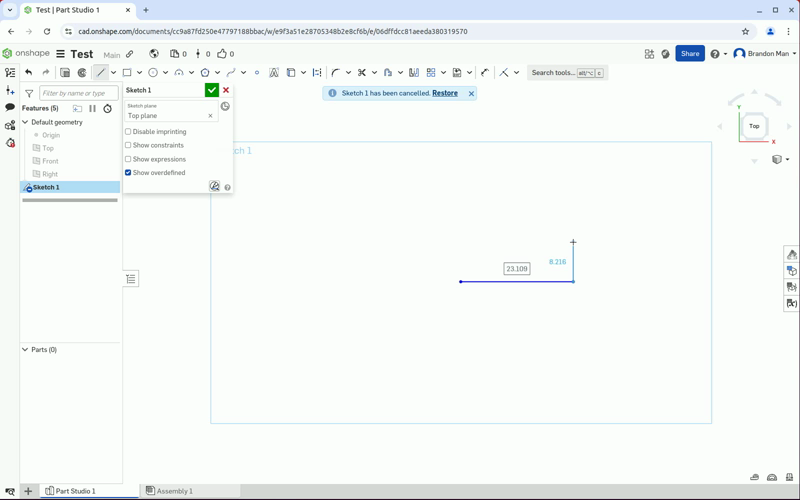
click(573, 241)
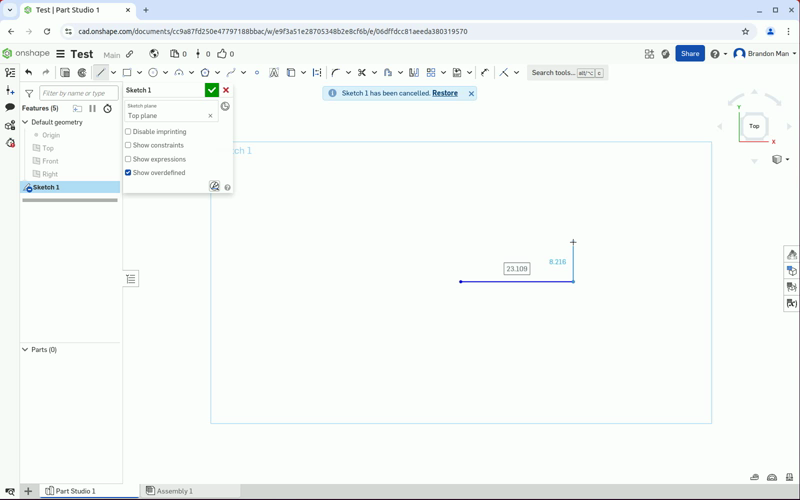
key_up(shift)
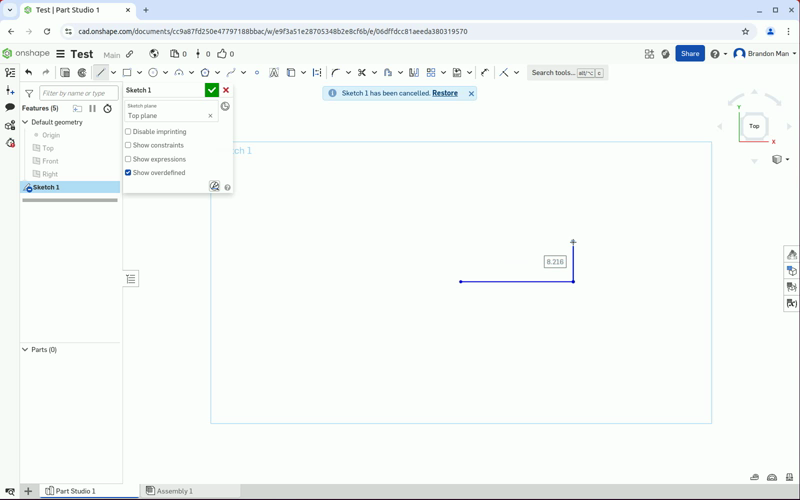
key_down(shift)
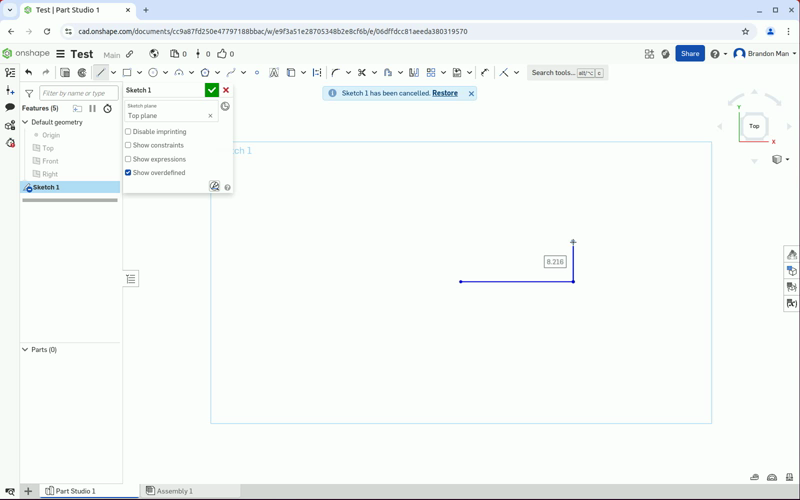
mouse_move(460, 241)
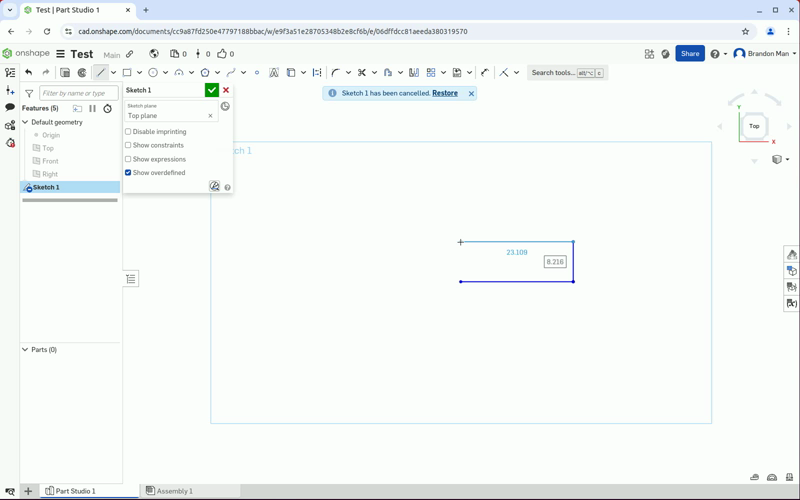
click(460, 241)
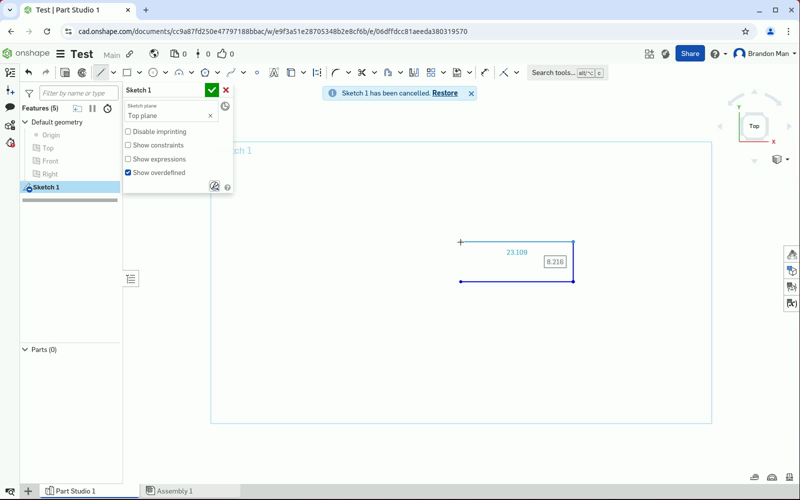
key_up(shift)
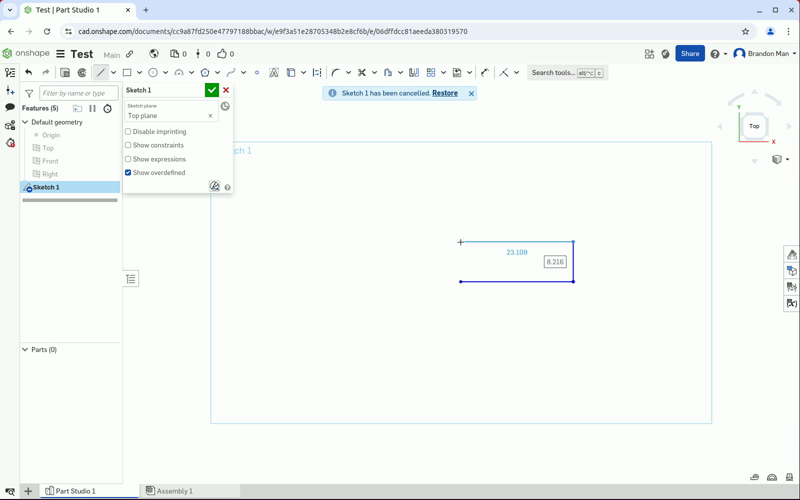
mouse_move(490, 241)
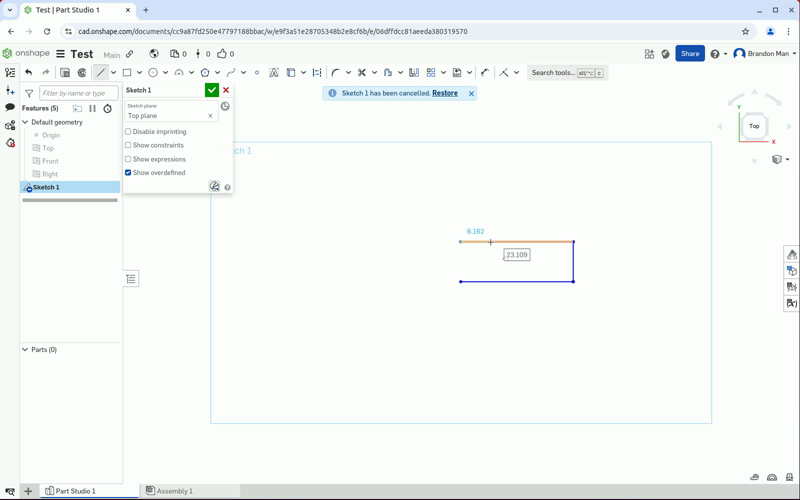
key_down(shift)
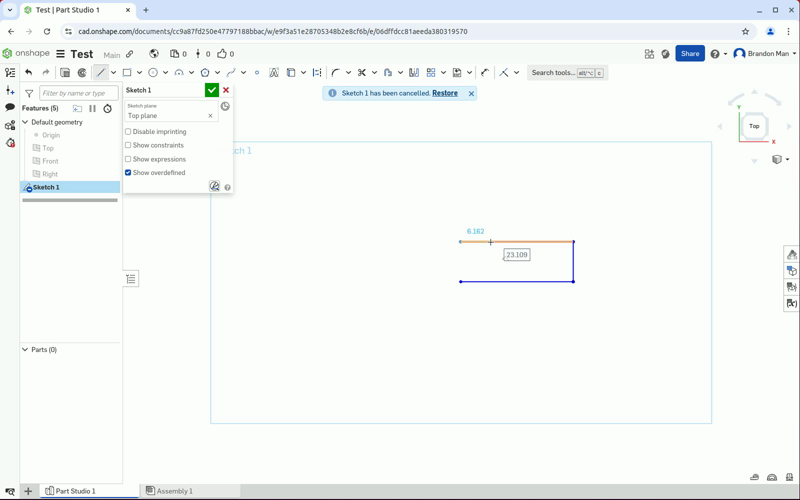
mouse_move(460, 281)
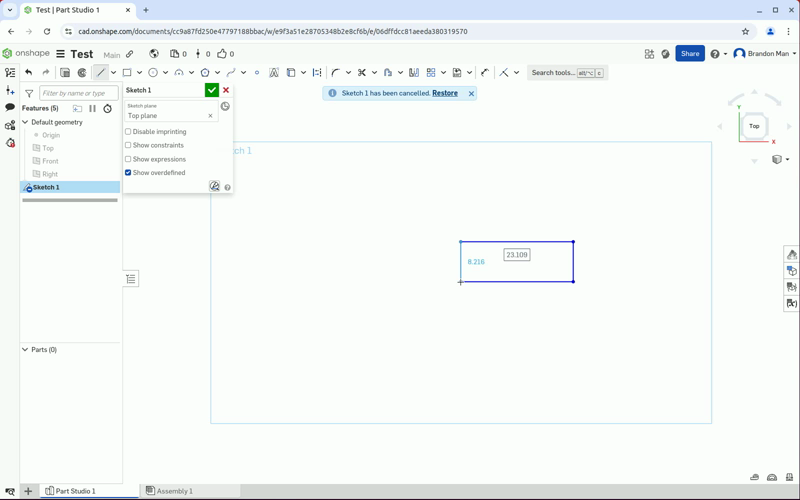
key_up(shift)
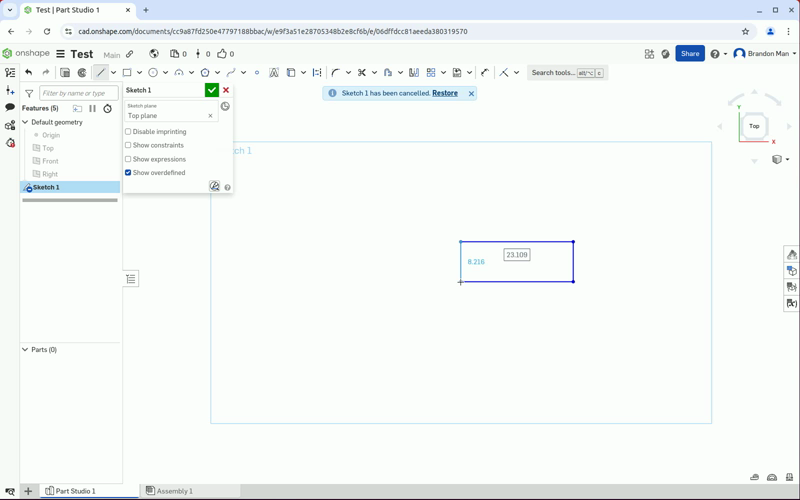
click(460, 281)
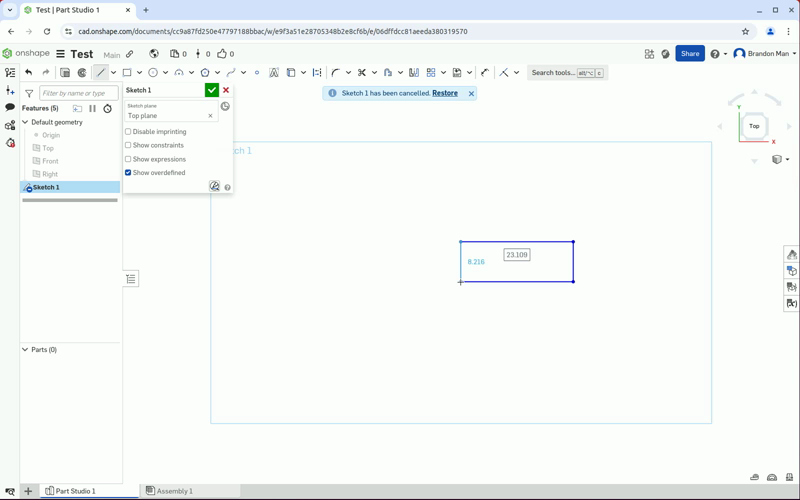
key(esc)
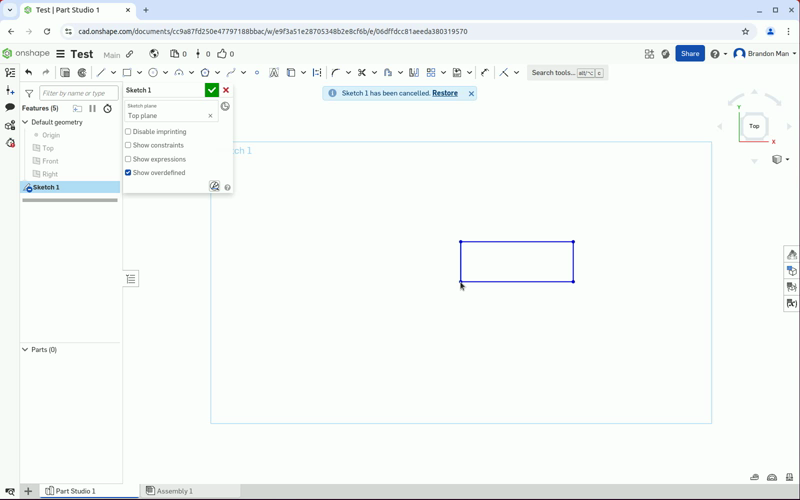
mouse_move(519, 246)
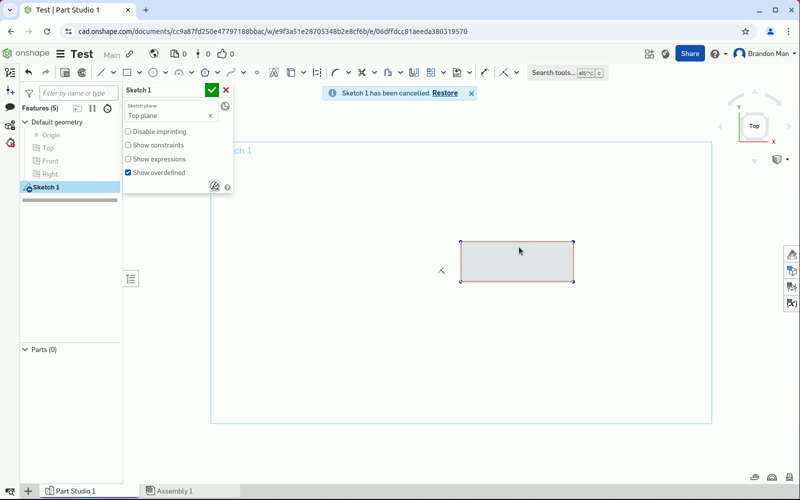
click(519, 246)
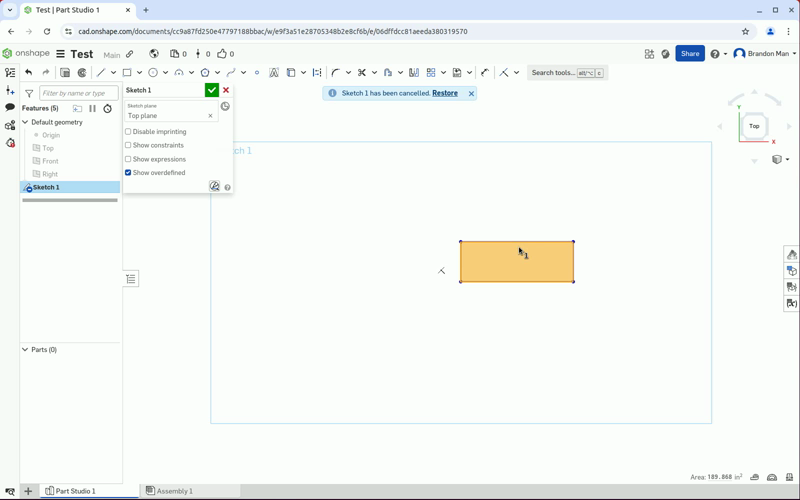
mouse_move(73, 352)
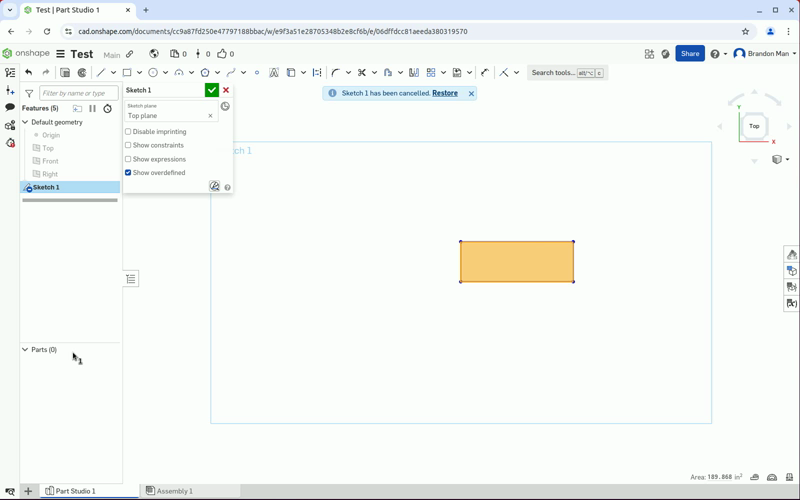
key(shift+y)
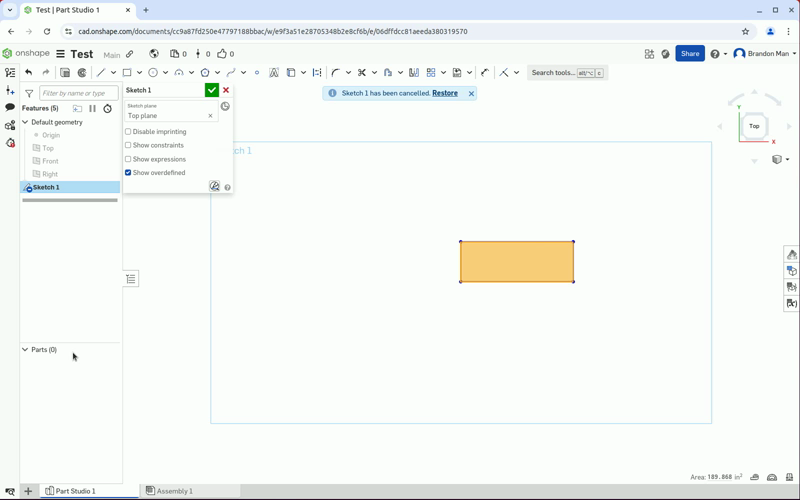
key(shift+e)
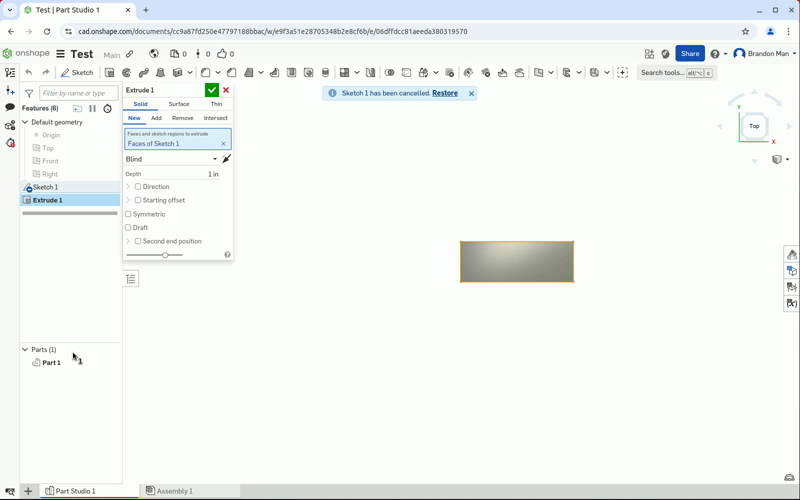
mouse_move(143, 106)
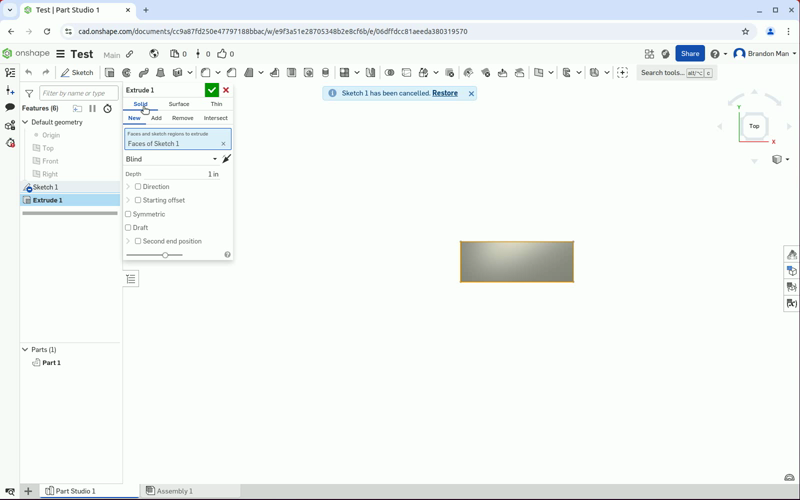
click(143, 106)
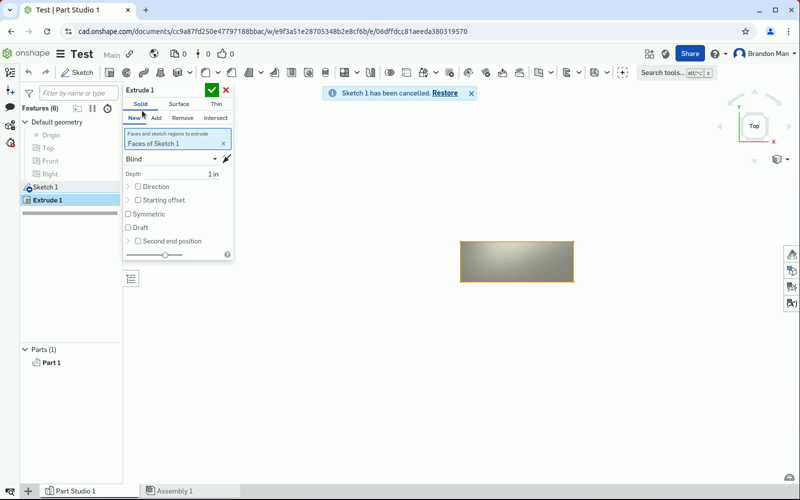
mouse_move(137, 120)
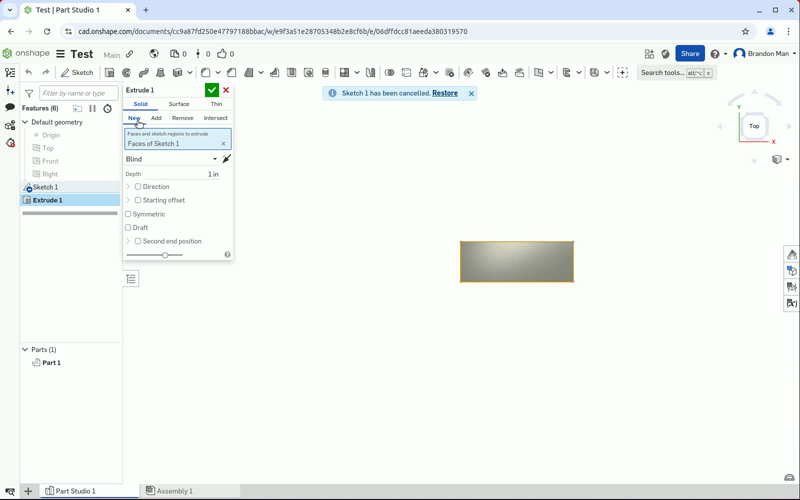
click(137, 120)
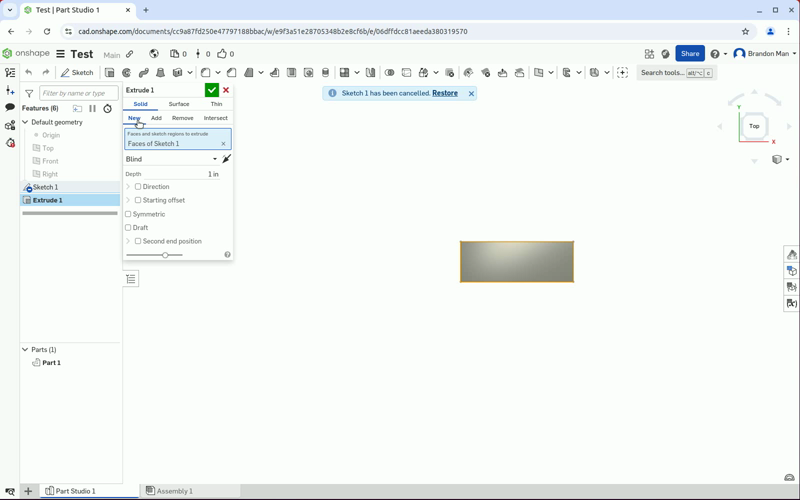
key(tab, 4)
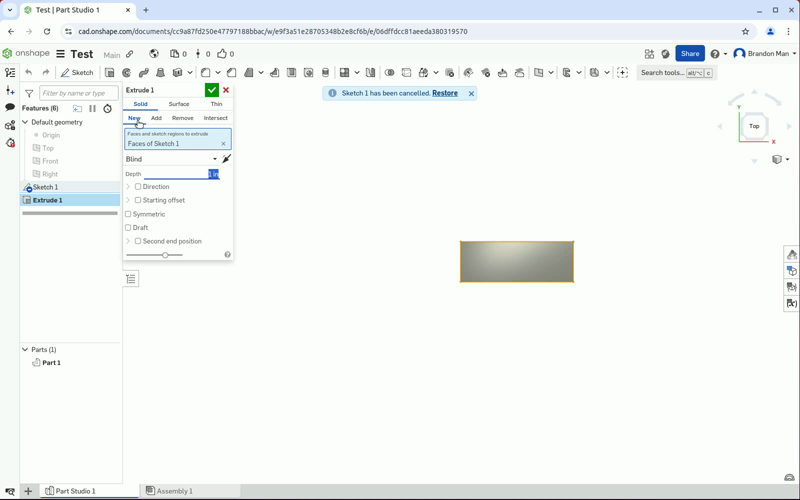
text(0.481)
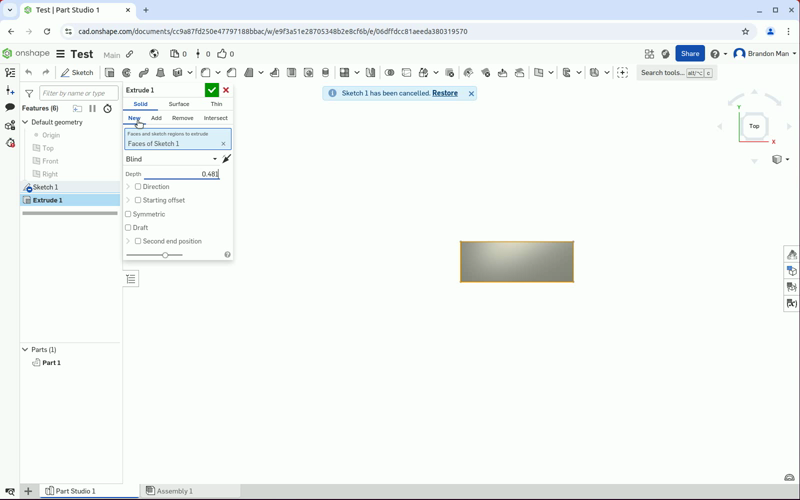
key(enter)
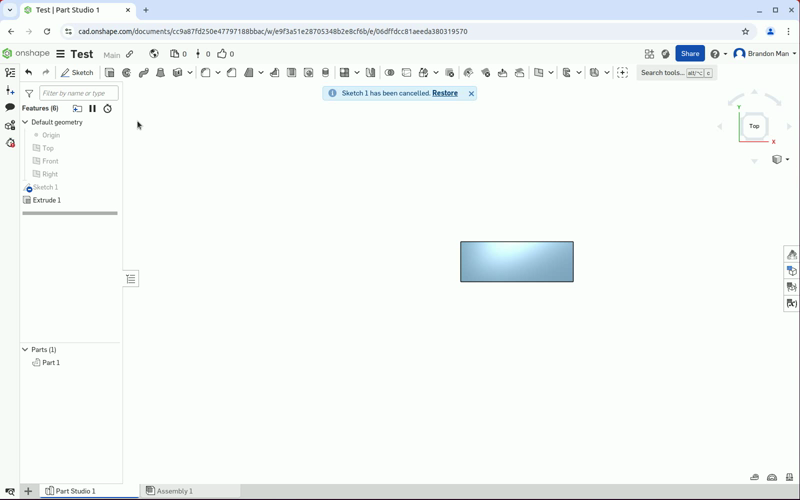
key(shift+h)
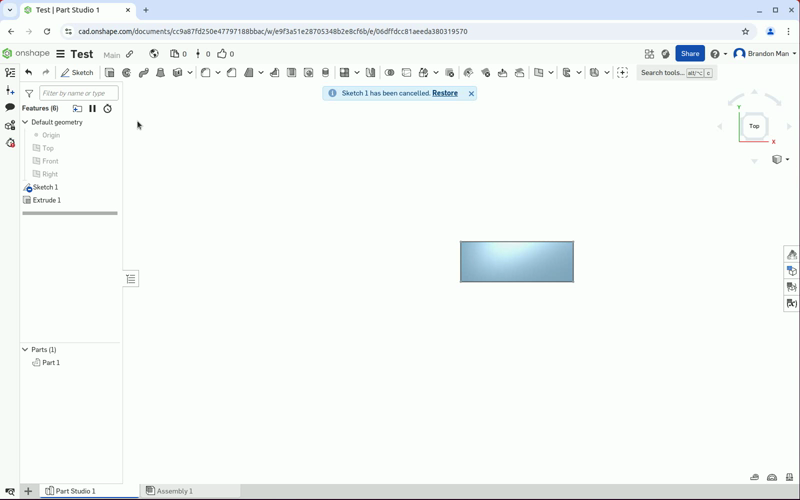
key(shift+h)
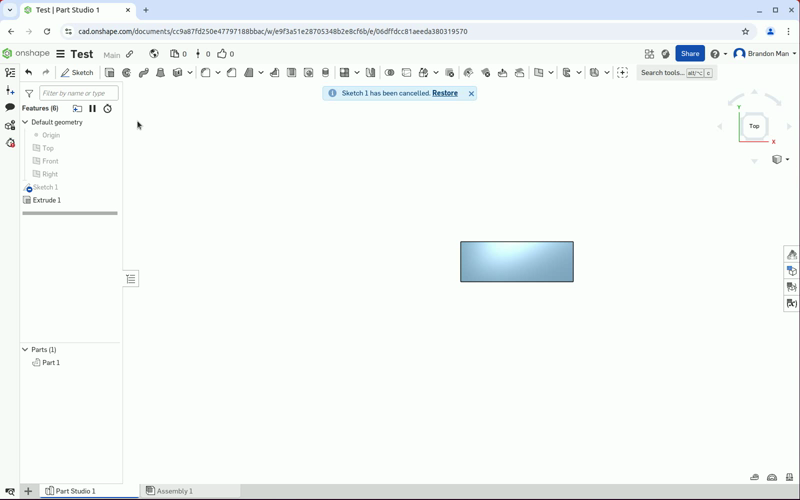
mouse_move(73, 189)
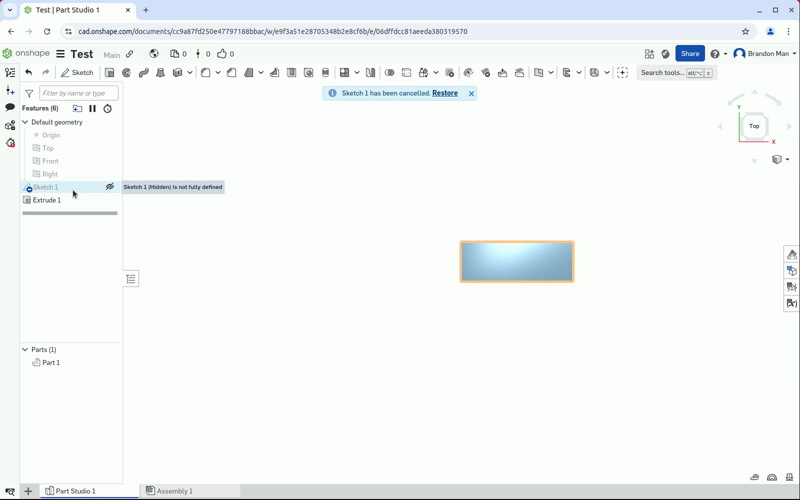
click(73, 189)
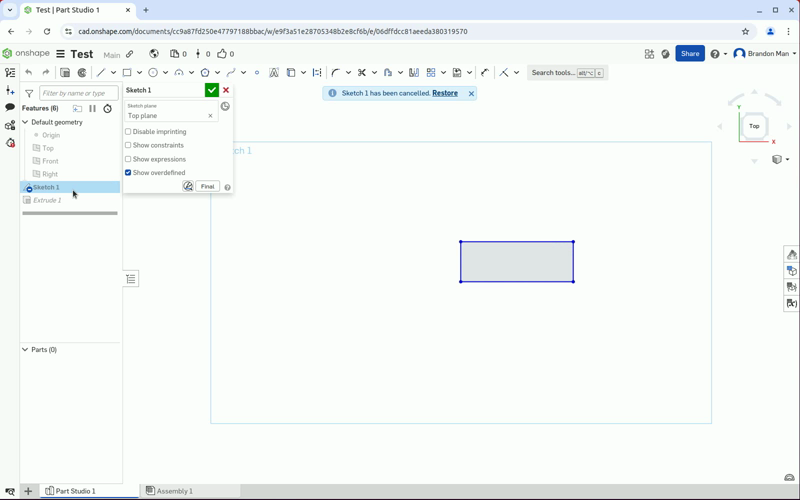
mouse_move(229, 92)
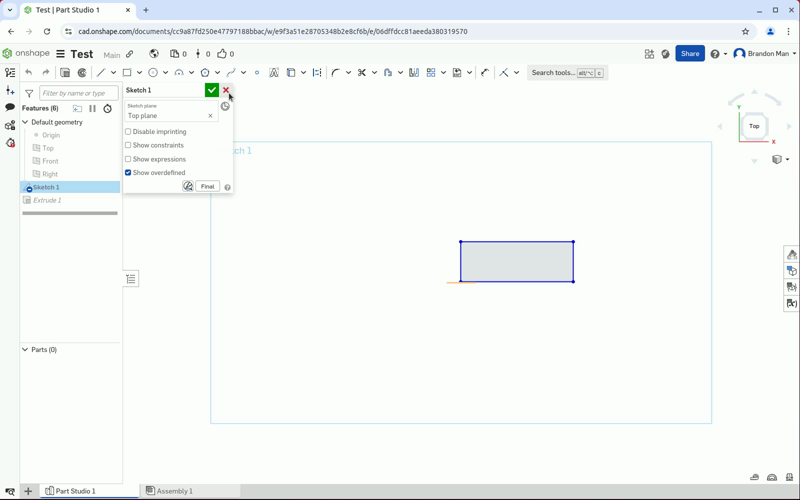
click(229, 92)
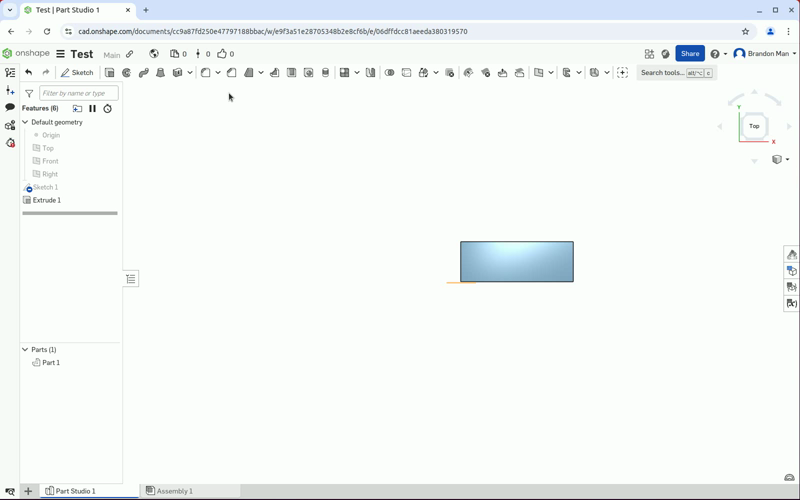
mouse_move(541, 75)
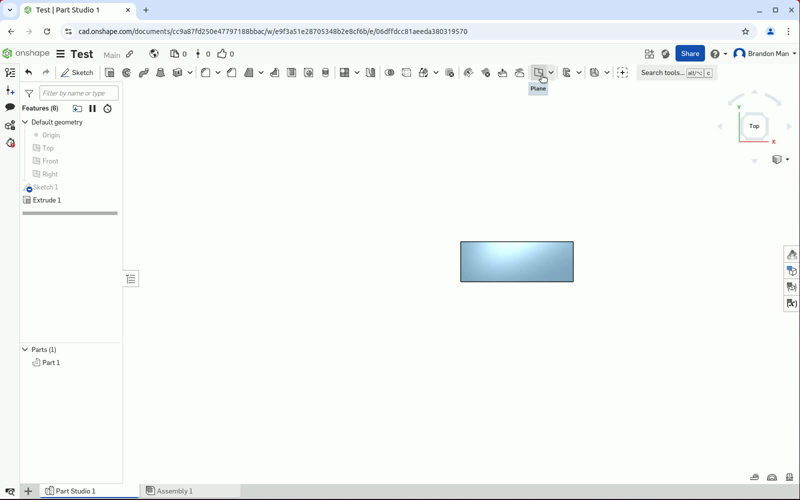
click(541, 75)
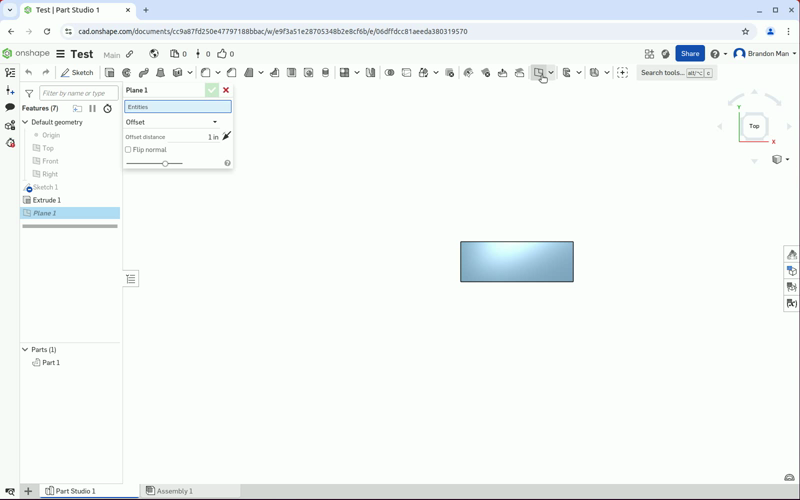
mouse_move(73, 150)
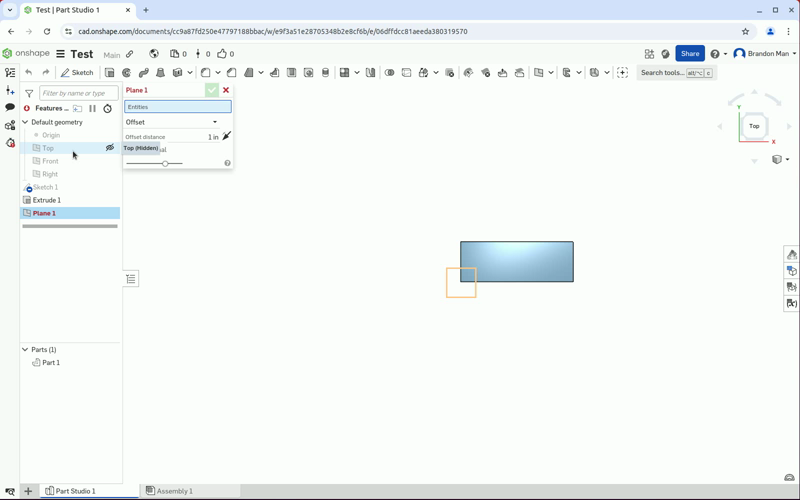
click(73, 150)
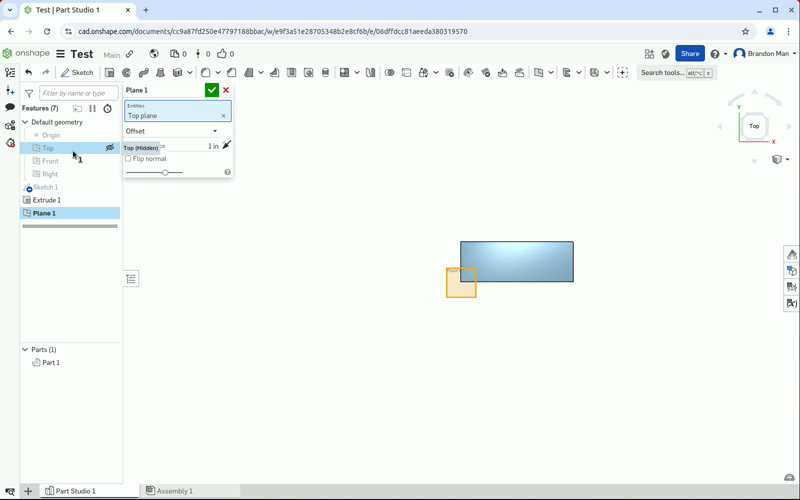
key(tab, 2)
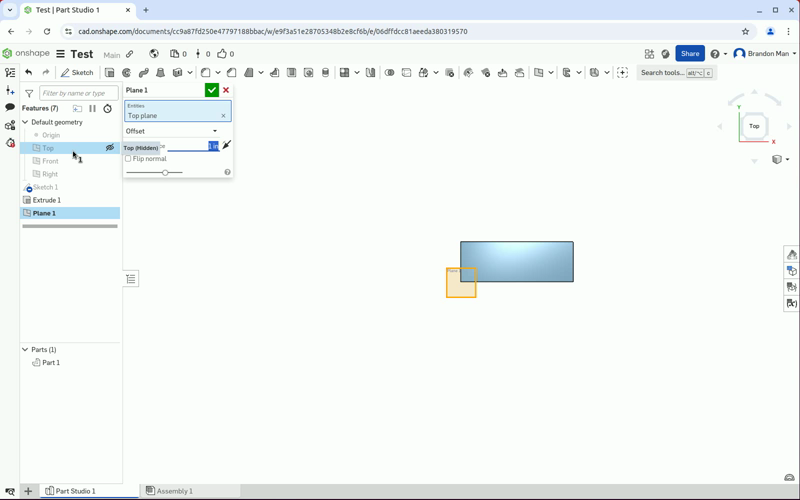
text(0.493)
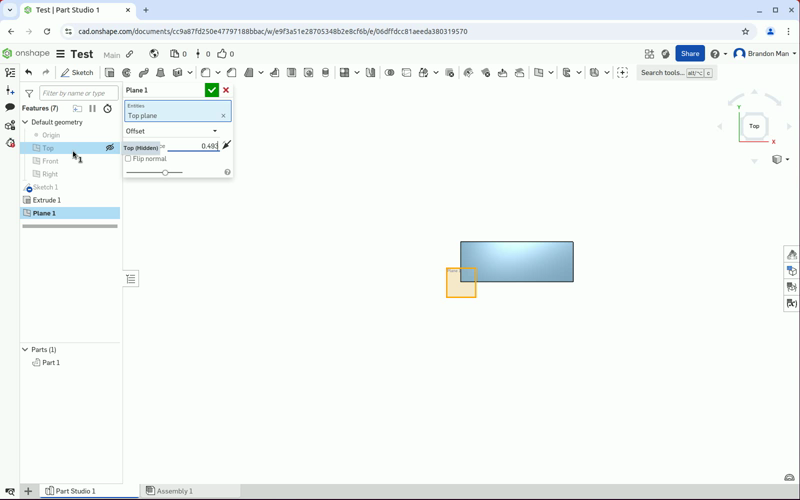
key(enter, 2)
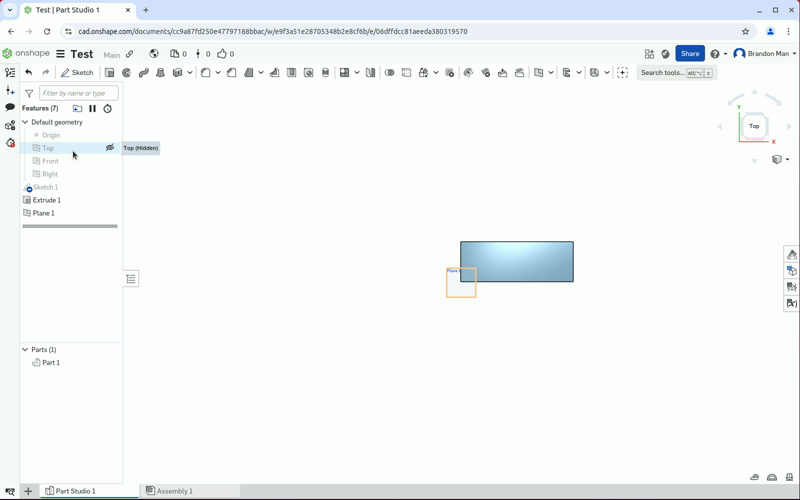
key(shift+s)
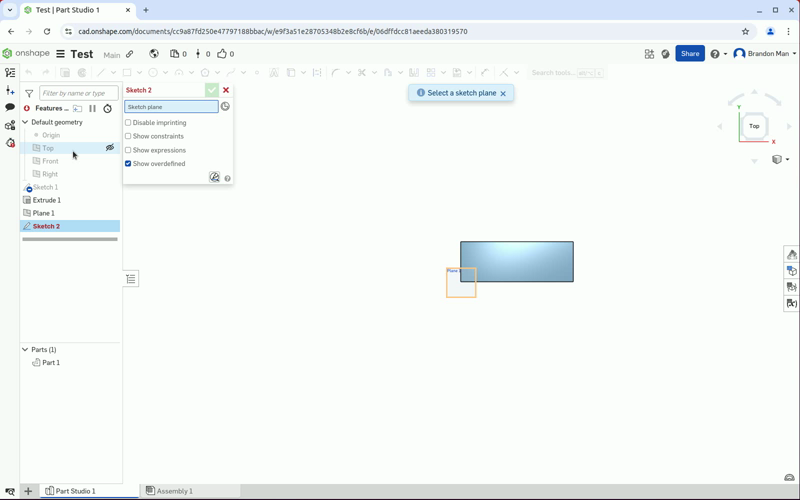
mouse_move(73, 215)
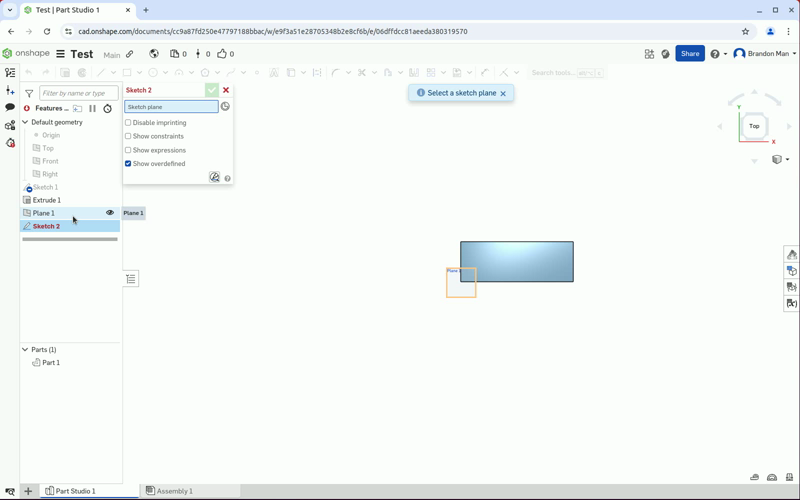
click(73, 215)
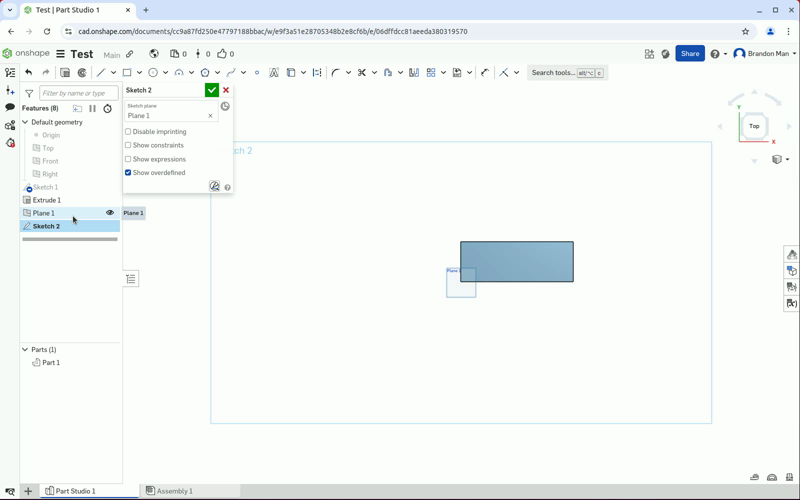
mouse_move(73, 352)
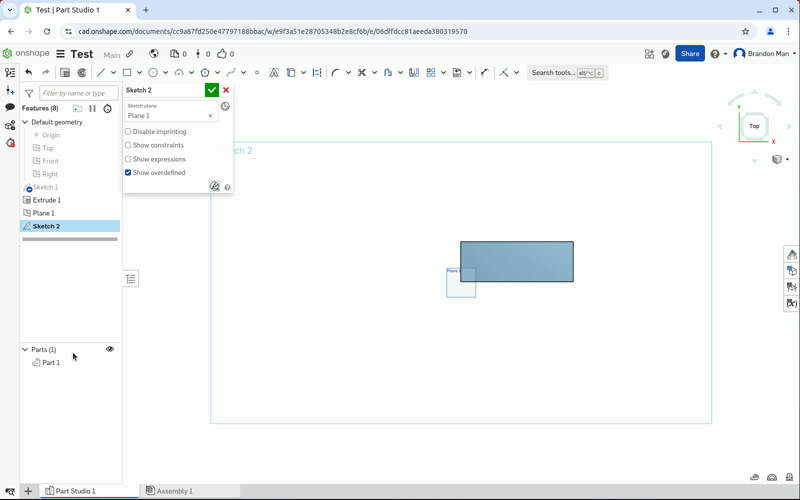
key(y)
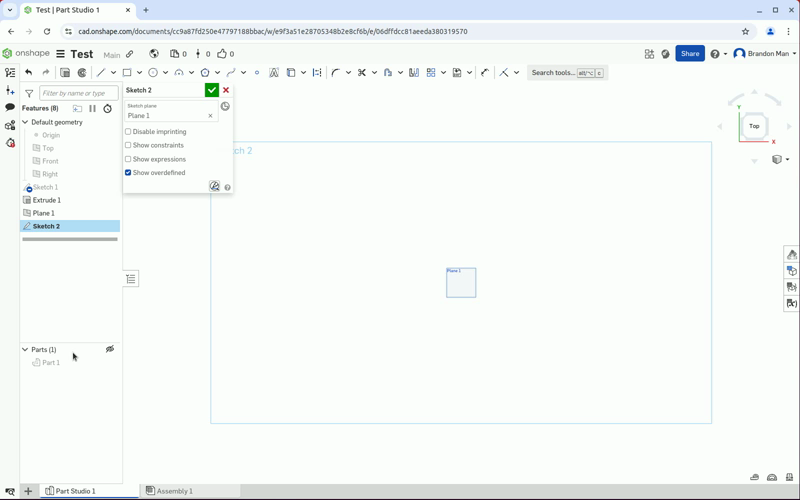
key(l)
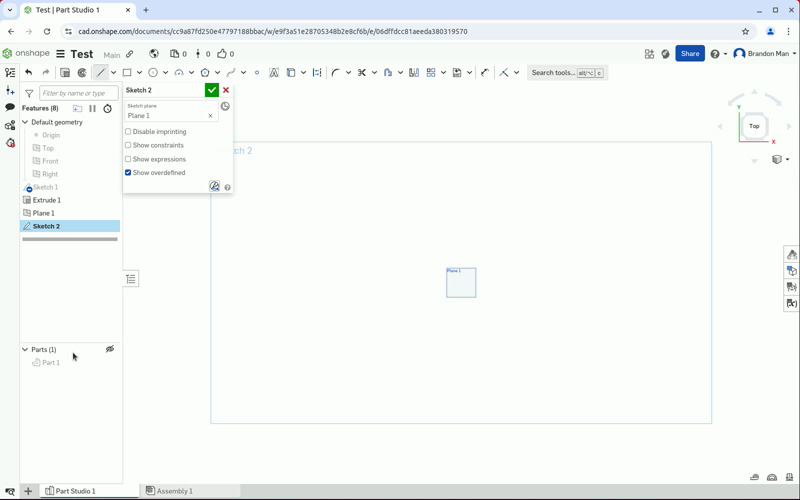
key_down(shift)
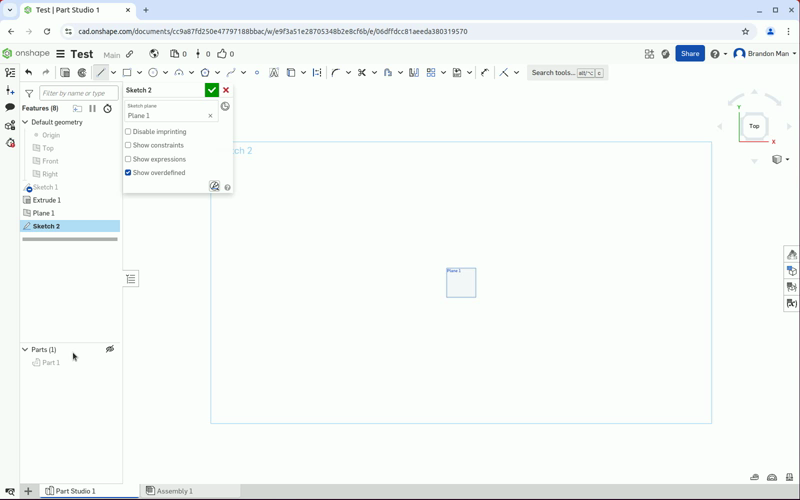
mouse_move(468, 267)
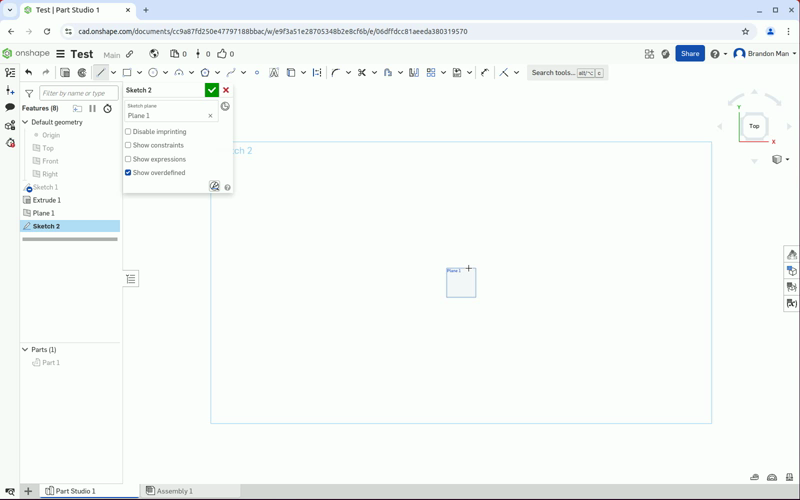
click(468, 267)
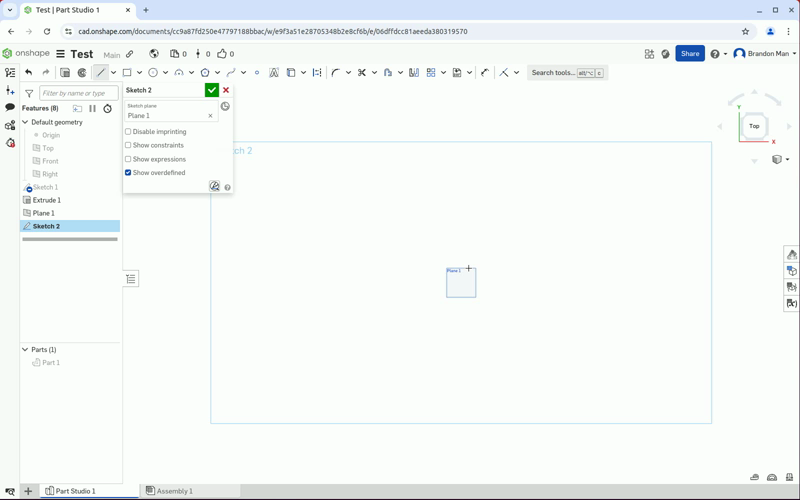
key_up(shift)
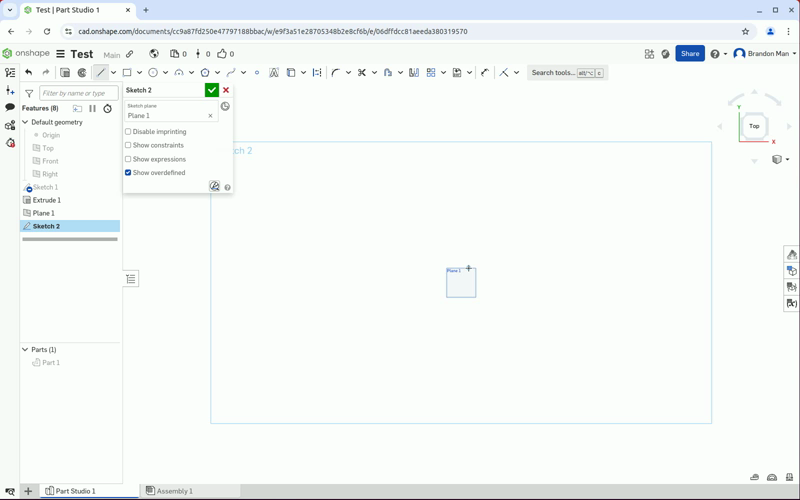
key_down(shift)
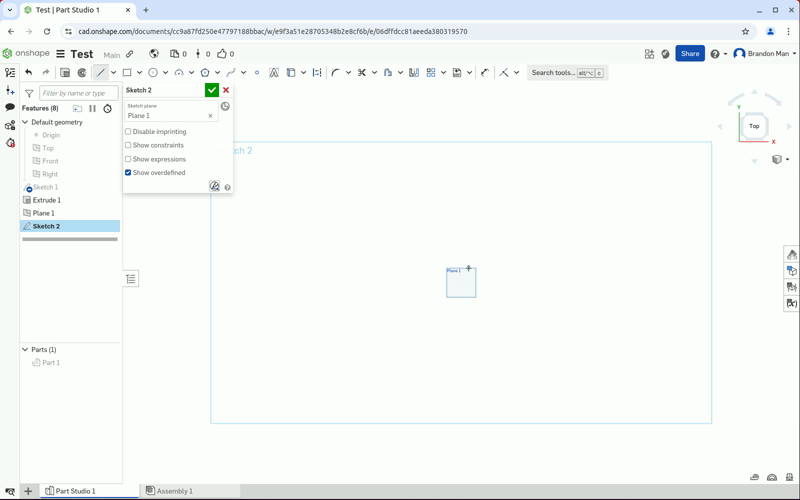
mouse_move(498, 267)
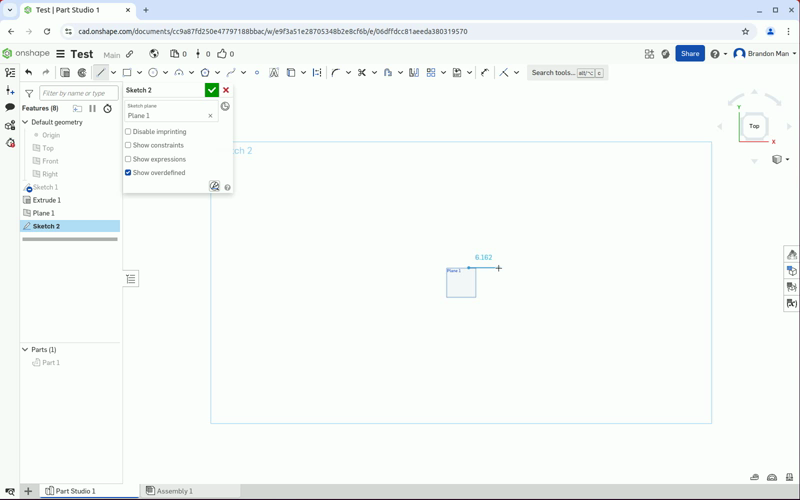
mouse_move(481, 267)
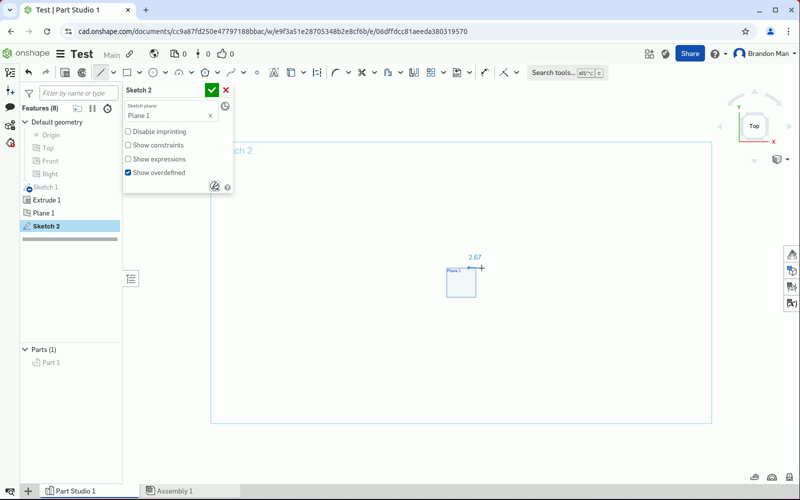
click(481, 267)
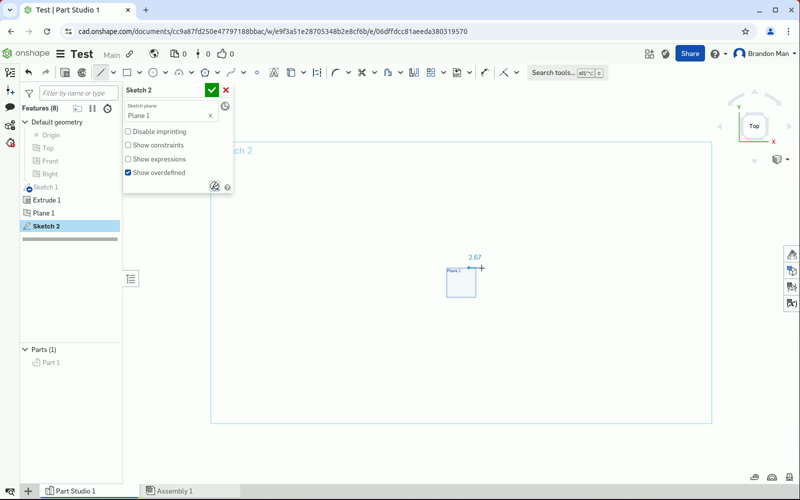
key_up(shift)
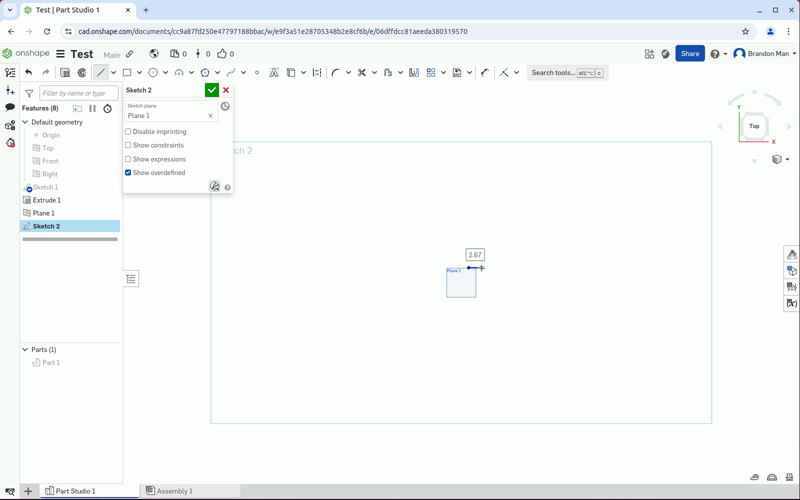
key_down(shift)
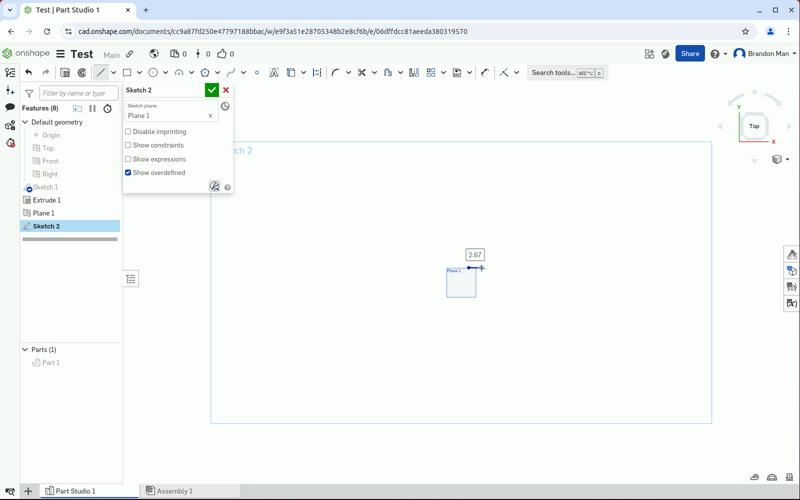
mouse_move(511, 267)
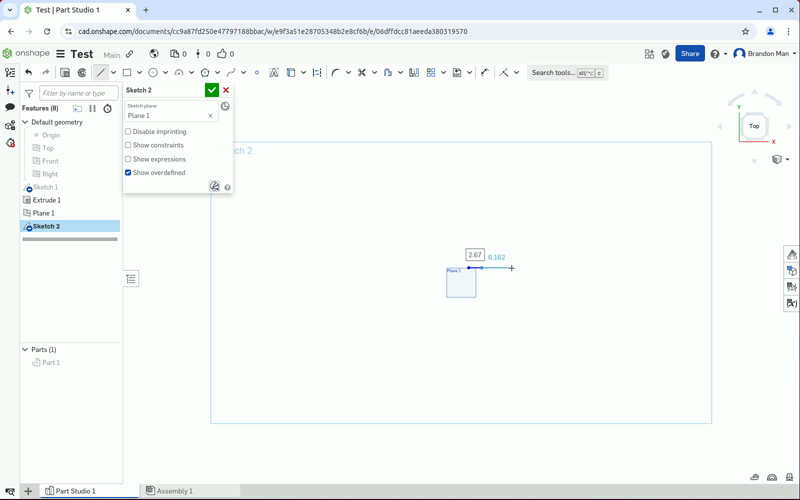
mouse_move(481, 265)
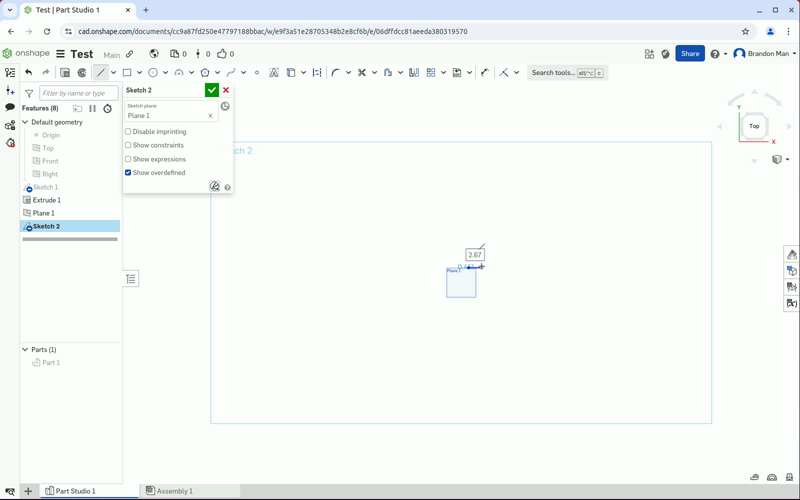
scroll(6)
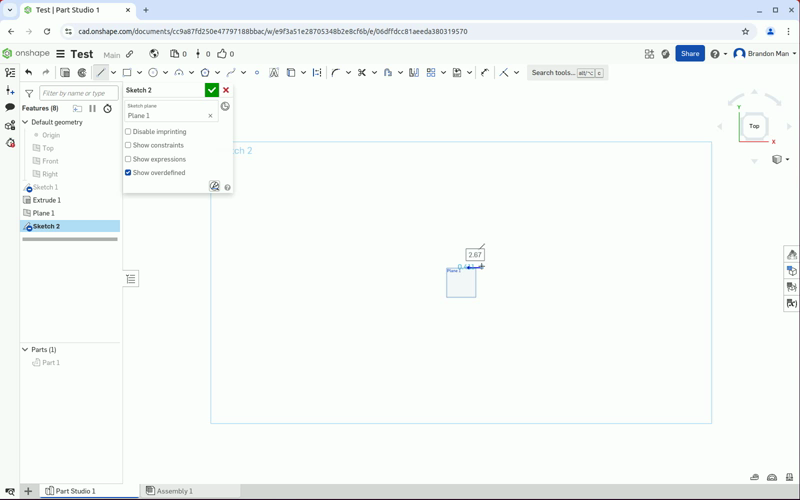
scroll(6)
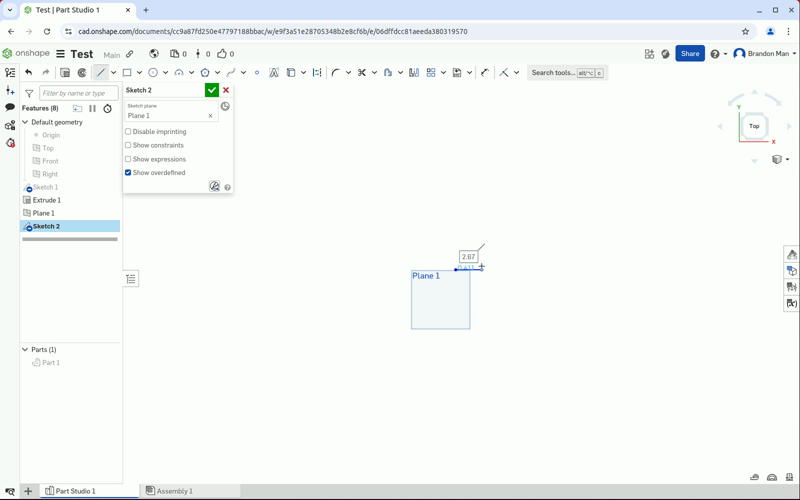
scroll(6)
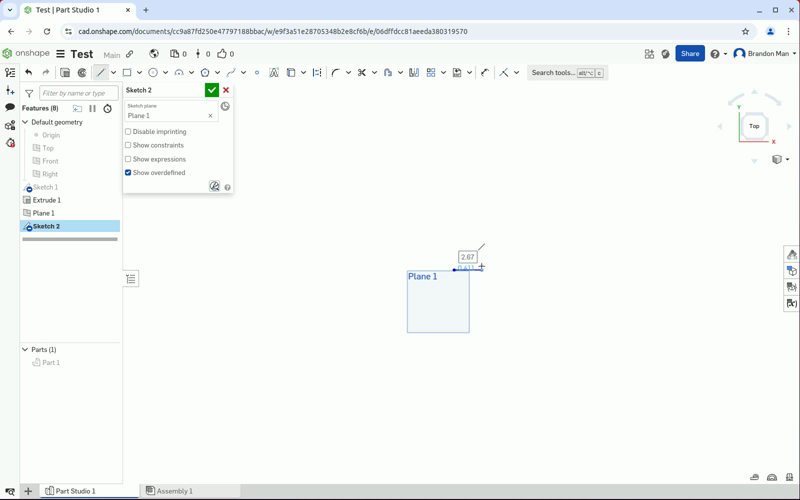
scroll(6)
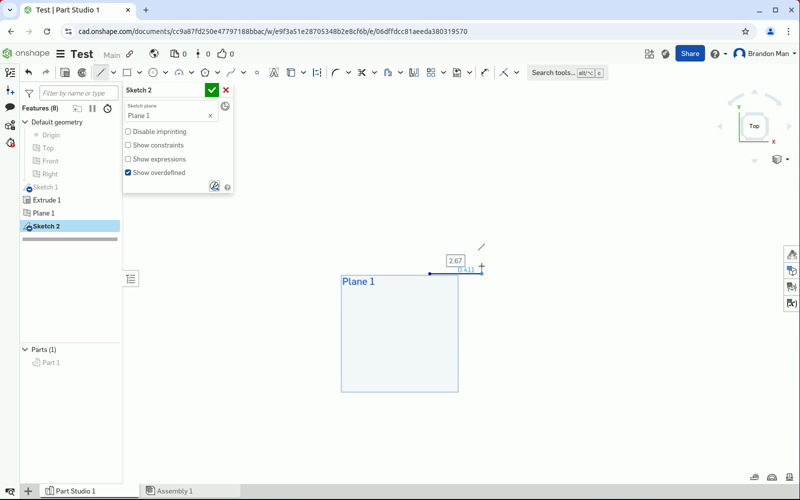
scroll(6)
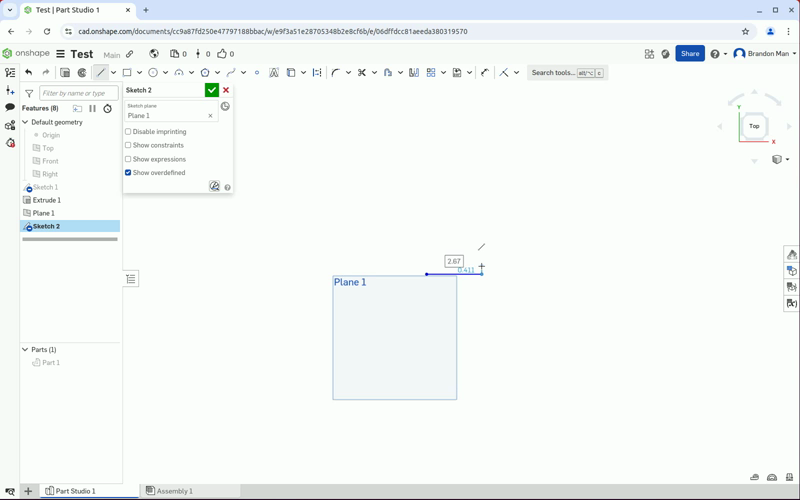
scroll(6)
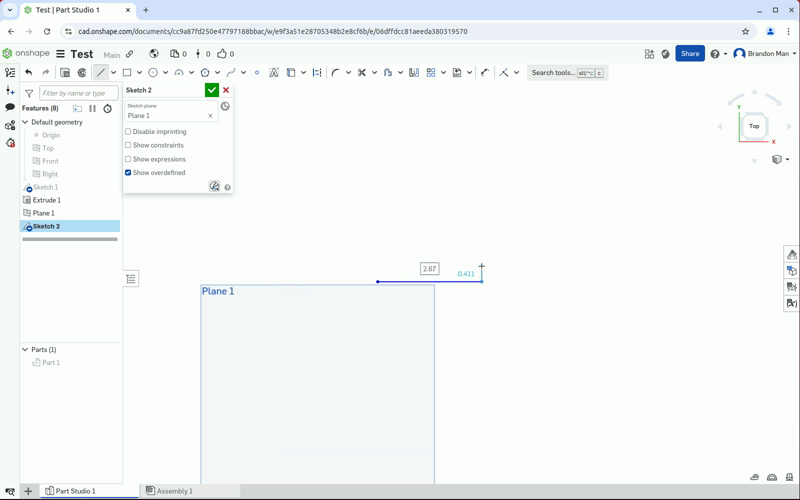
scroll(6)
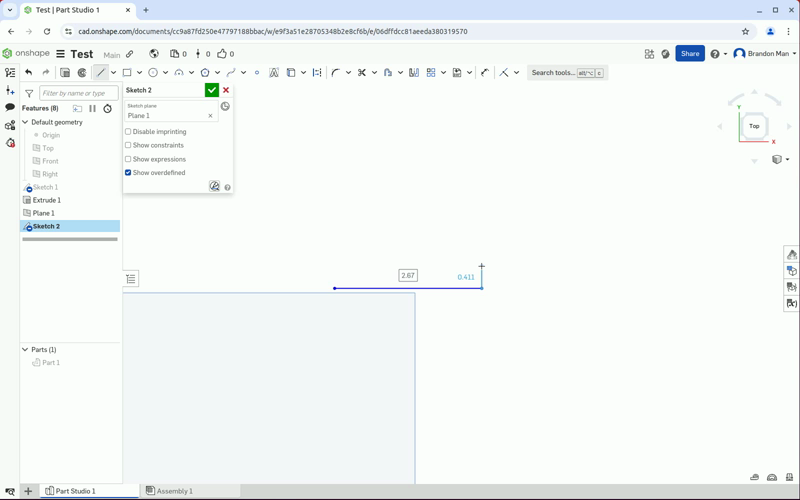
click(481, 265)
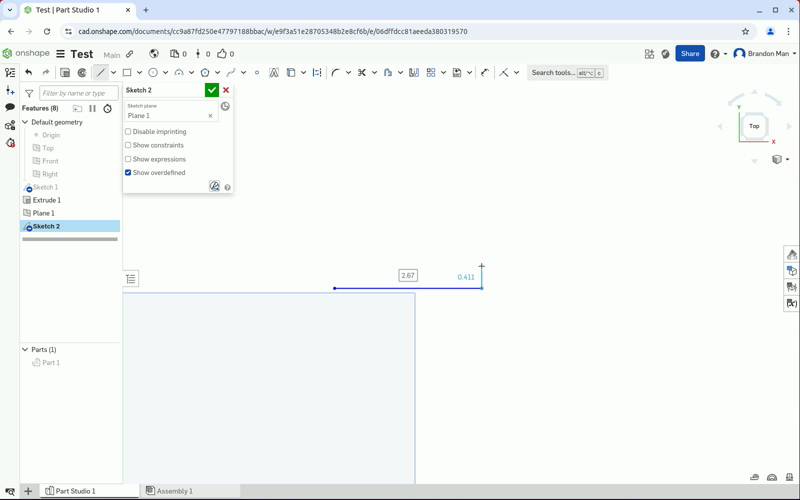
scroll(-6)
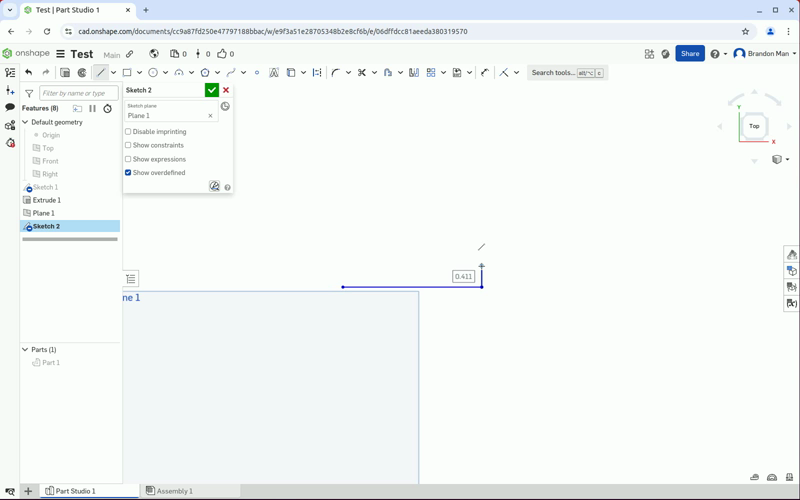
scroll(-6)
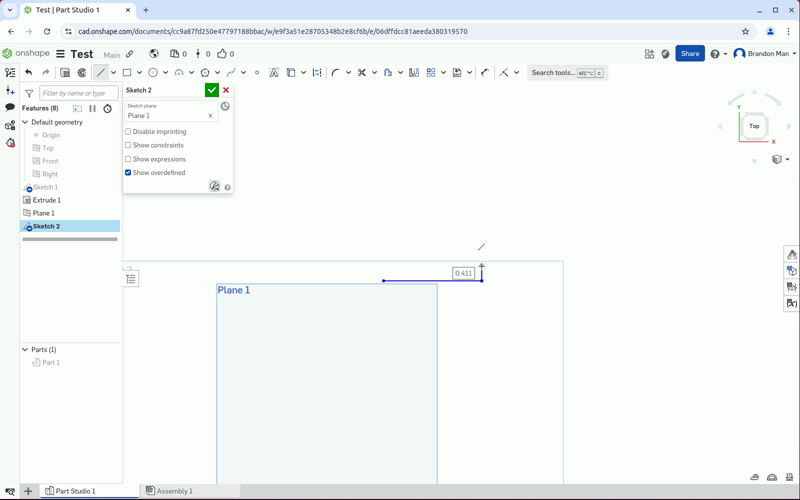
scroll(-6)
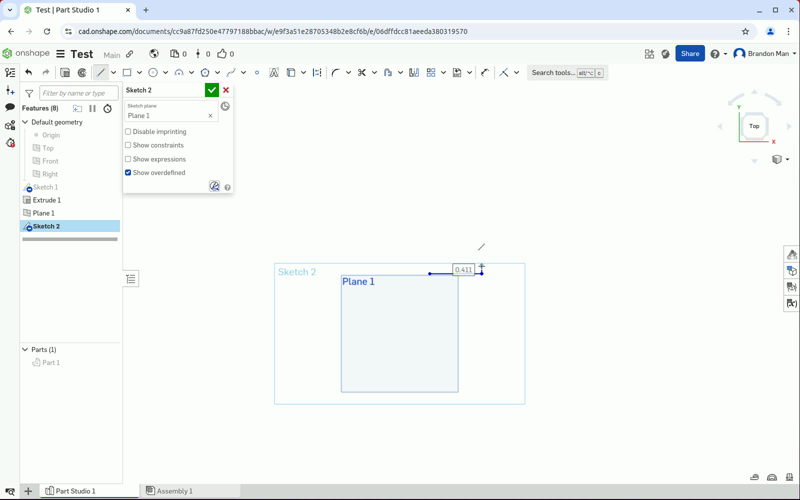
scroll(-6)
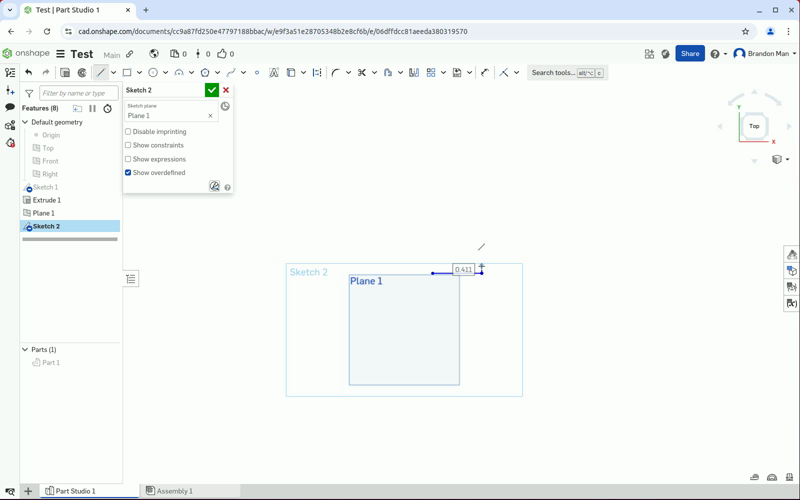
scroll(-6)
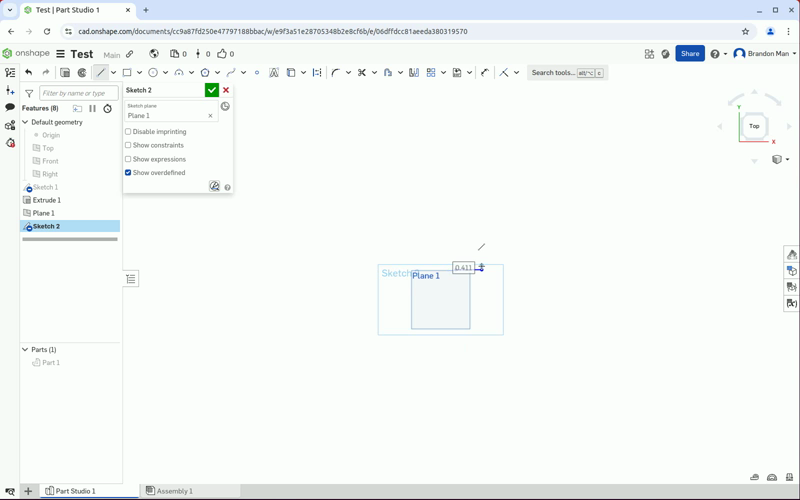
scroll(-6)
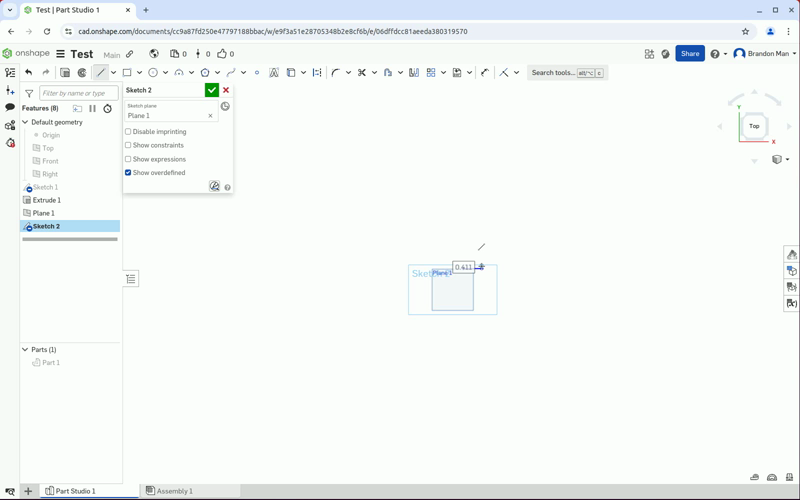
scroll(-6)
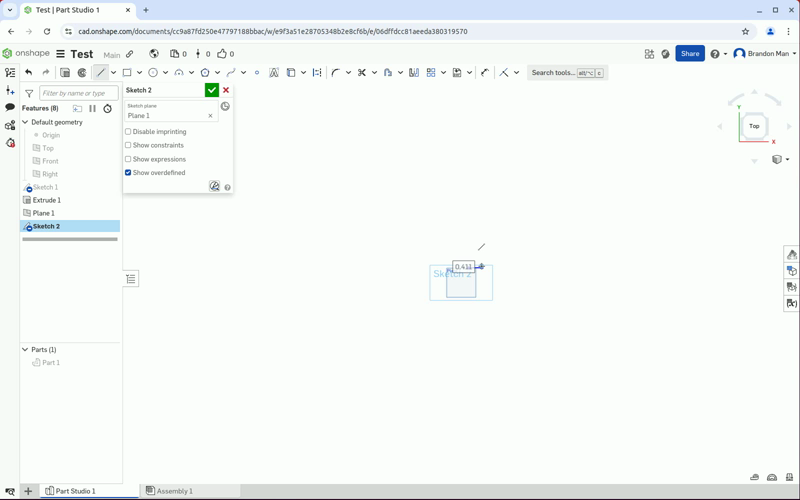
key_up(shift)
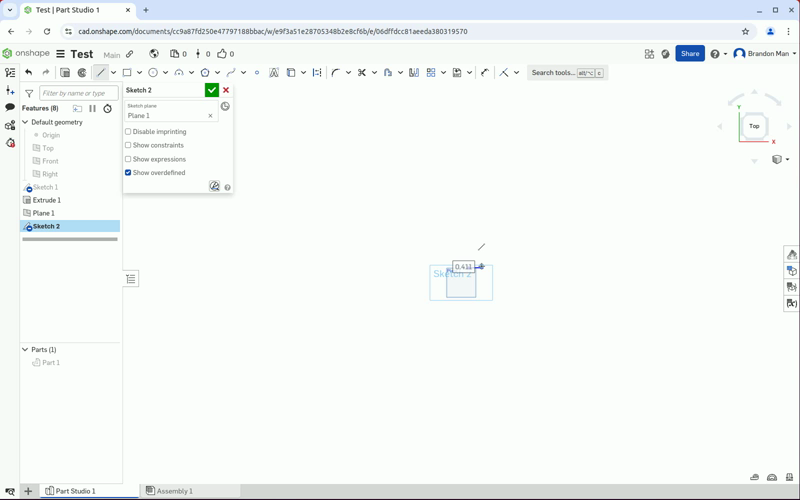
key_down(shift)
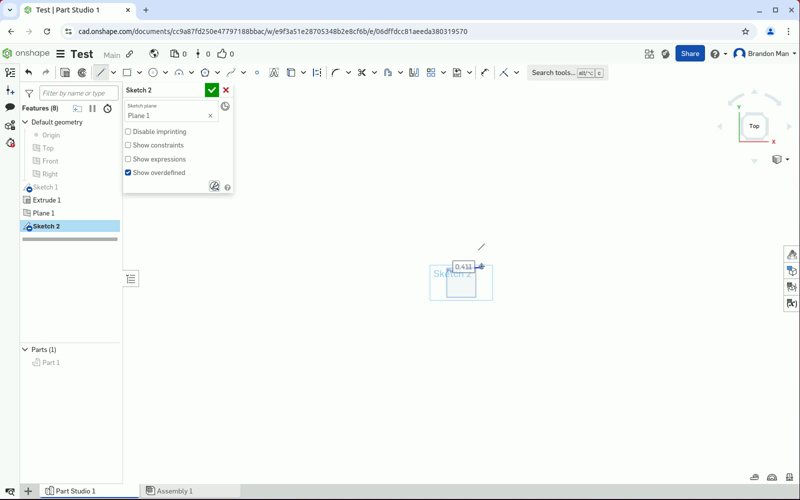
mouse_move(511, 265)
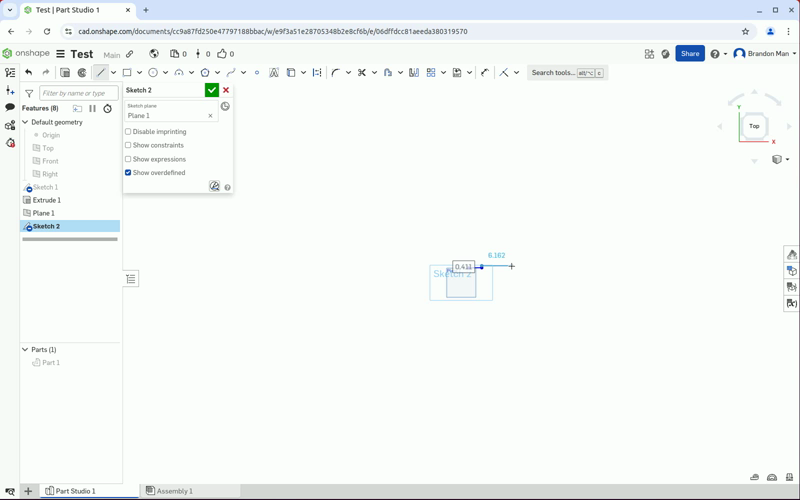
mouse_move(468, 265)
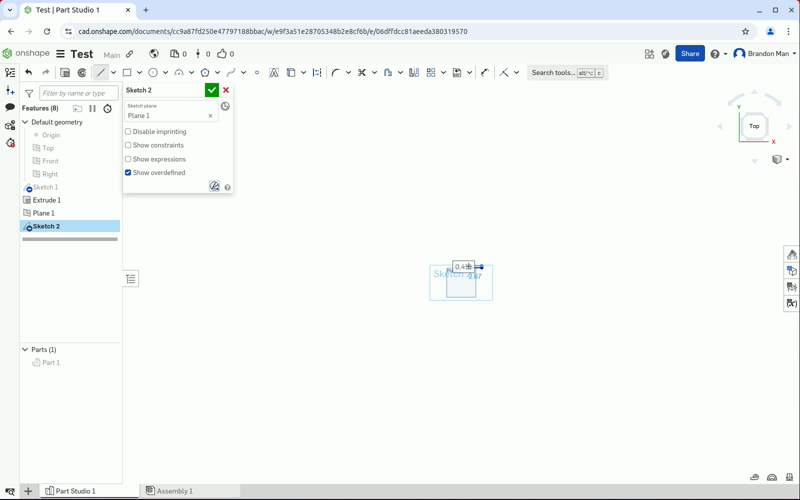
scroll(6)
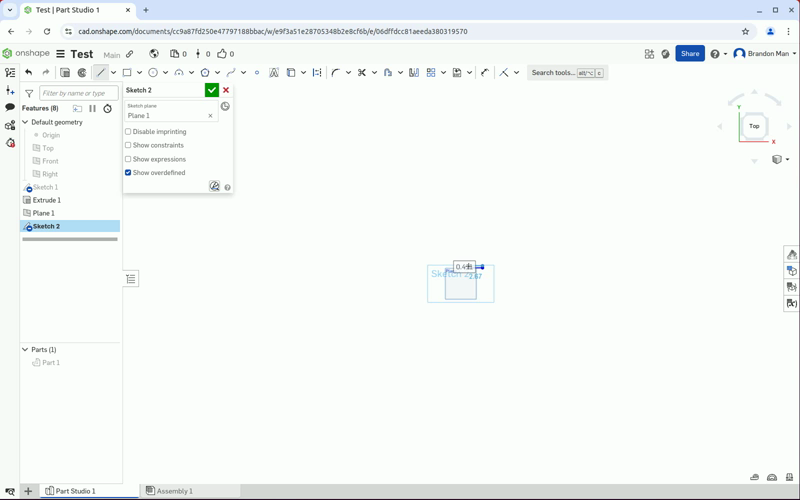
scroll(6)
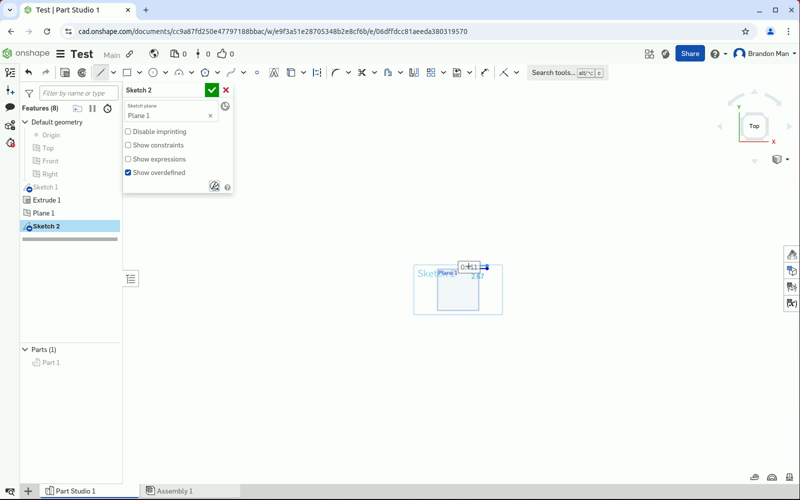
scroll(6)
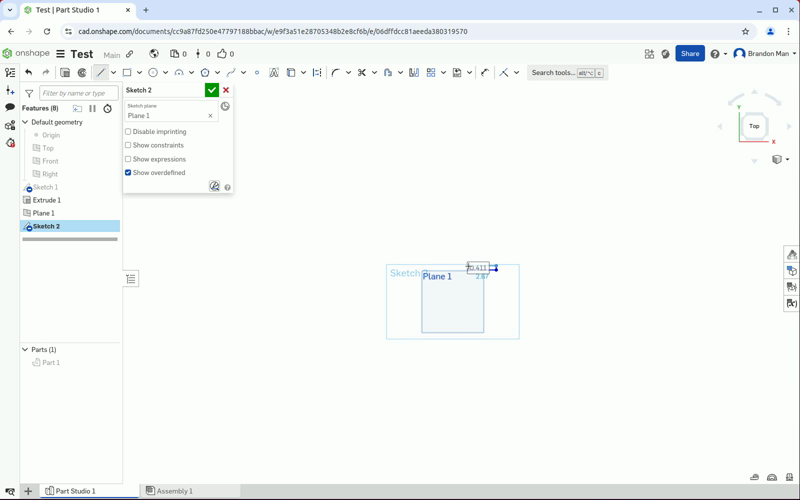
scroll(6)
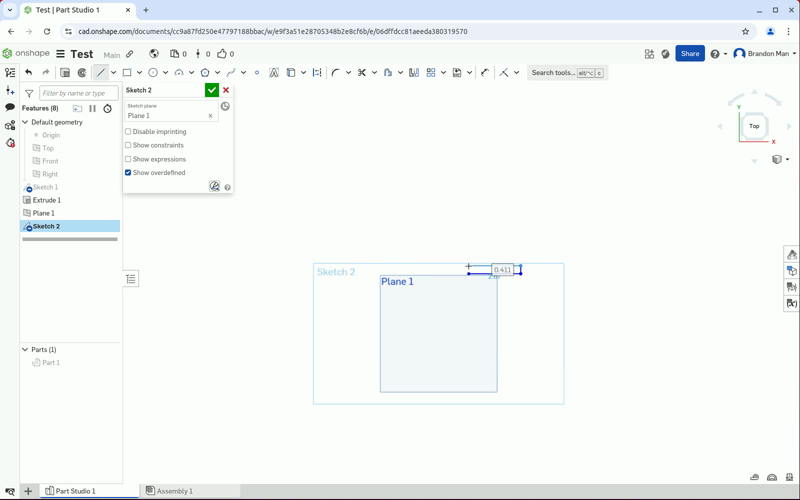
scroll(6)
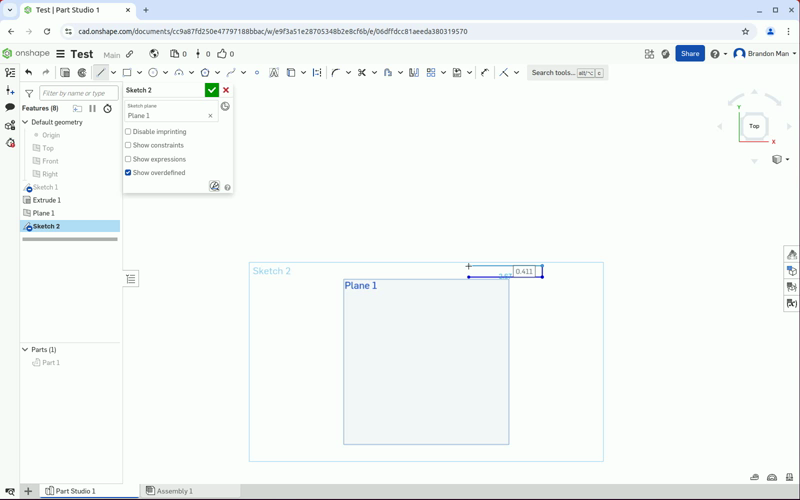
scroll(6)
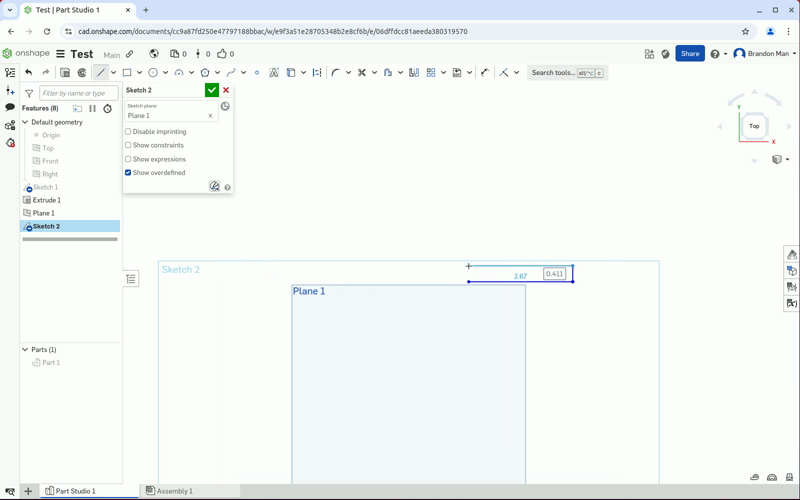
scroll(6)
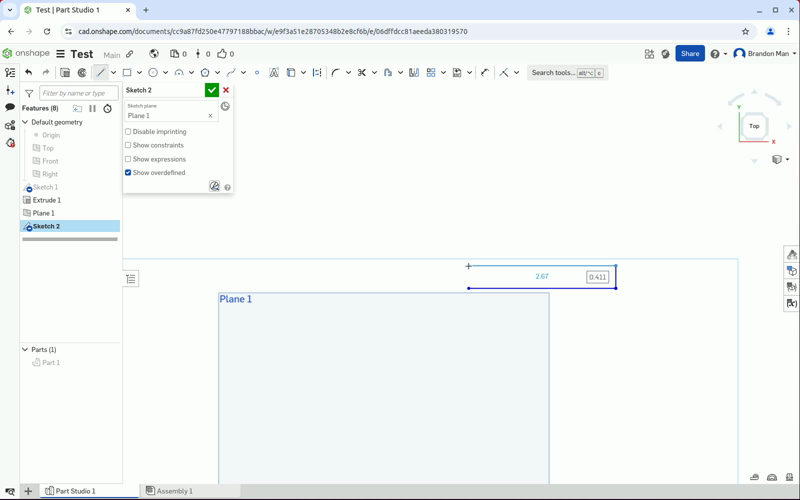
click(468, 265)
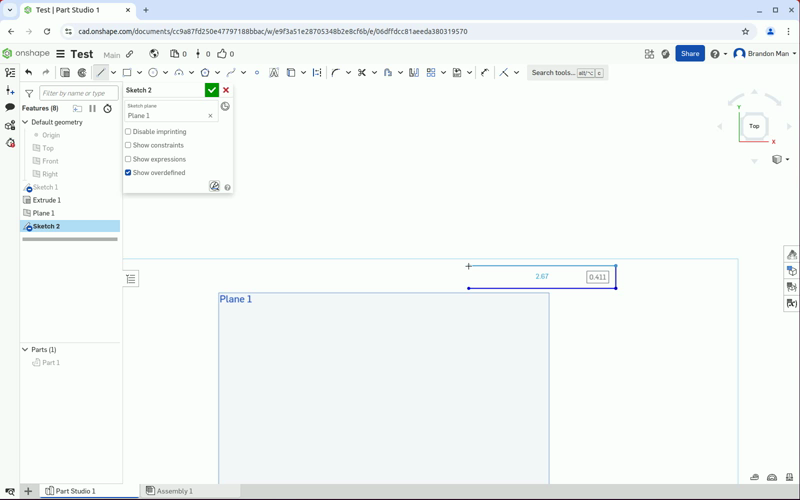
scroll(-6)
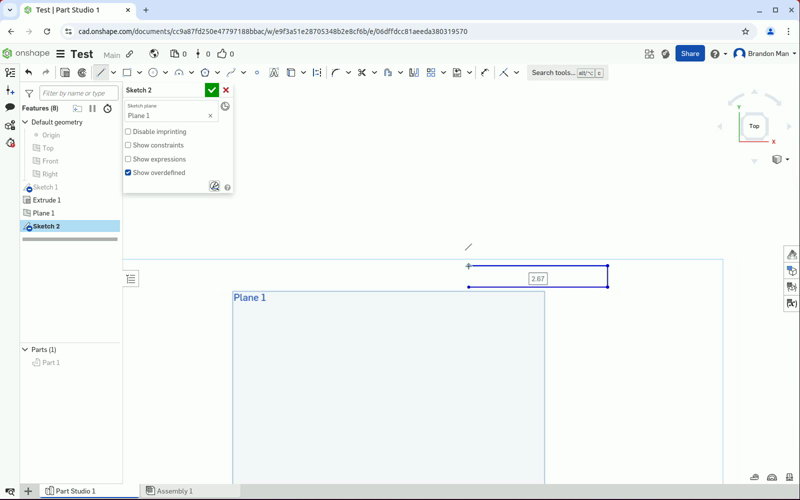
scroll(-6)
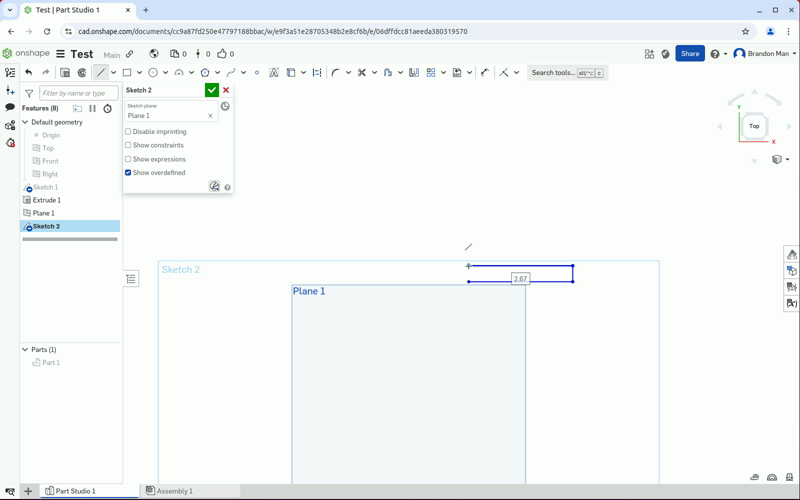
scroll(-6)
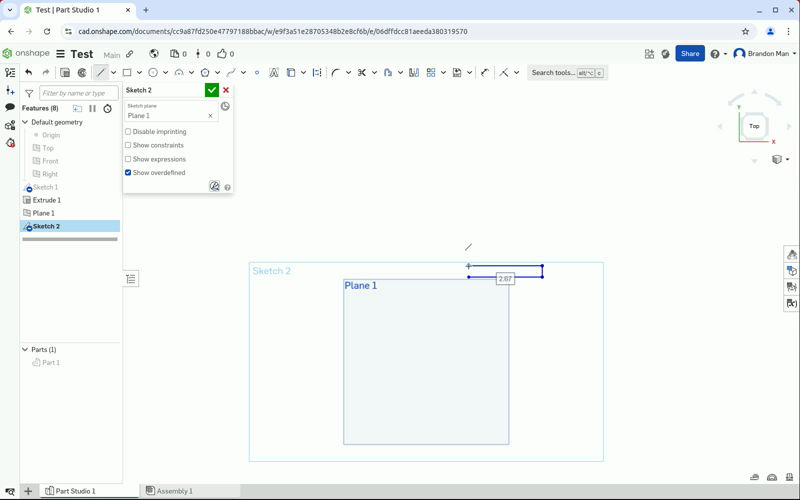
scroll(-6)
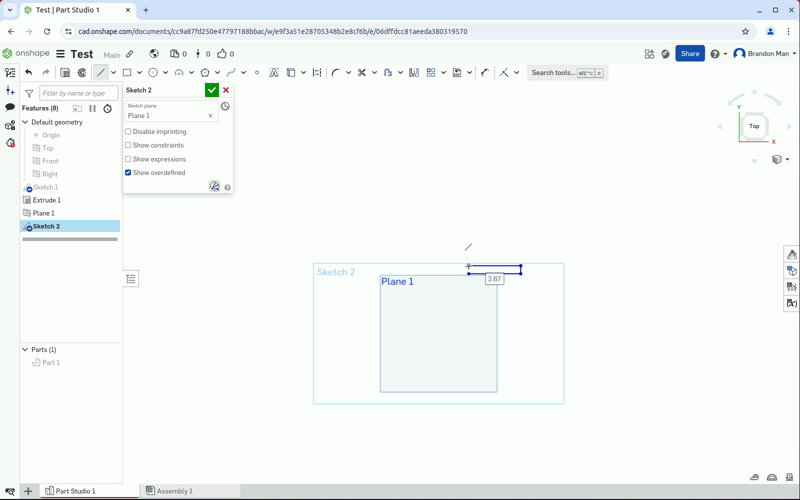
scroll(-6)
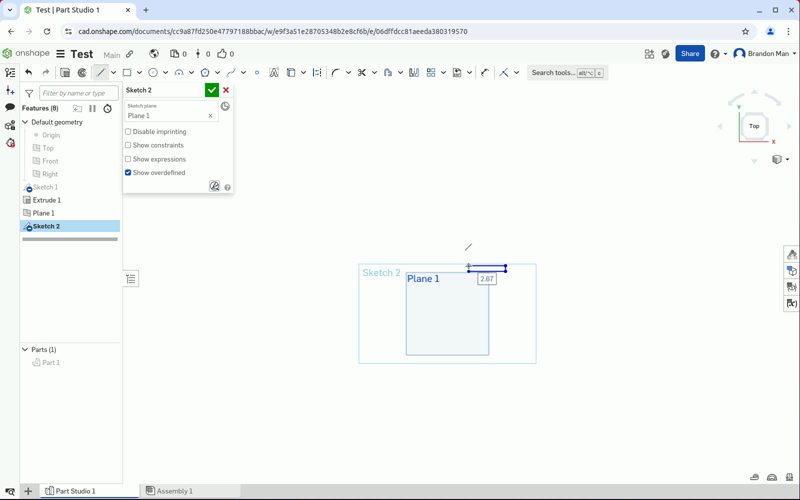
scroll(-6)
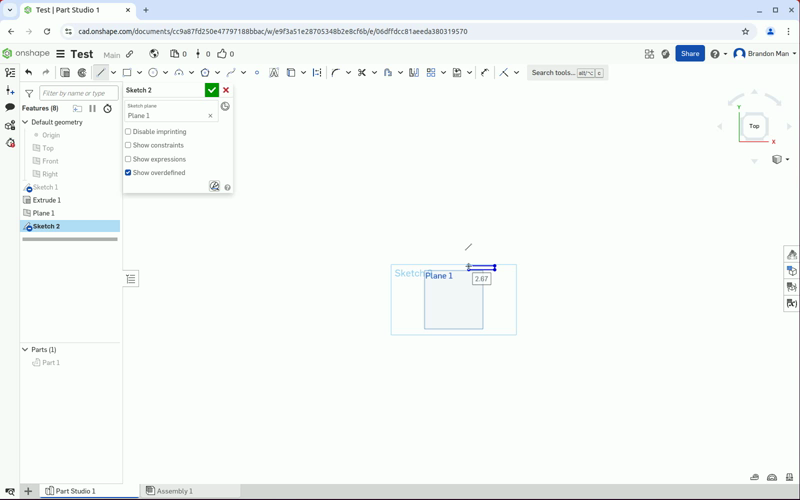
scroll(-6)
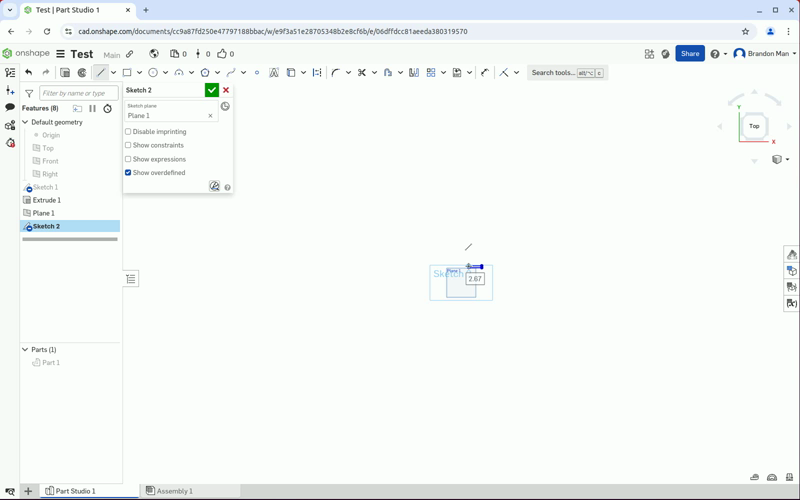
key_up(shift)
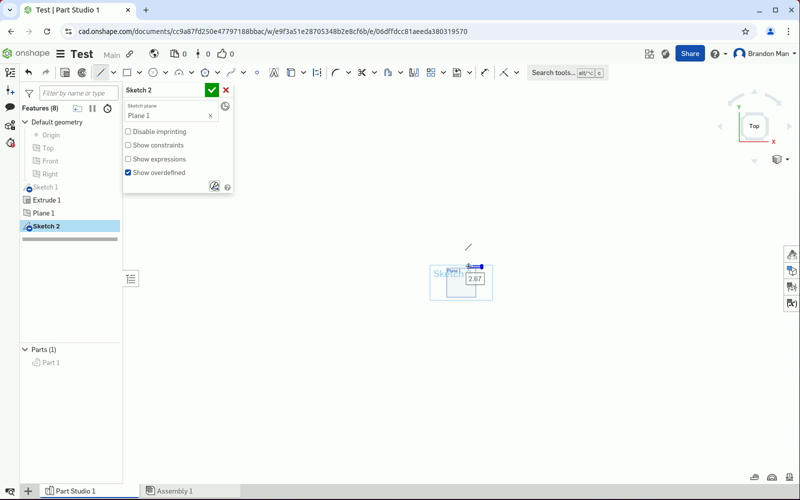
mouse_move(498, 265)
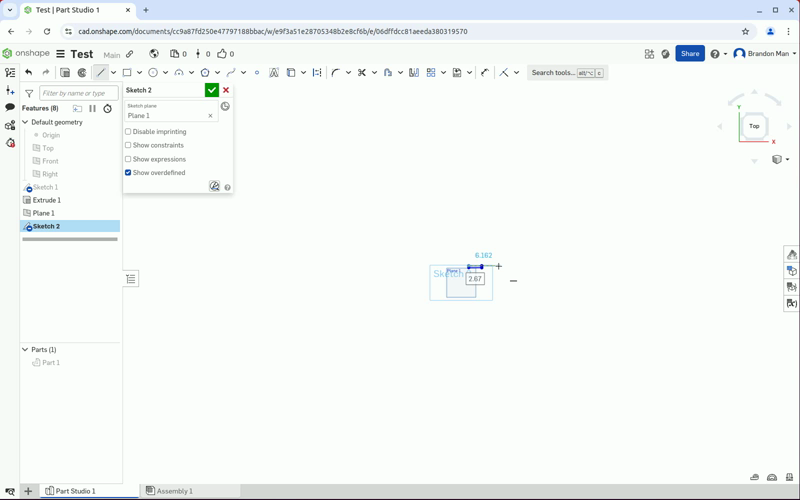
key_down(shift)
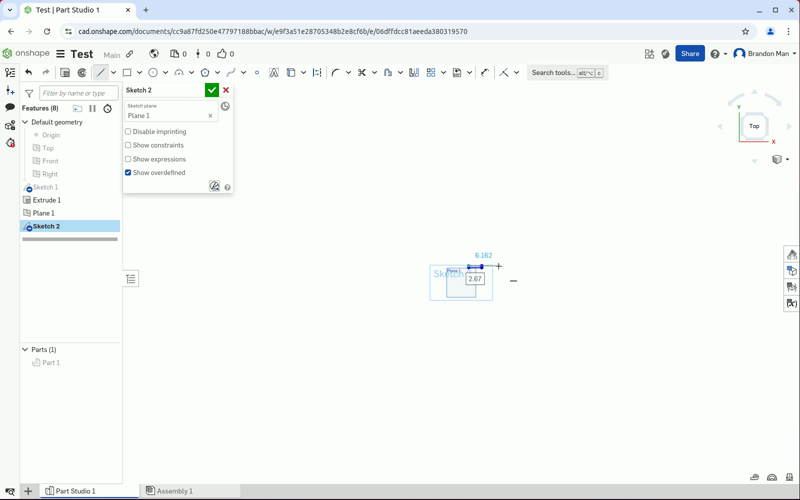
mouse_move(468, 267)
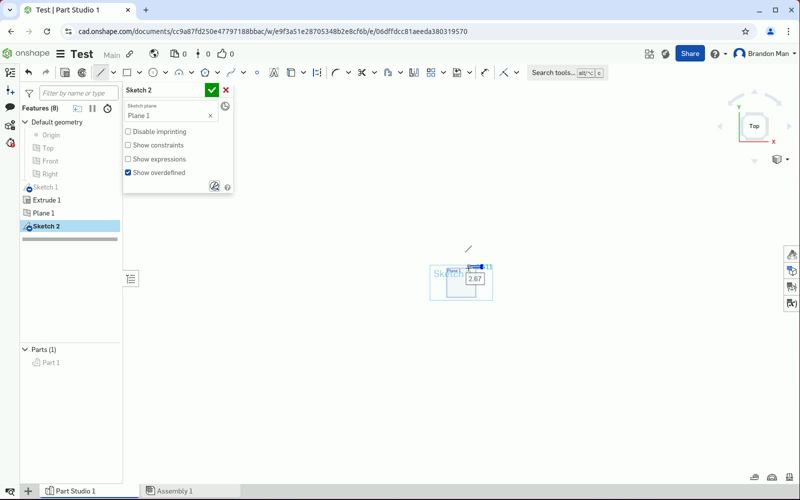
scroll(6)
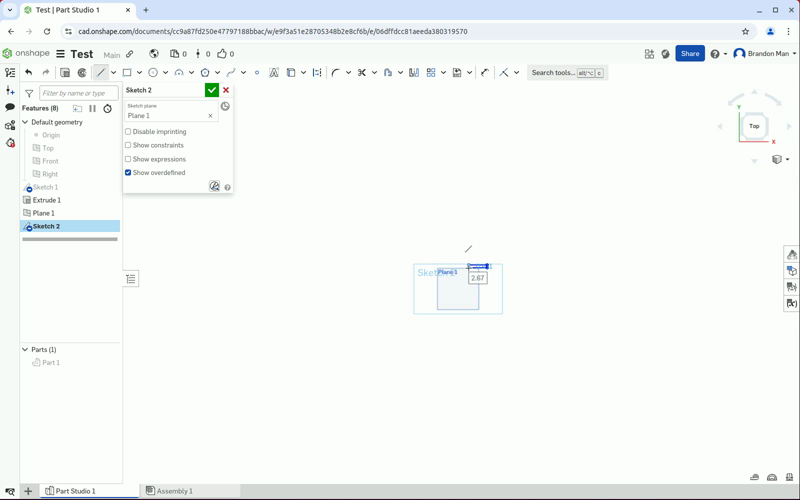
scroll(6)
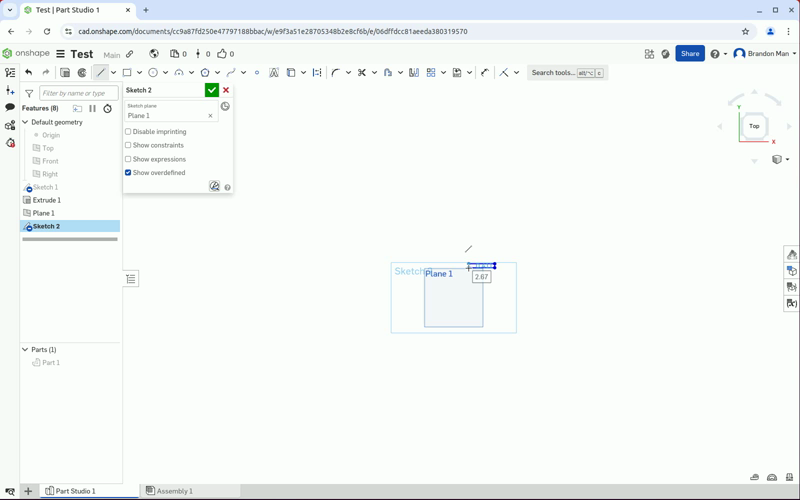
scroll(6)
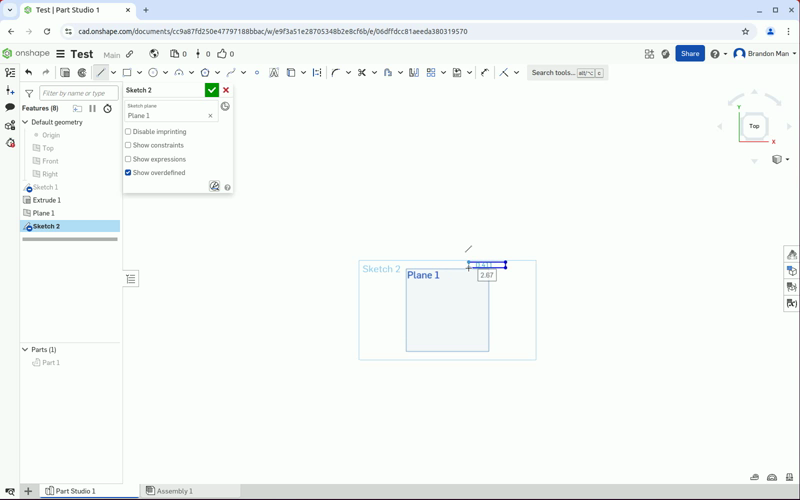
scroll(6)
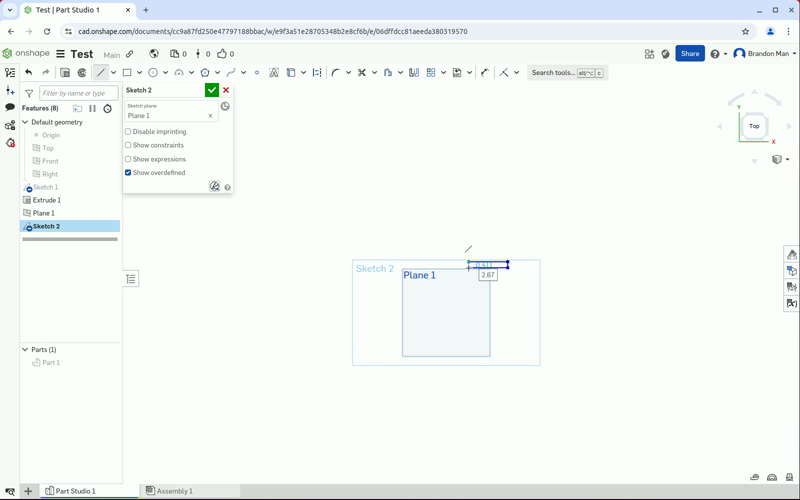
scroll(6)
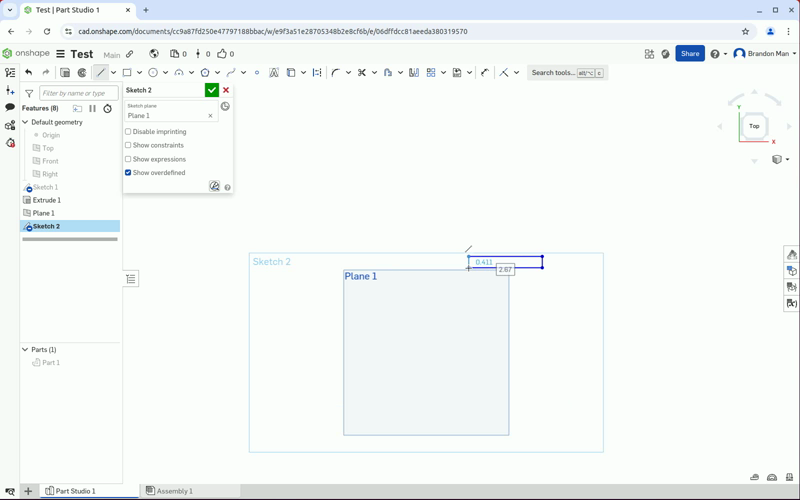
scroll(6)
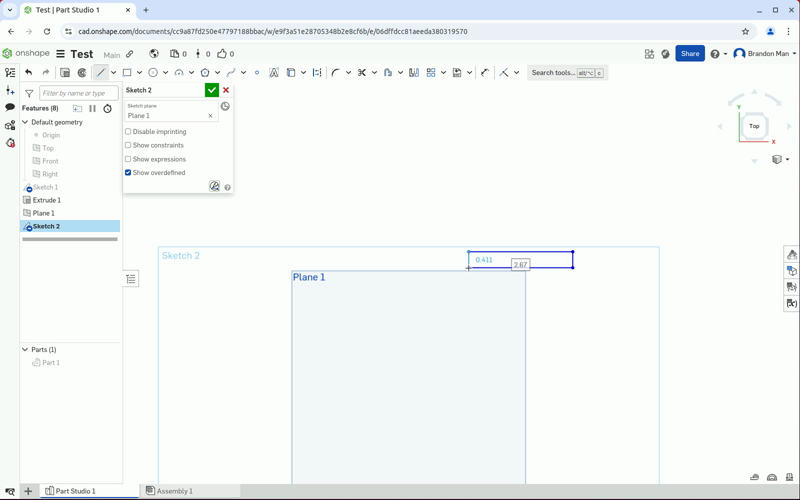
scroll(6)
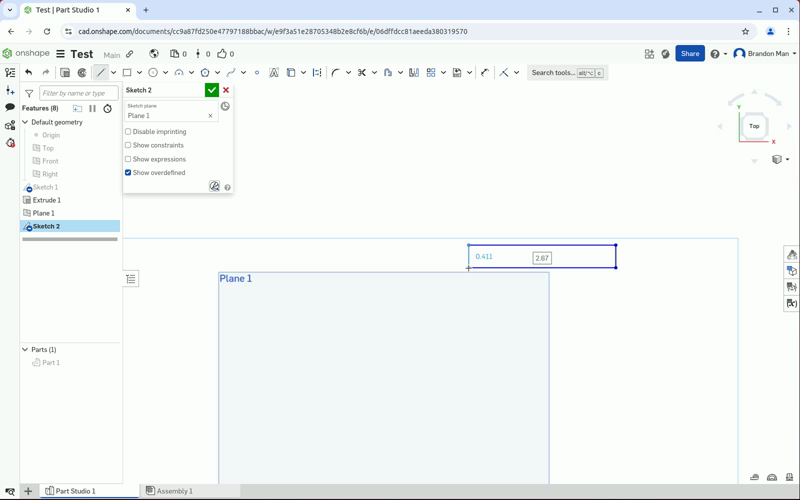
key_up(shift)
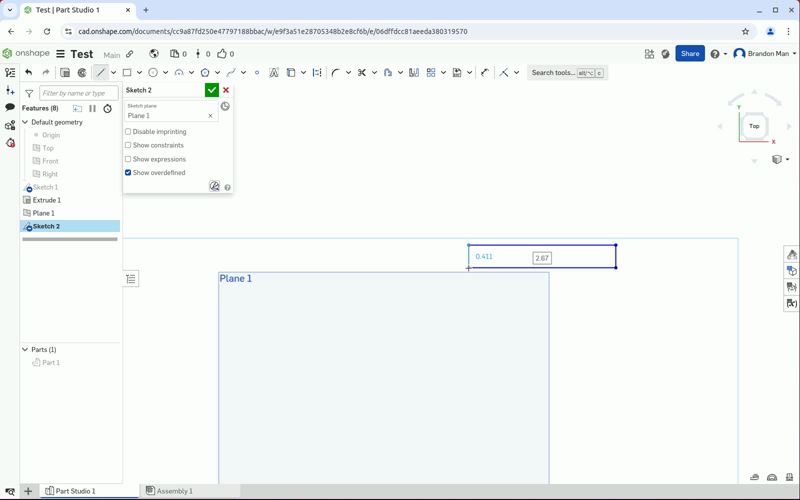
click(468, 267)
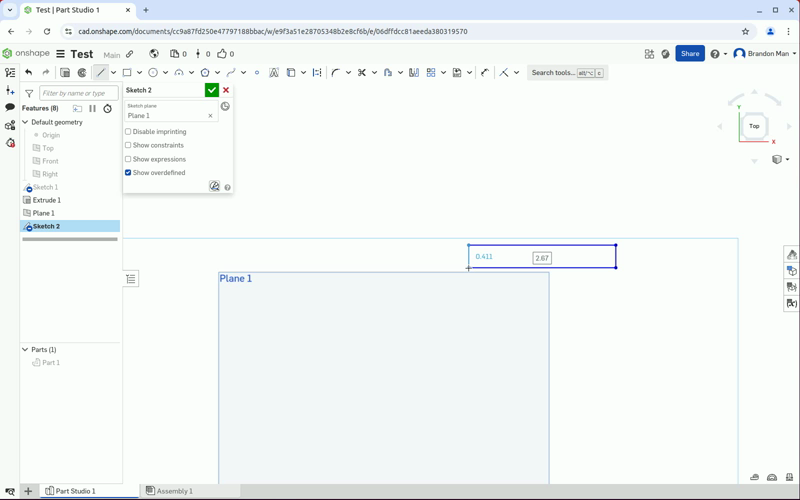
scroll(-6)
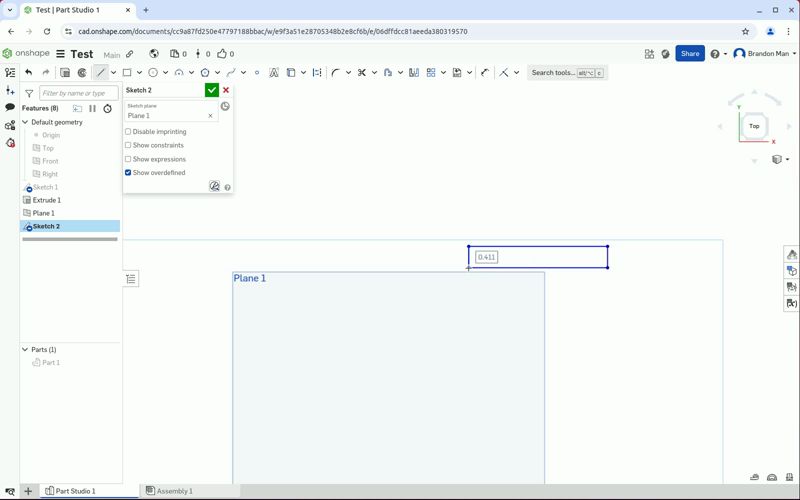
scroll(-6)
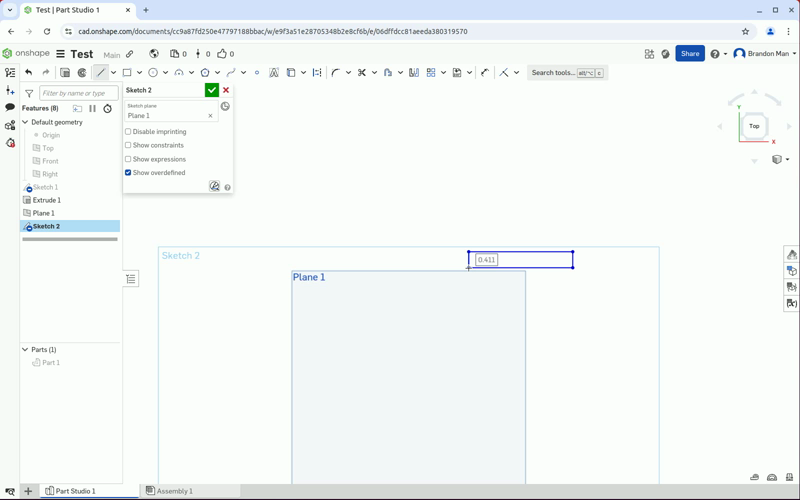
scroll(-6)
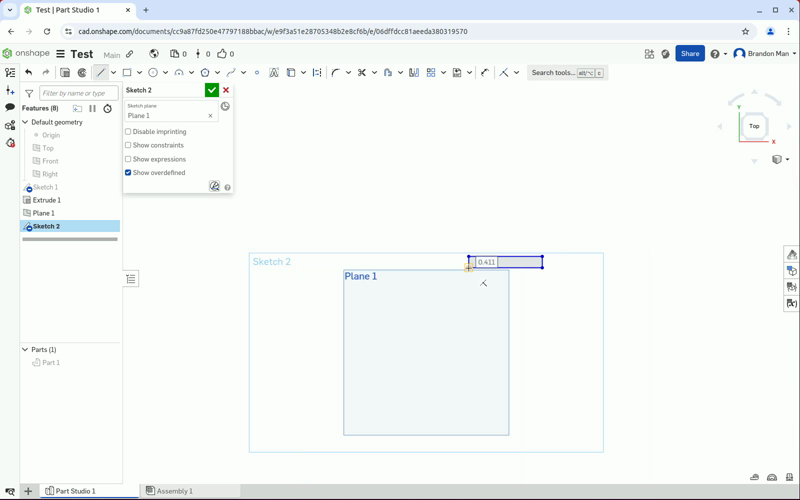
scroll(-6)
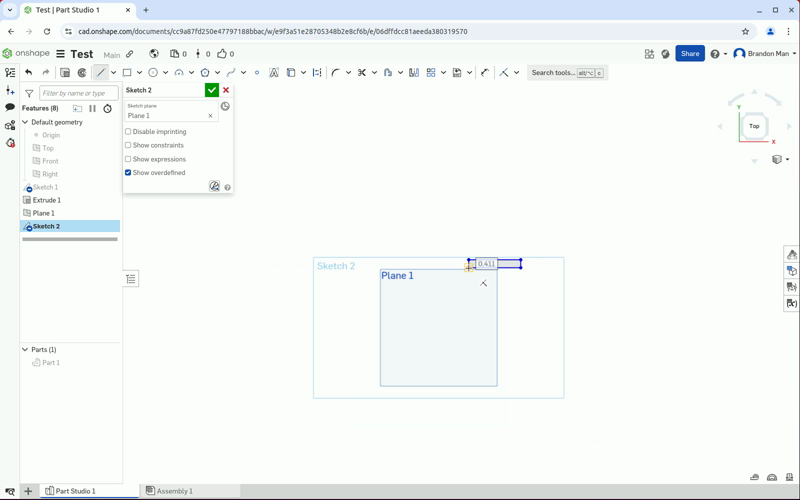
scroll(-6)
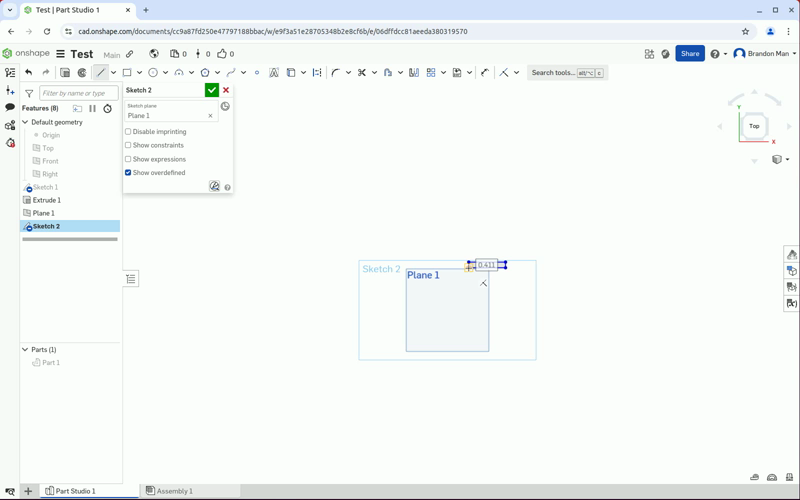
scroll(-6)
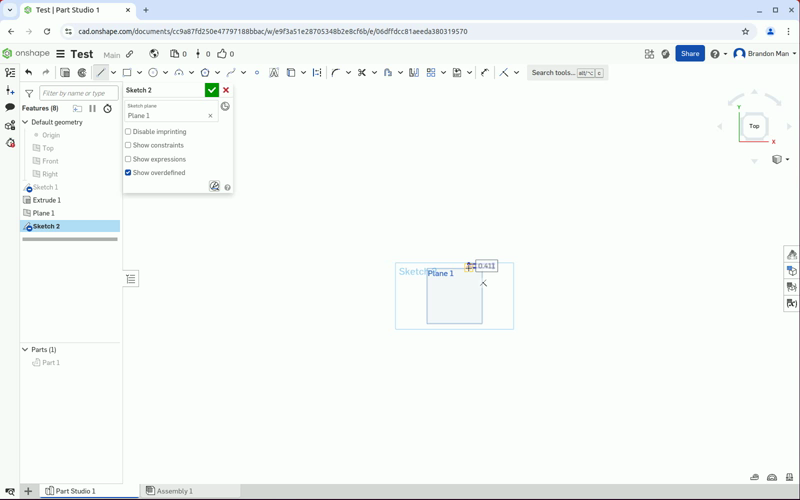
scroll(-6)
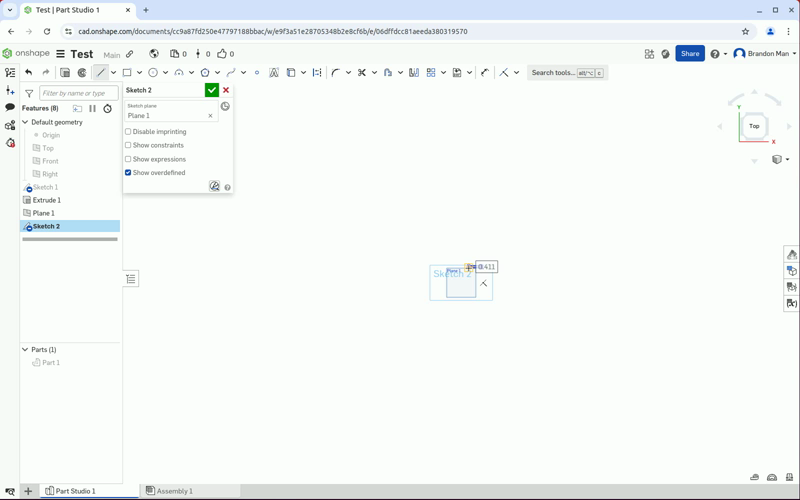
key(esc)
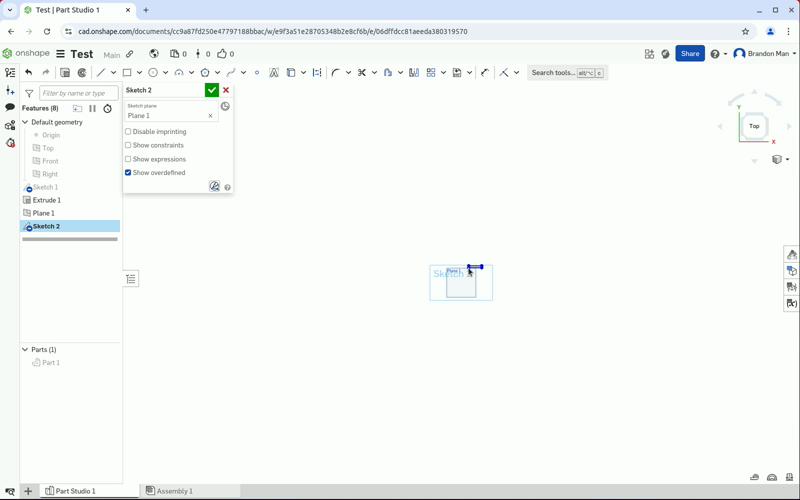
mouse_move(472, 266)
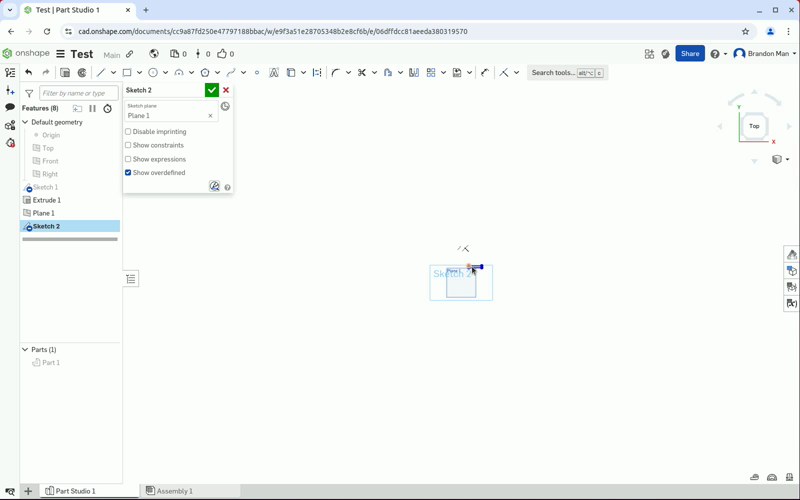
scroll(6)
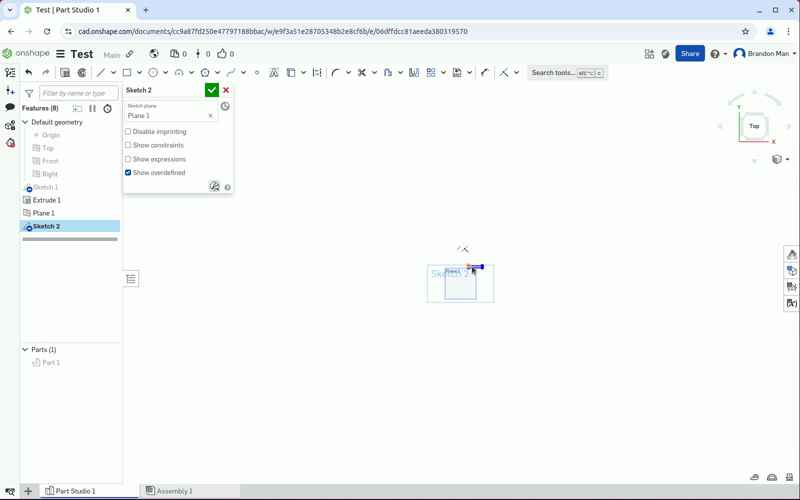
scroll(6)
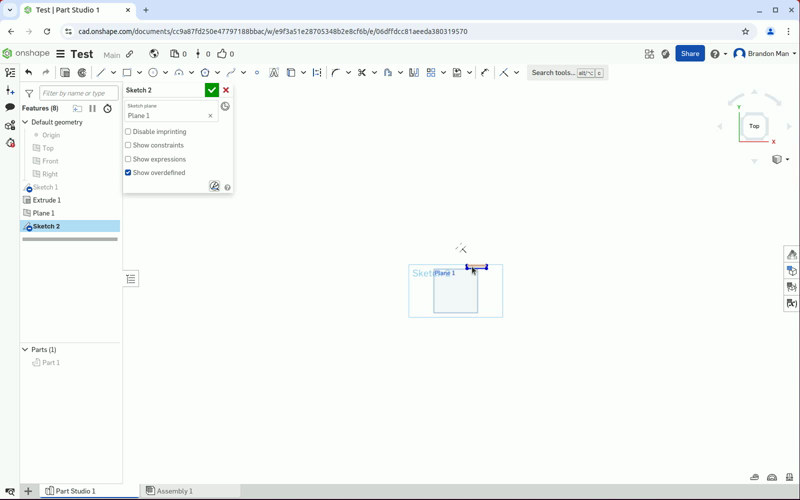
scroll(6)
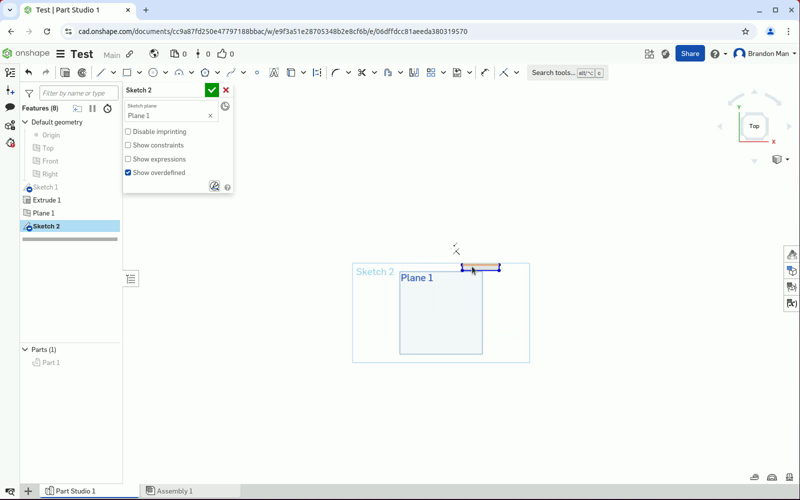
scroll(6)
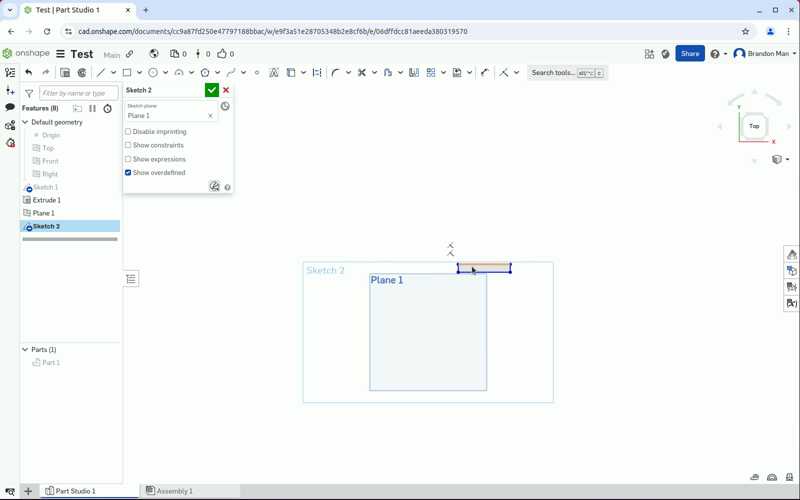
scroll(6)
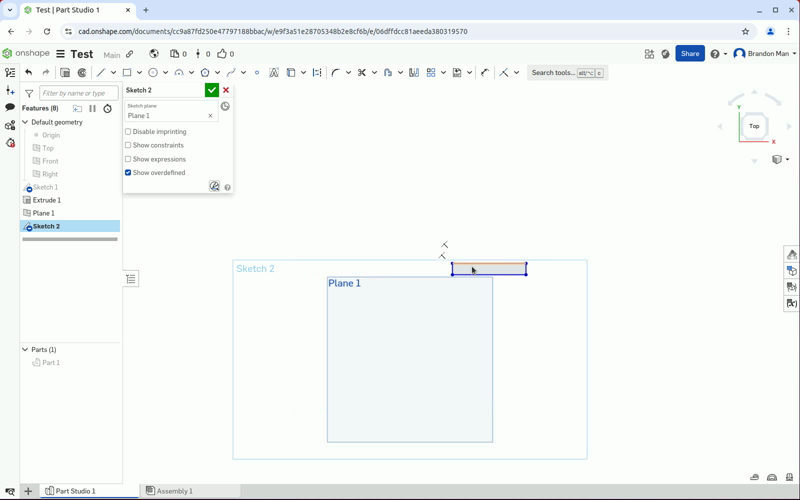
scroll(6)
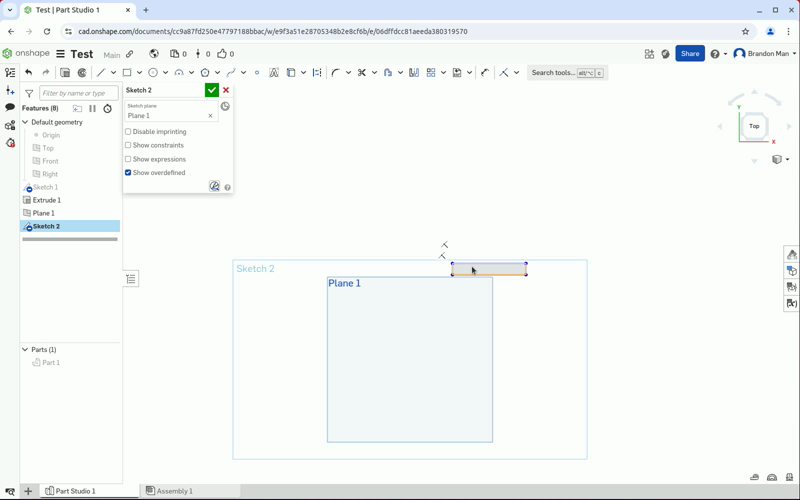
scroll(6)
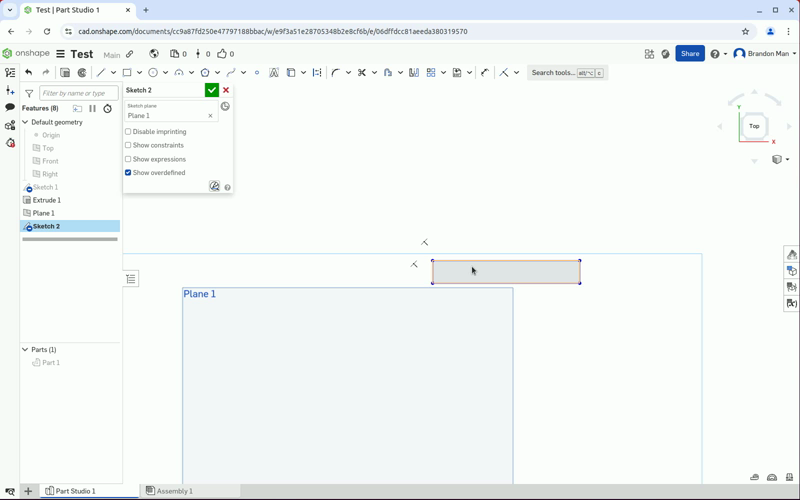
click(472, 266)
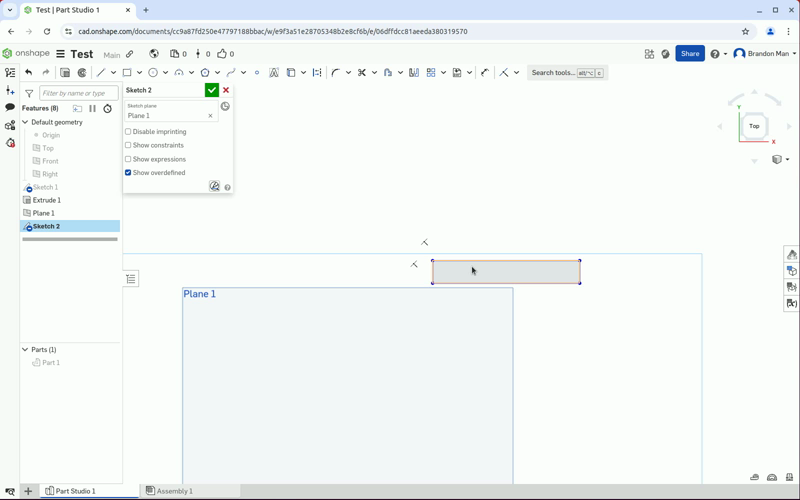
scroll(-6)
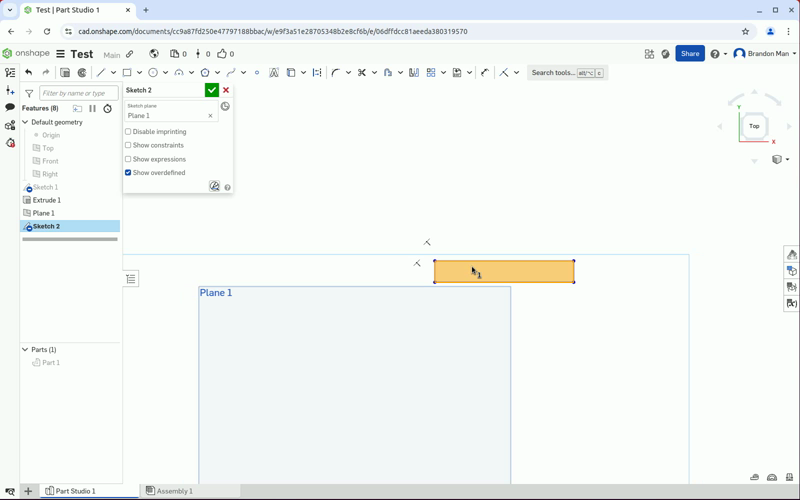
scroll(-6)
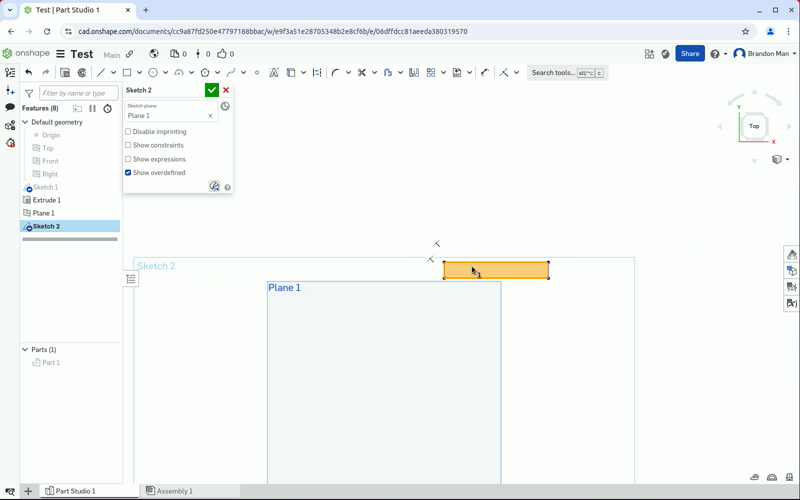
scroll(-6)
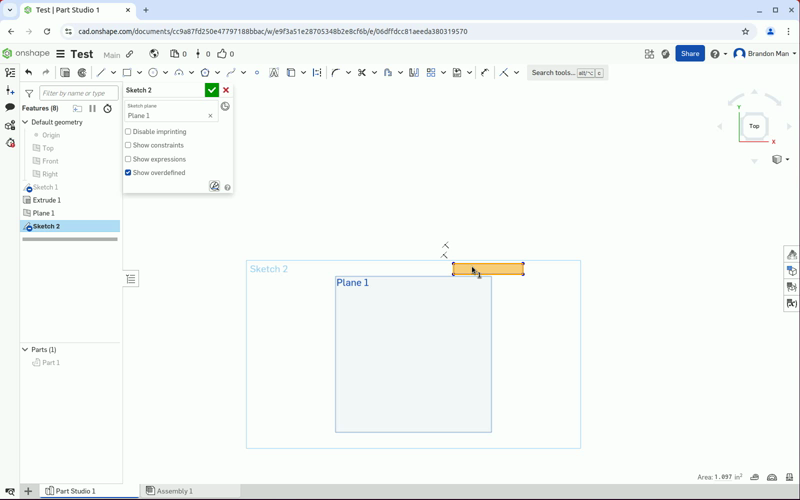
scroll(-6)
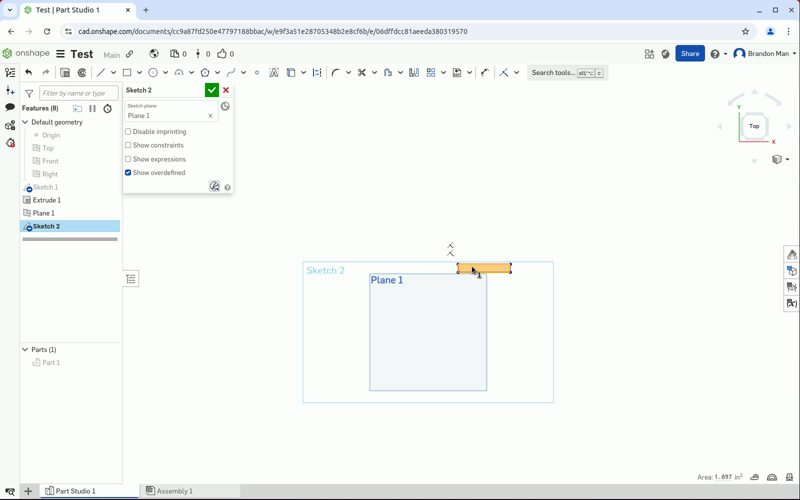
scroll(-6)
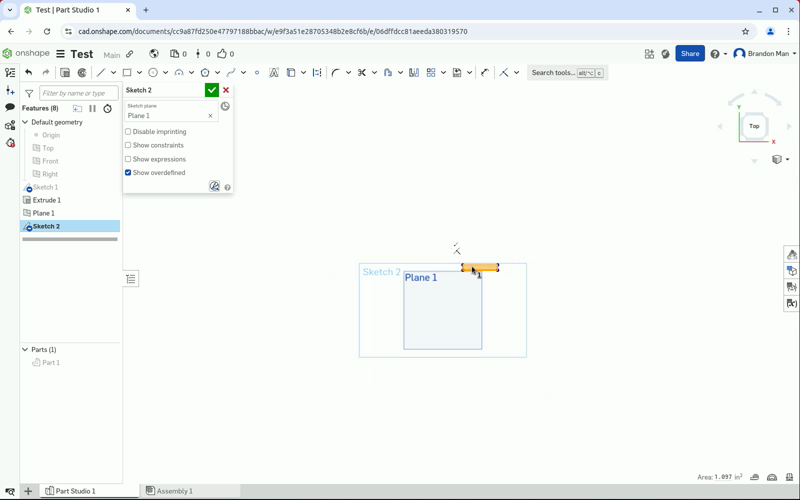
scroll(-6)
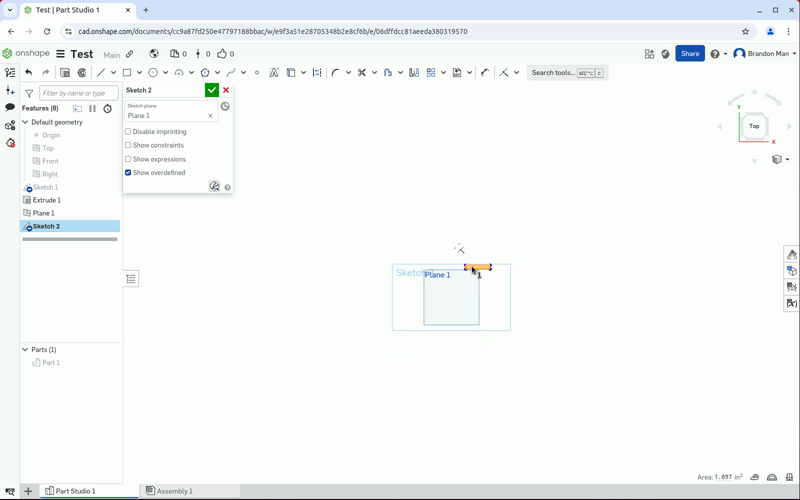
scroll(-6)
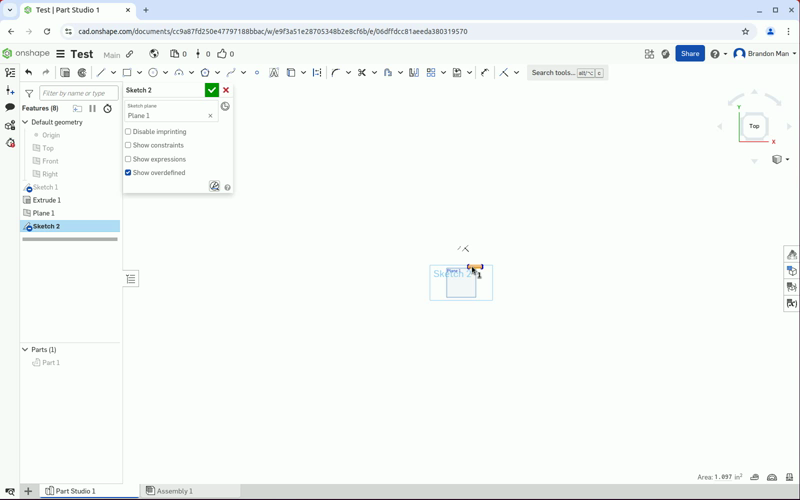
mouse_move(73, 352)
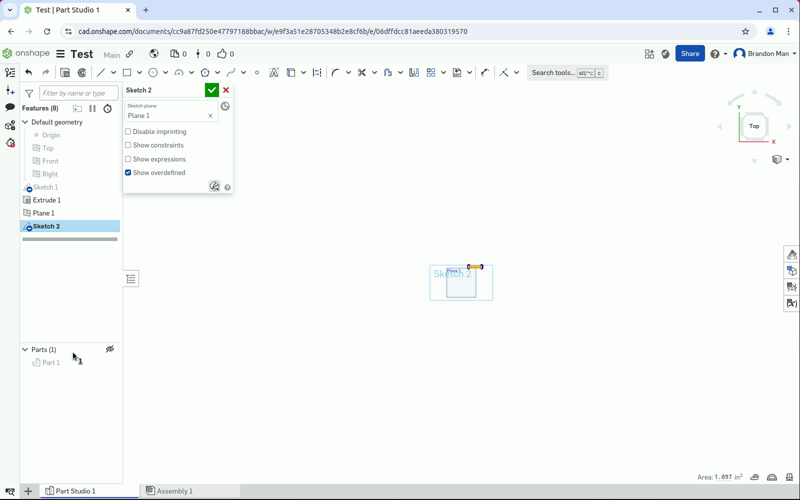
key(shift+y)
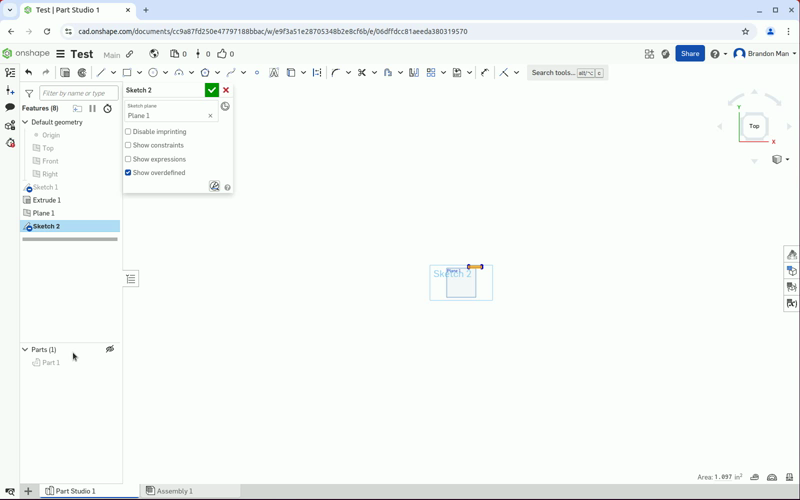
key(shift+e)
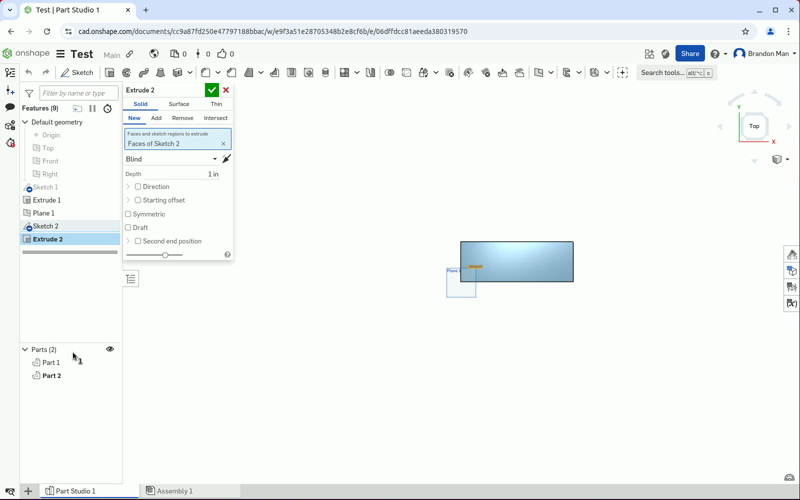
mouse_move(143, 106)
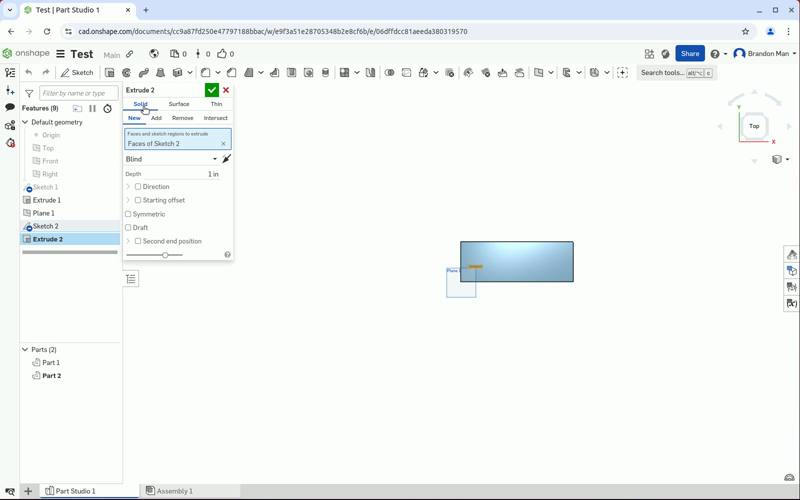
click(143, 106)
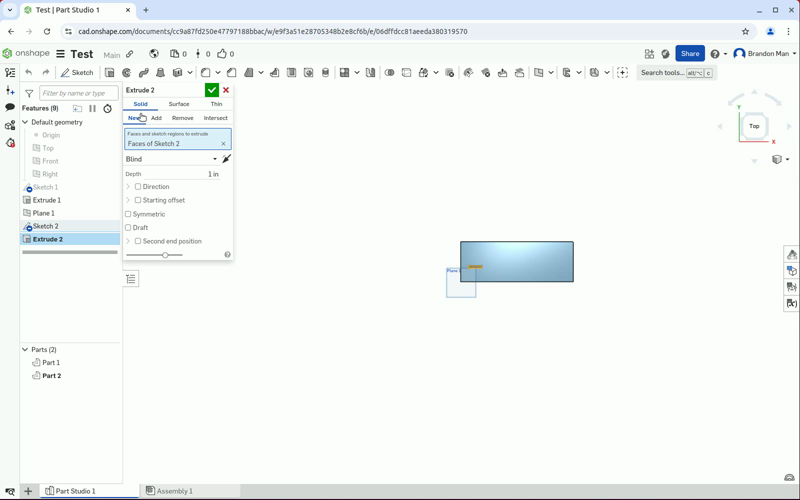
mouse_move(137, 120)
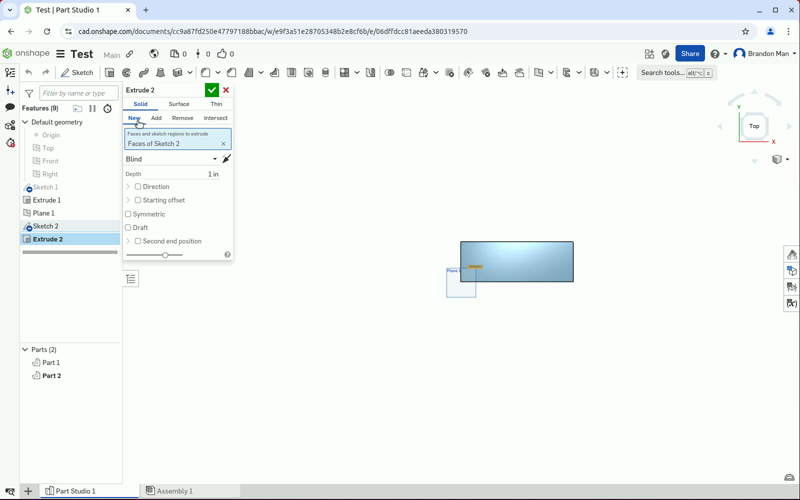
click(137, 120)
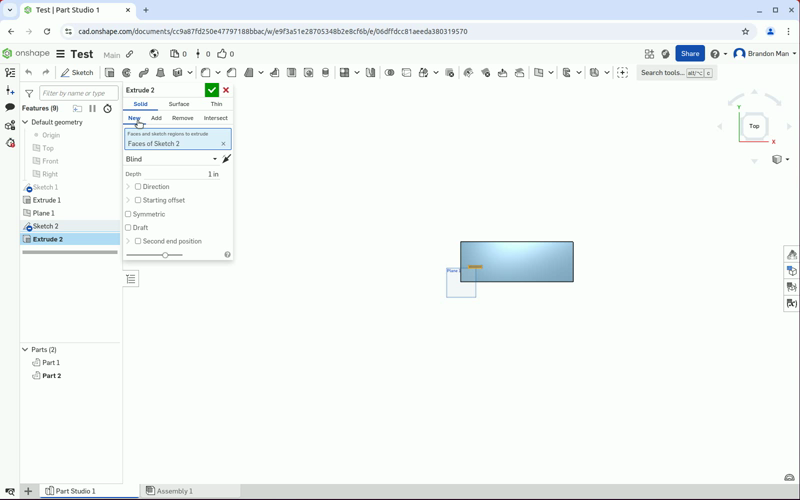
key(tab, 4)
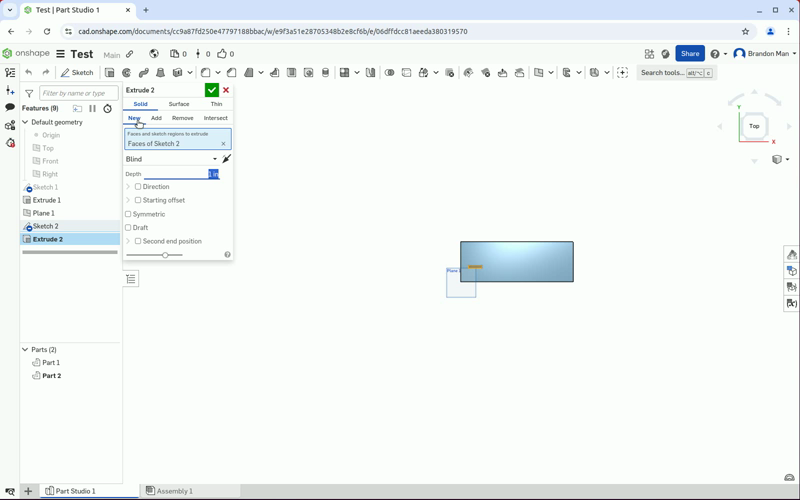
text(3.37)
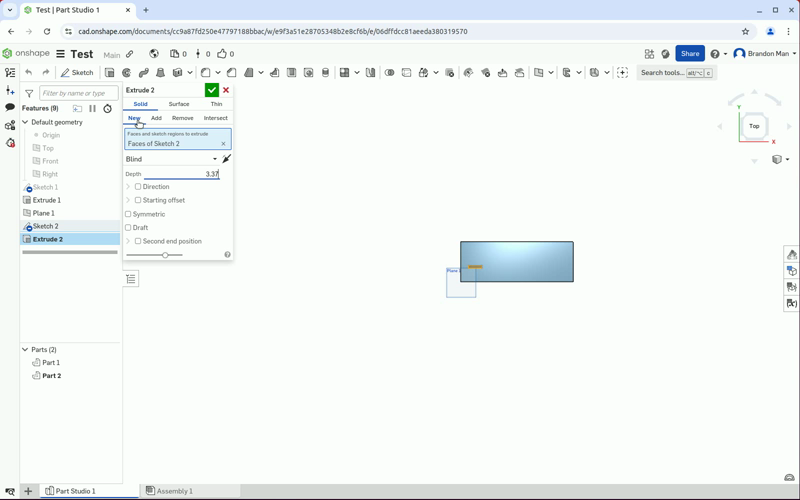
key(enter)
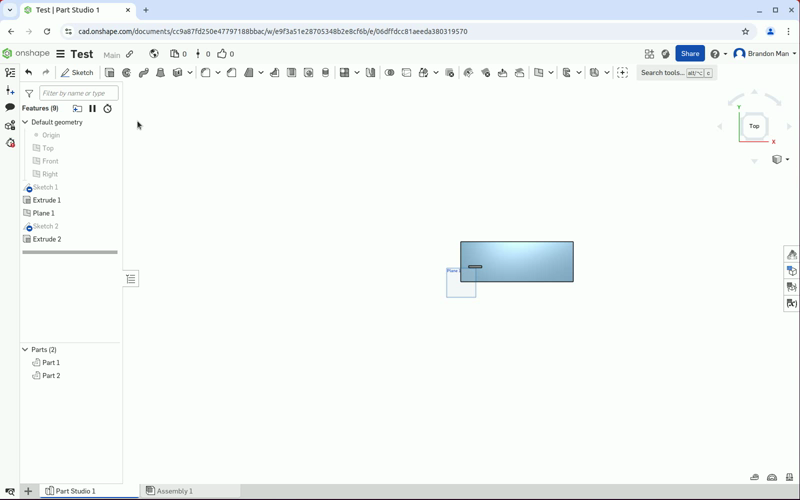
key(shift+h)
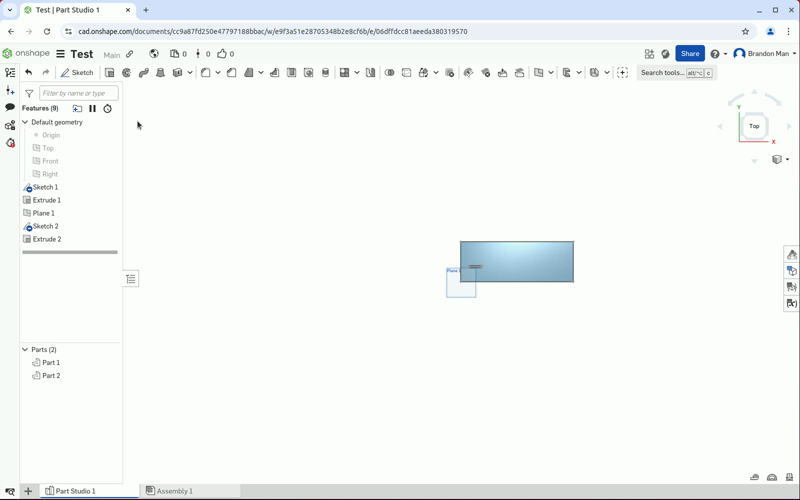
key(shift+h)
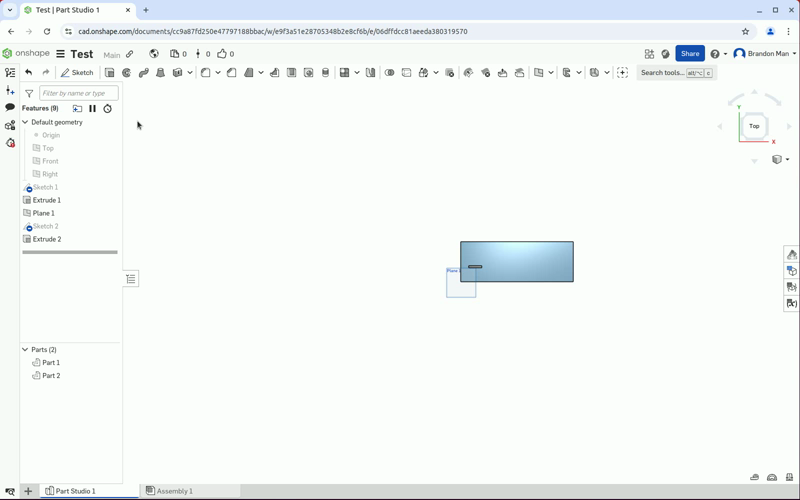
mouse_move(73, 189)
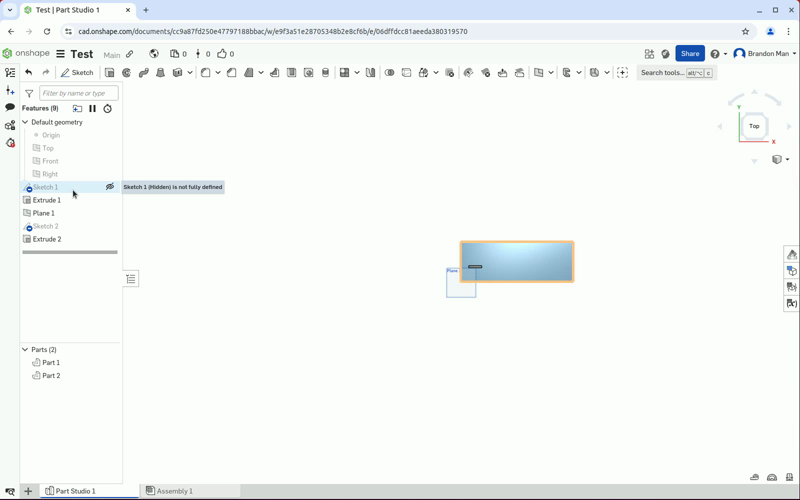
click(73, 189)
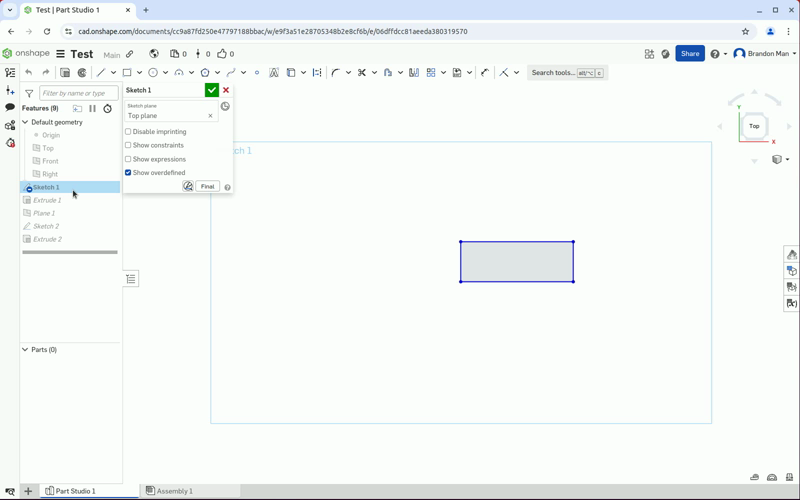
mouse_move(229, 92)
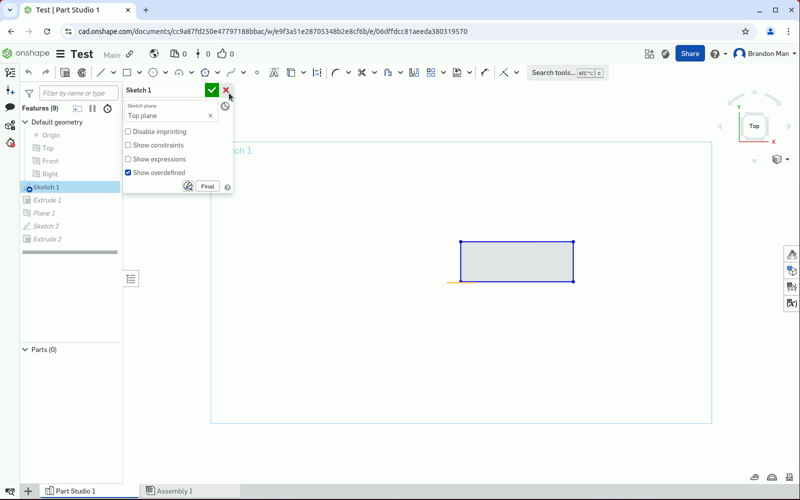
click(229, 92)
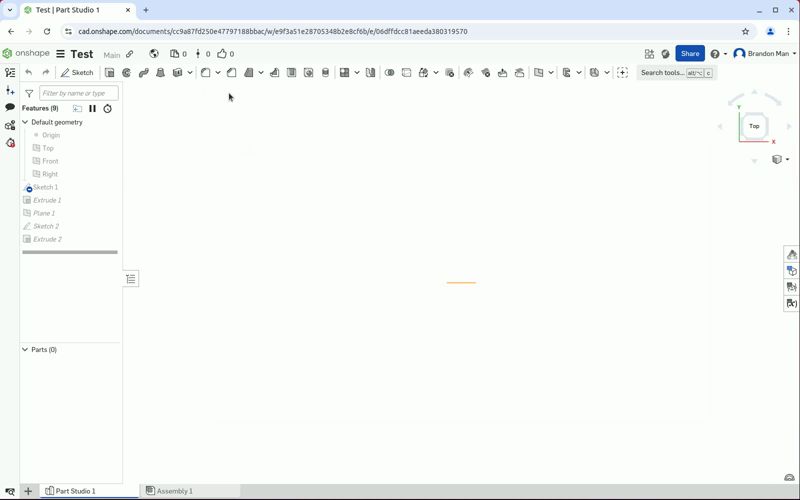
key(shift+s)
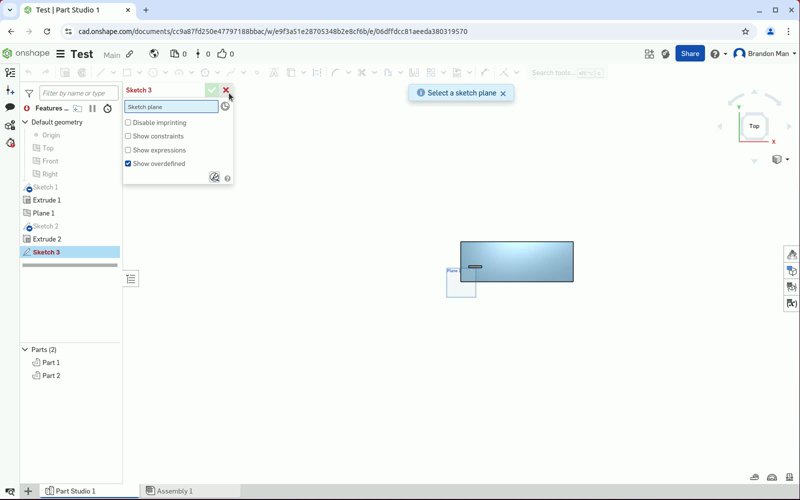
mouse_move(73, 215)
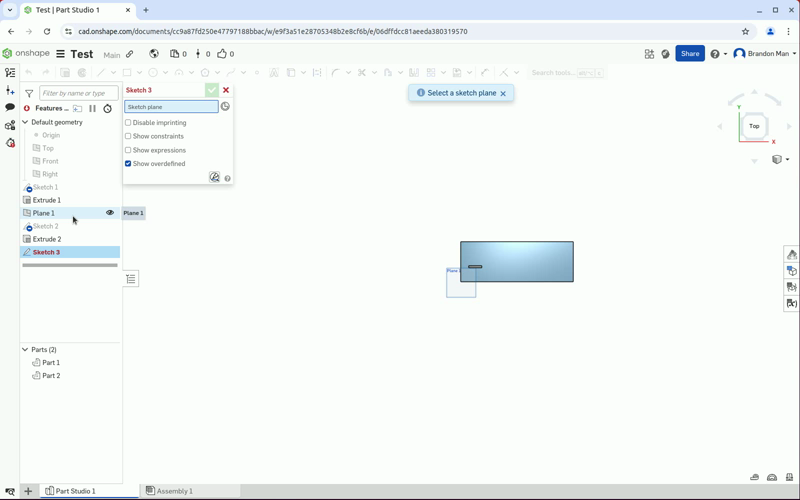
click(73, 215)
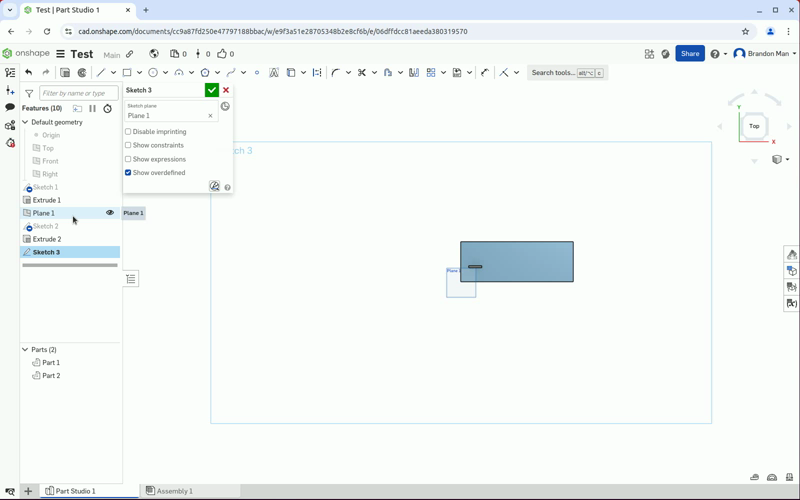
mouse_move(73, 352)
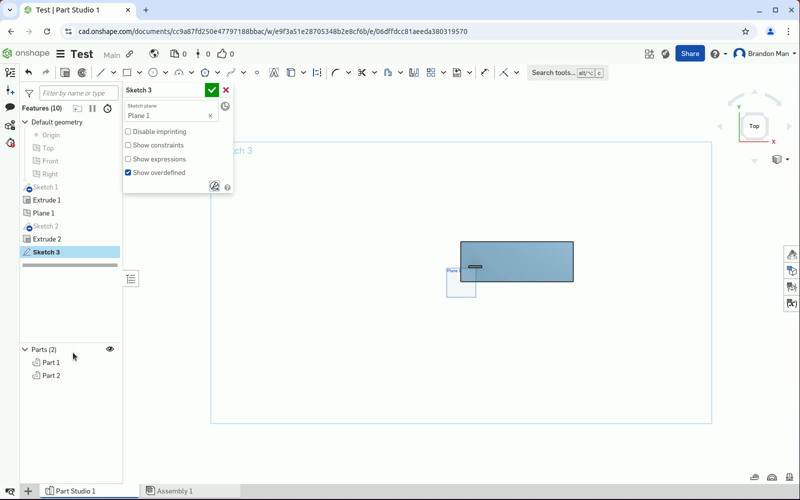
key(y)
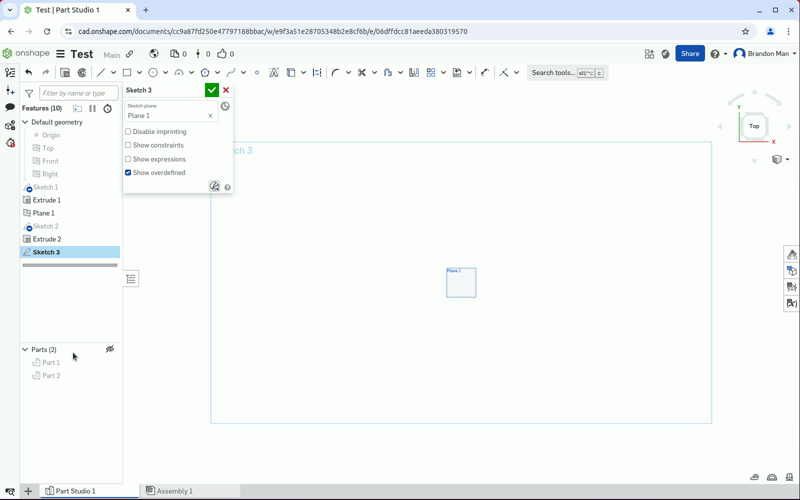
key(l)
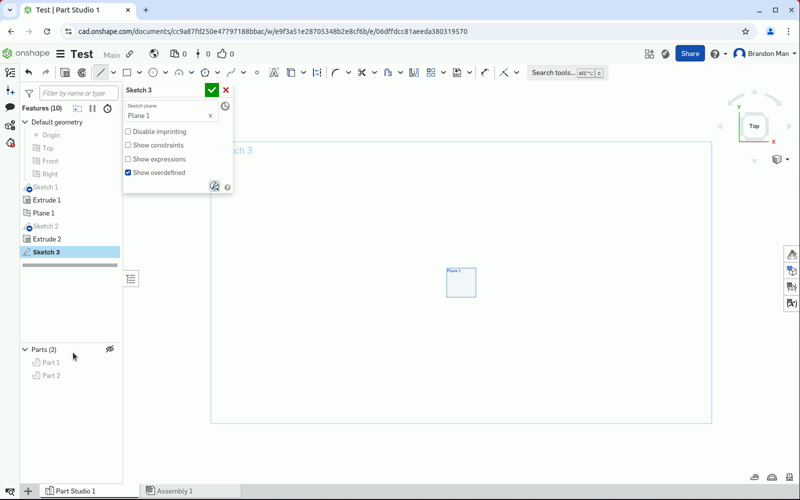
key_down(shift)
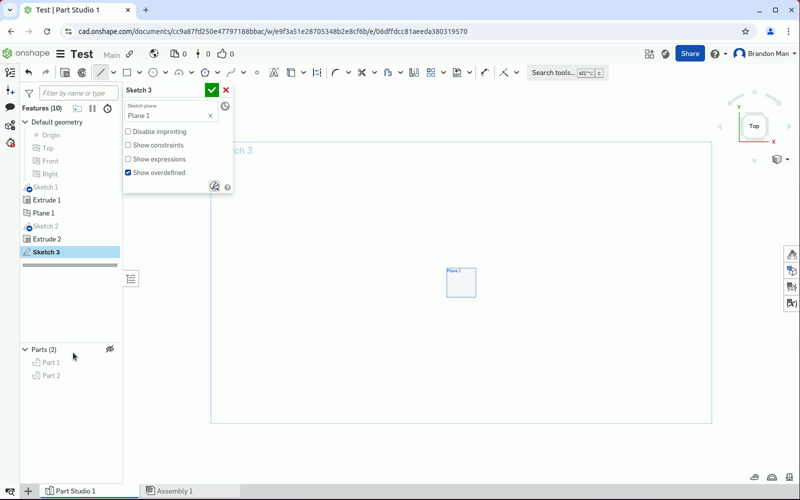
mouse_move(468, 257)
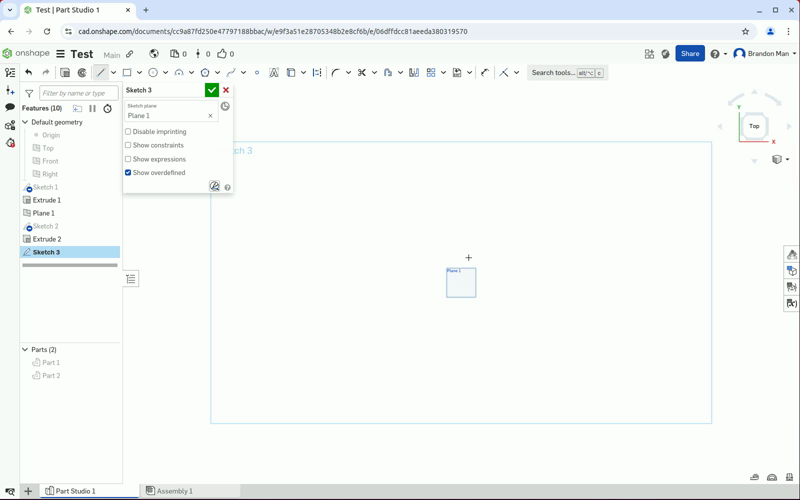
click(468, 257)
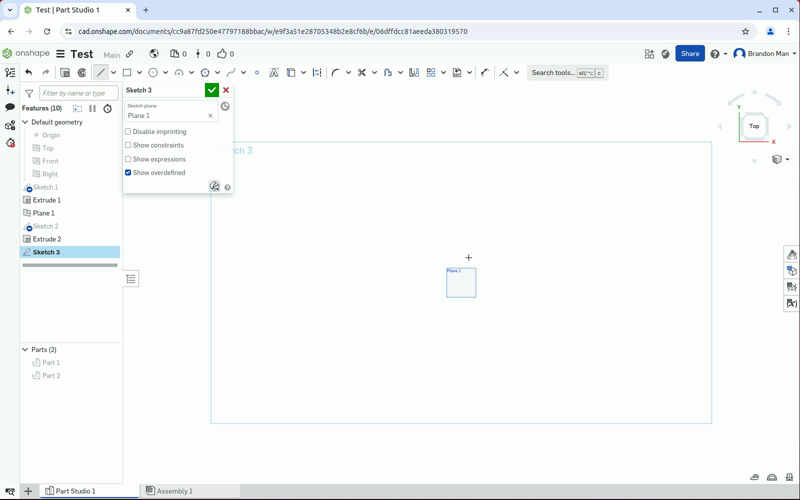
key_up(shift)
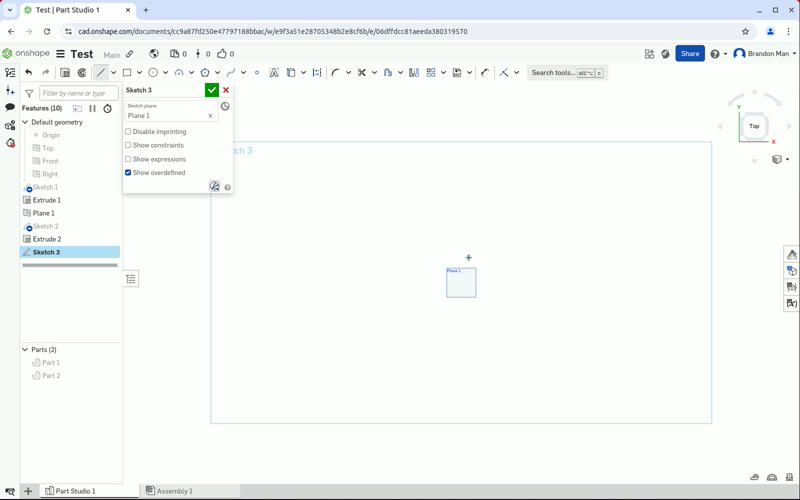
key_down(shift)
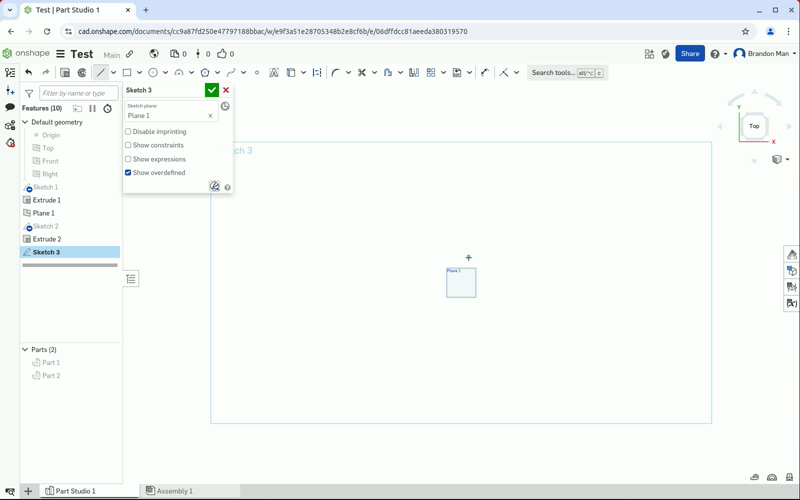
mouse_move(498, 257)
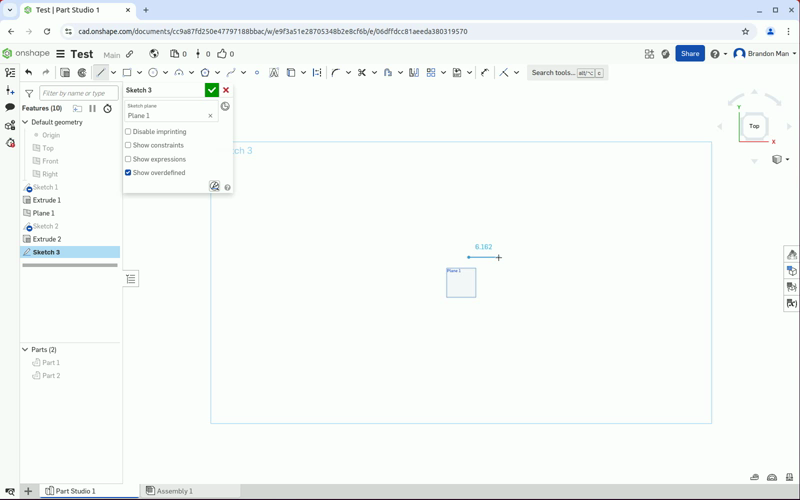
mouse_move(481, 257)
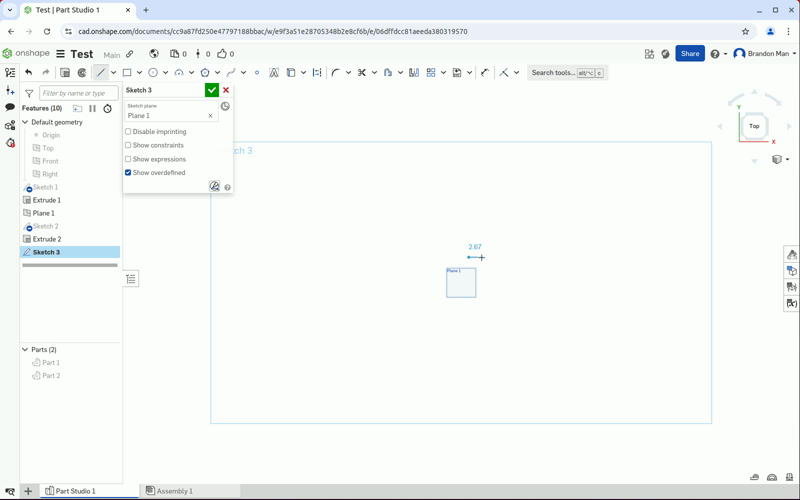
click(481, 257)
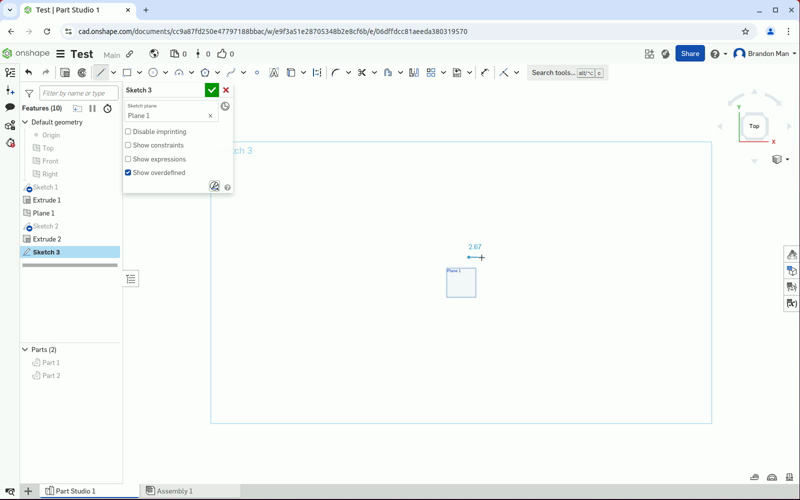
key_up(shift)
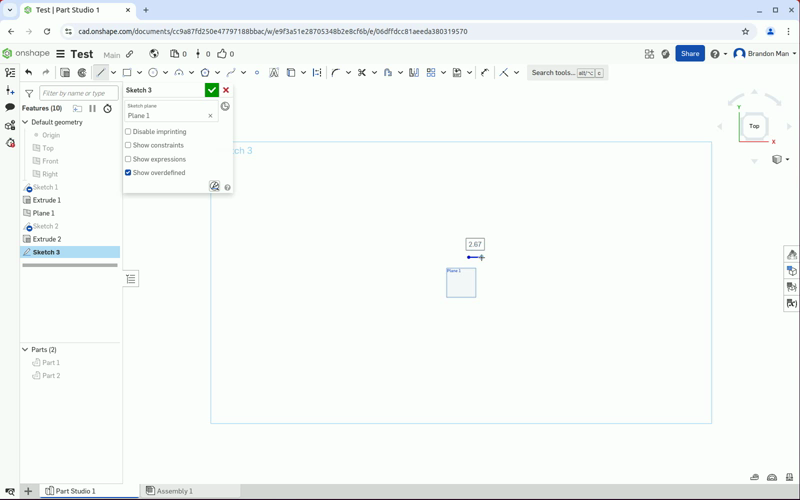
key_down(shift)
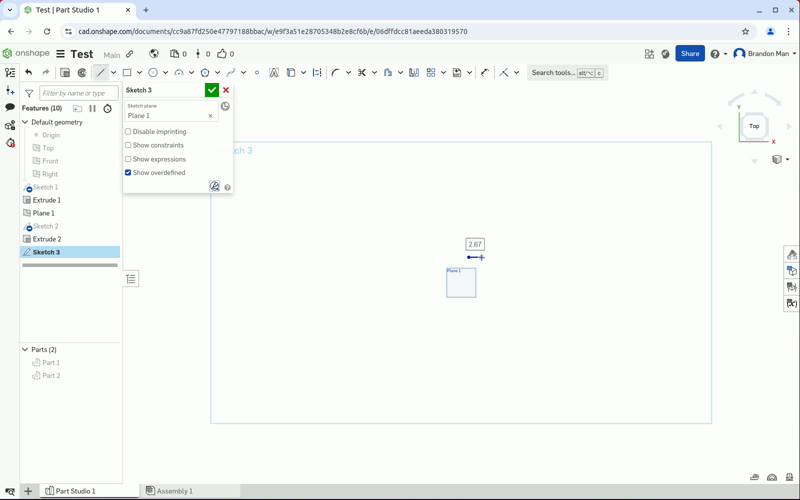
mouse_move(511, 257)
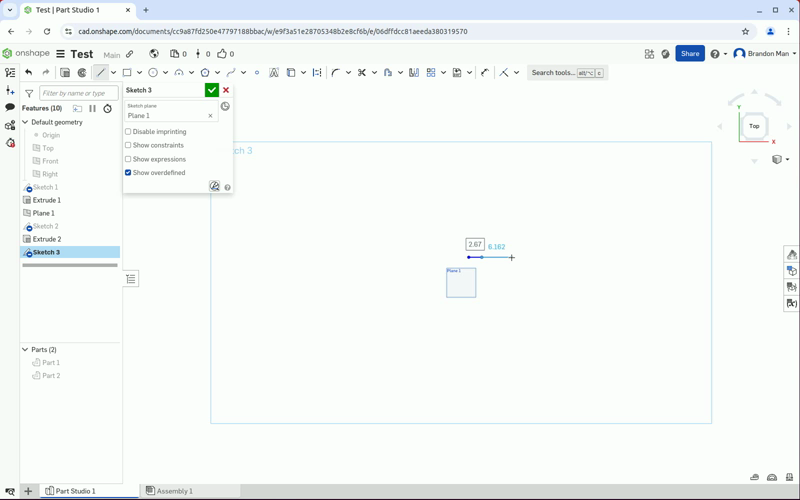
mouse_move(481, 255)
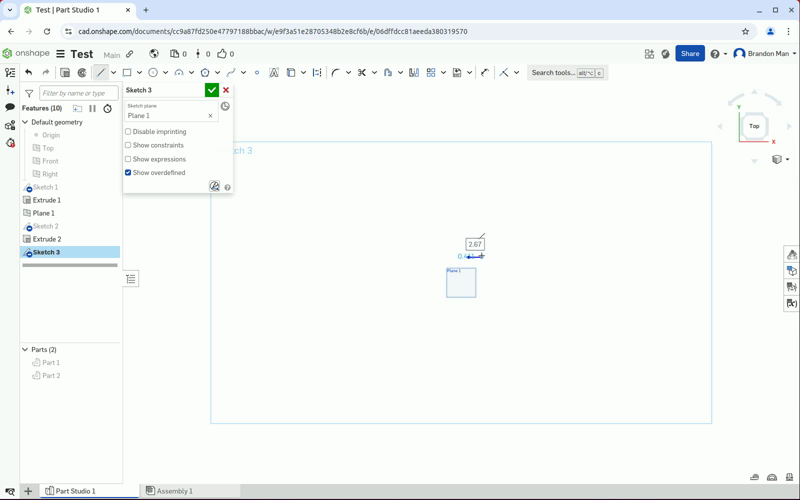
scroll(6)
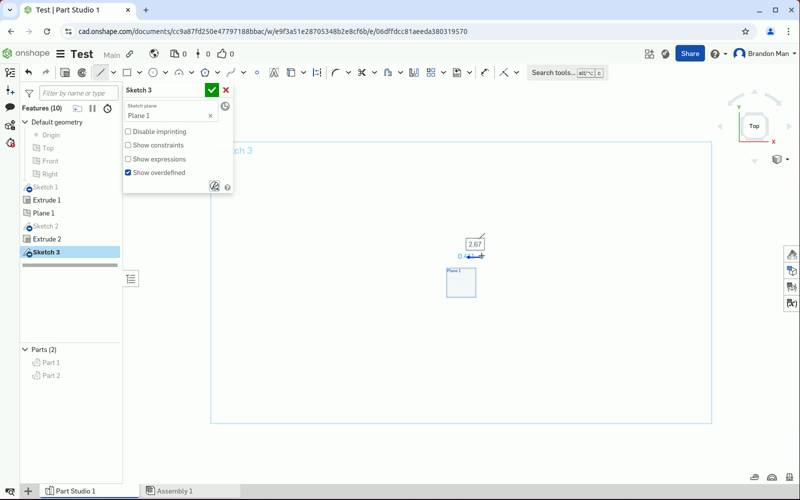
scroll(6)
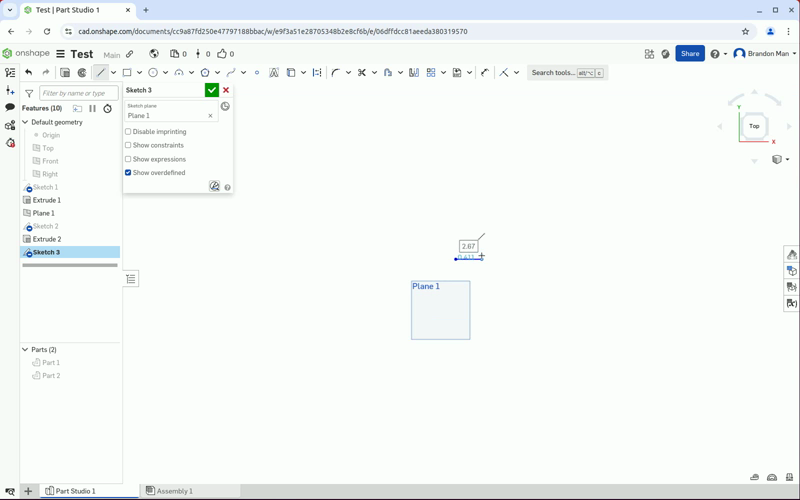
scroll(6)
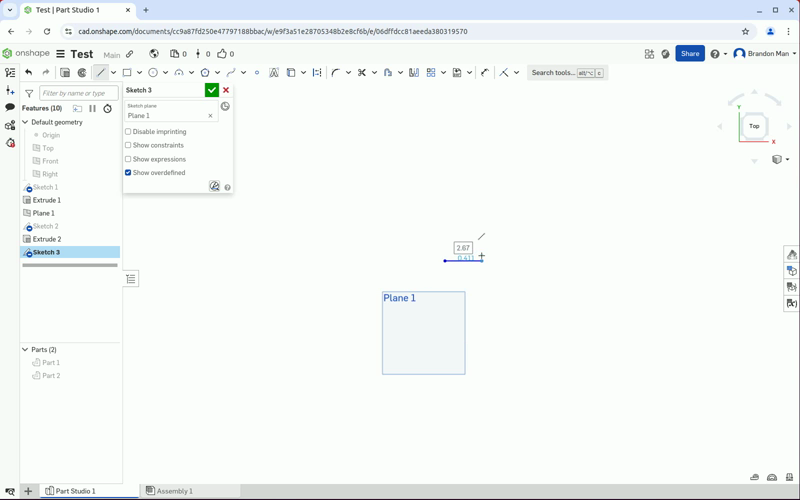
scroll(6)
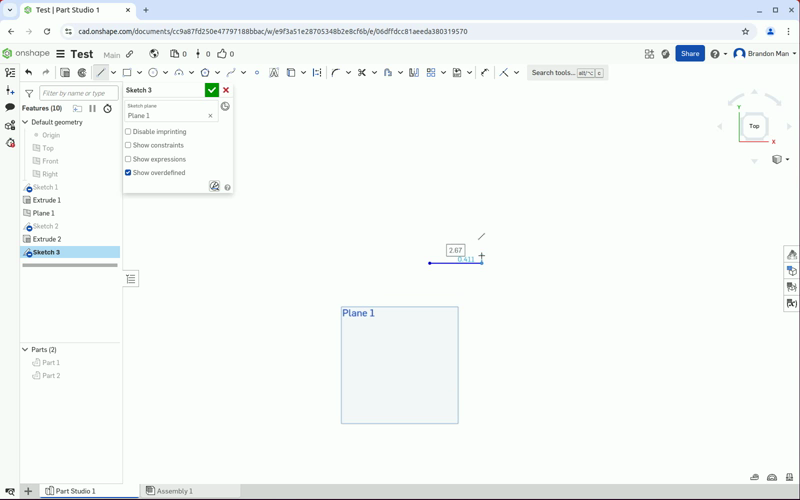
scroll(6)
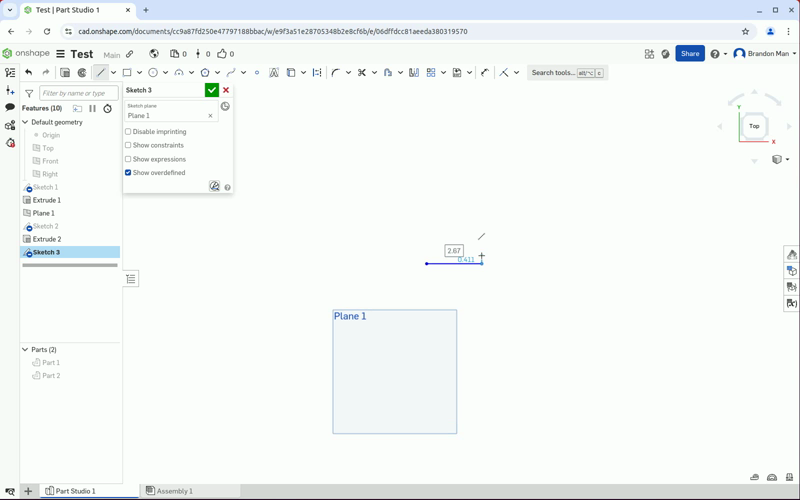
scroll(6)
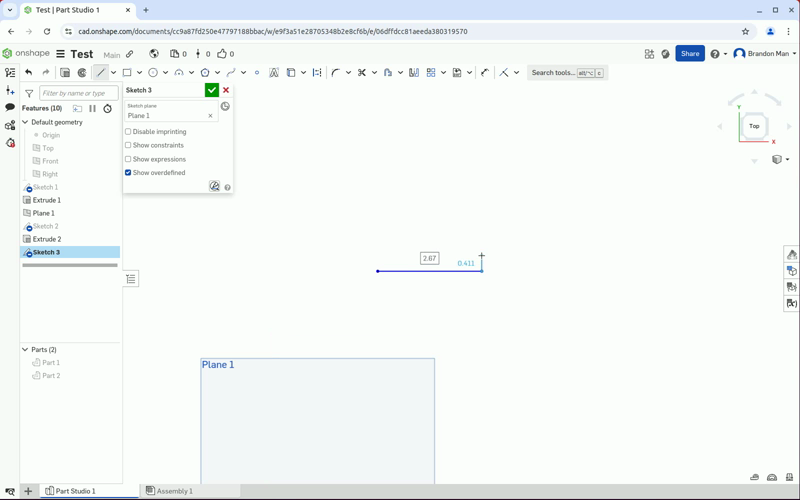
scroll(6)
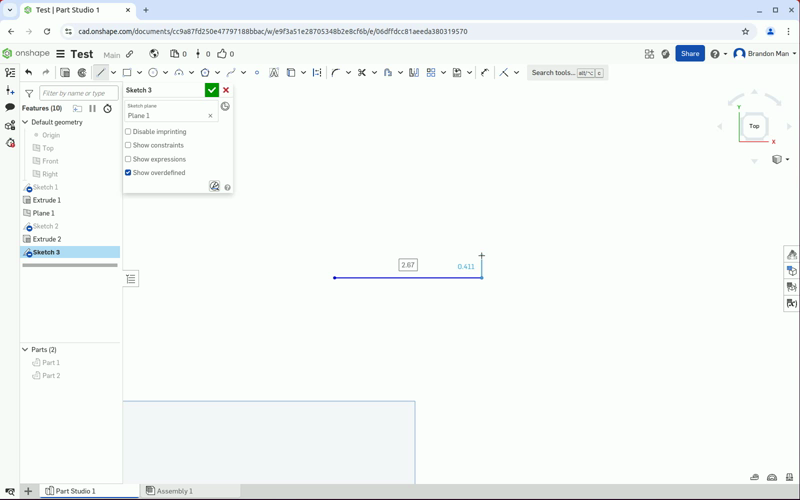
click(481, 255)
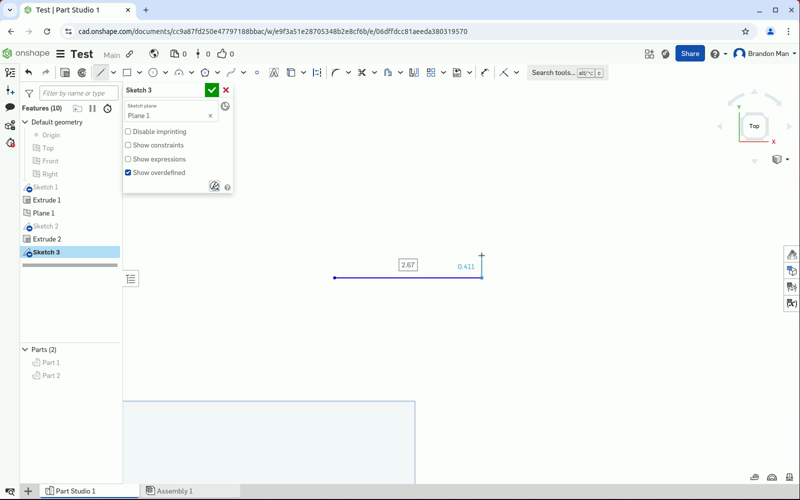
scroll(-6)
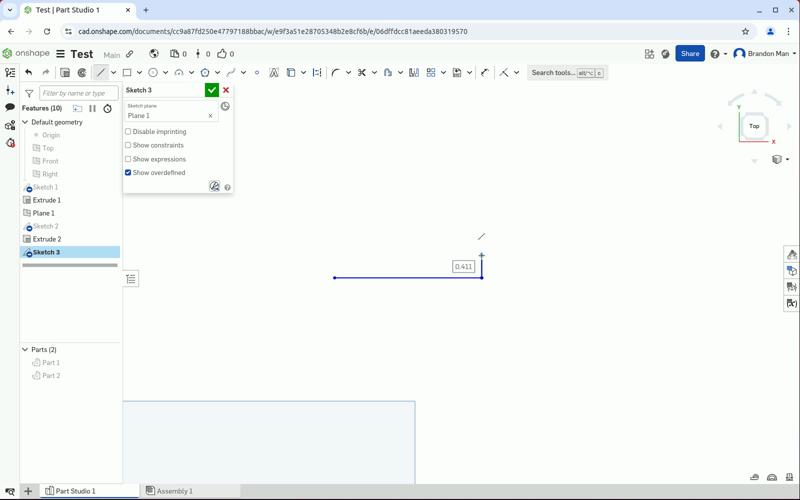
scroll(-6)
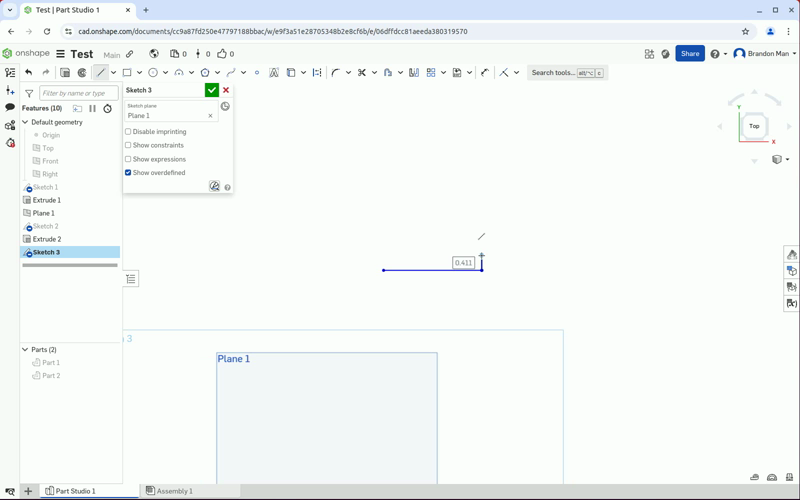
scroll(-6)
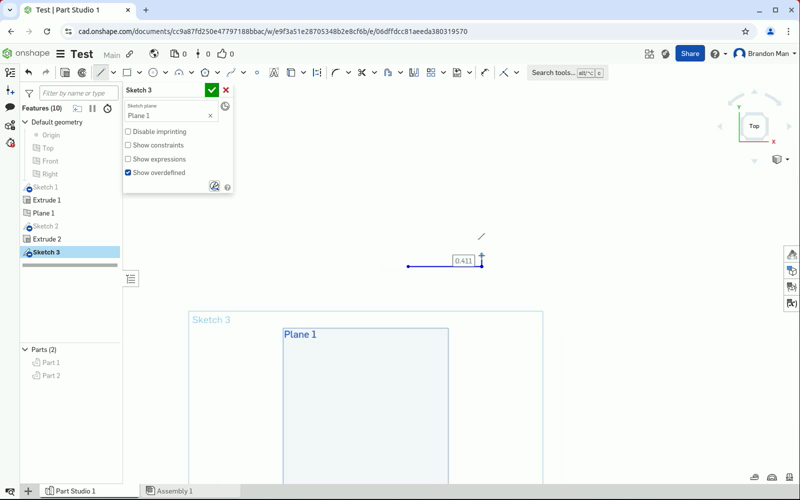
scroll(-6)
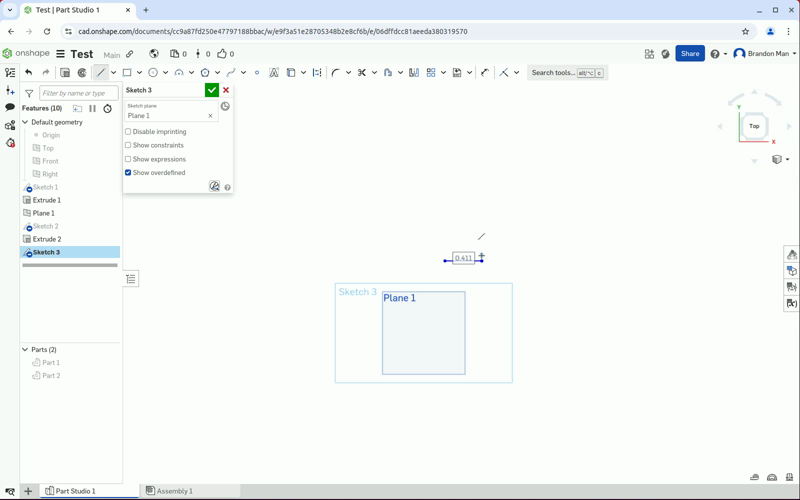
scroll(-6)
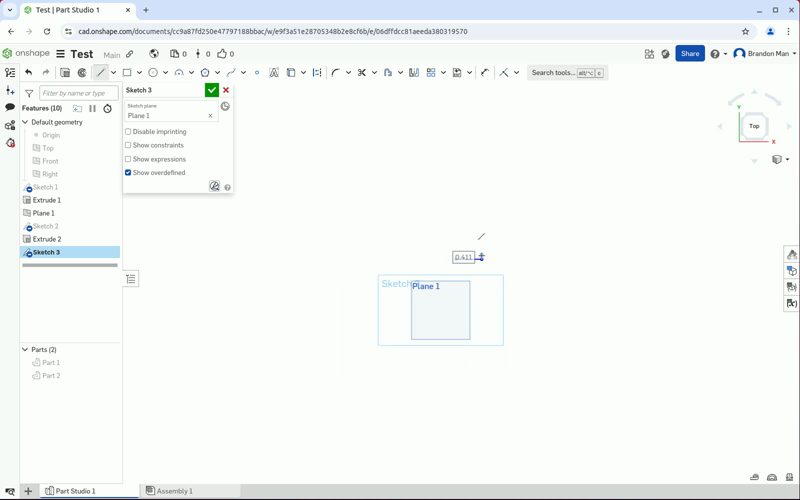
scroll(-6)
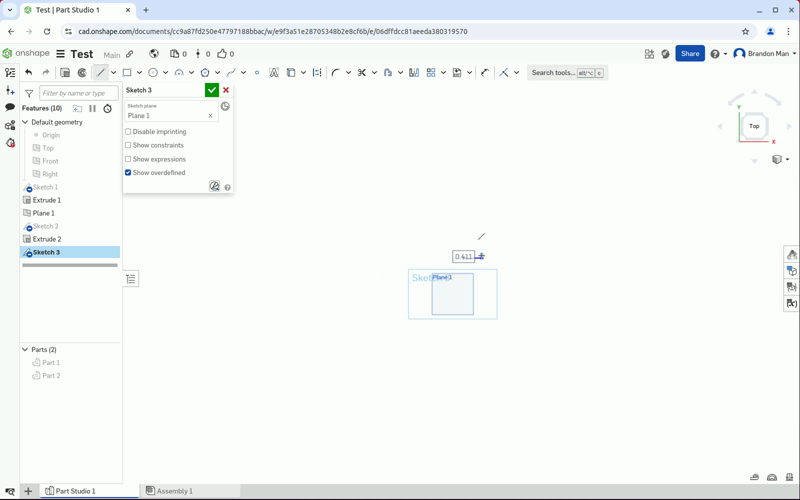
scroll(-6)
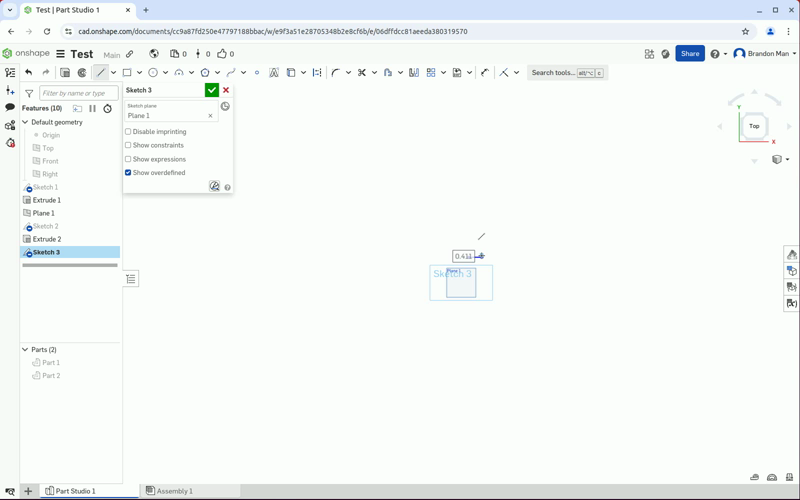
key_up(shift)
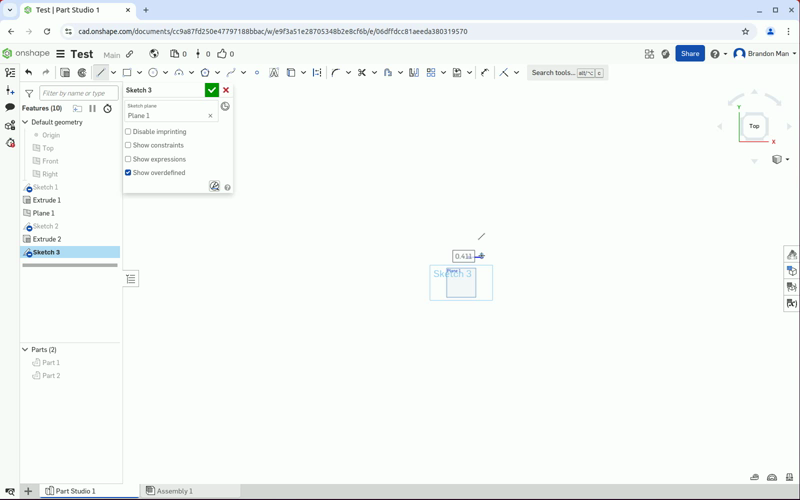
key_down(shift)
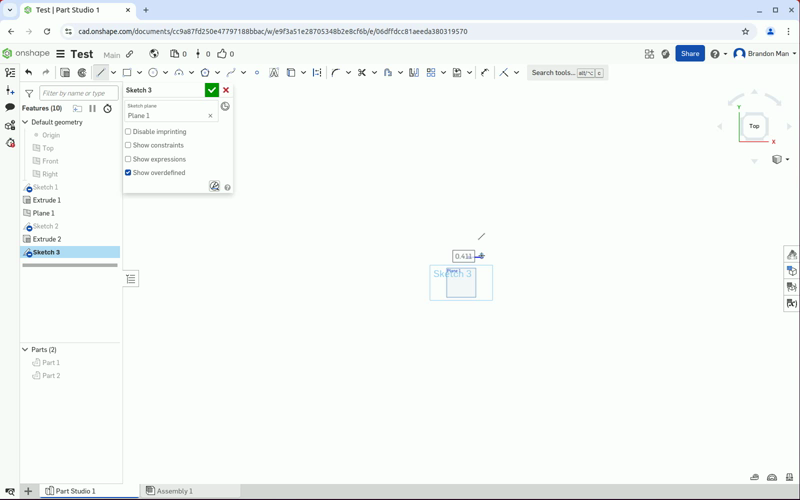
mouse_move(511, 255)
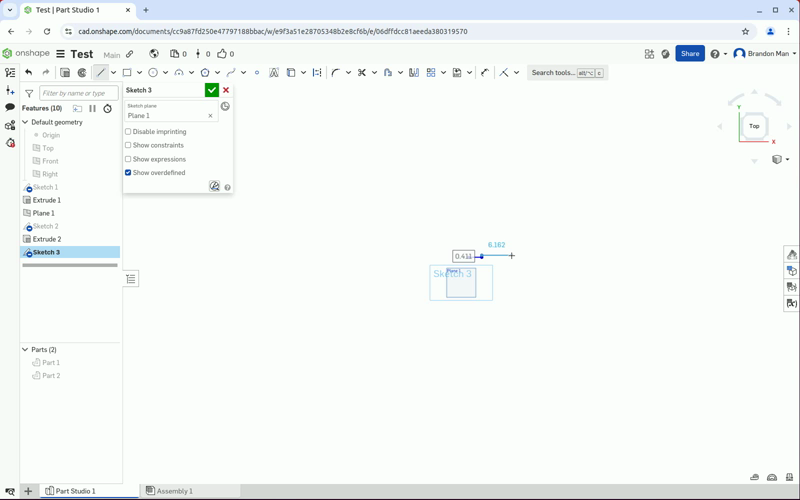
mouse_move(468, 255)
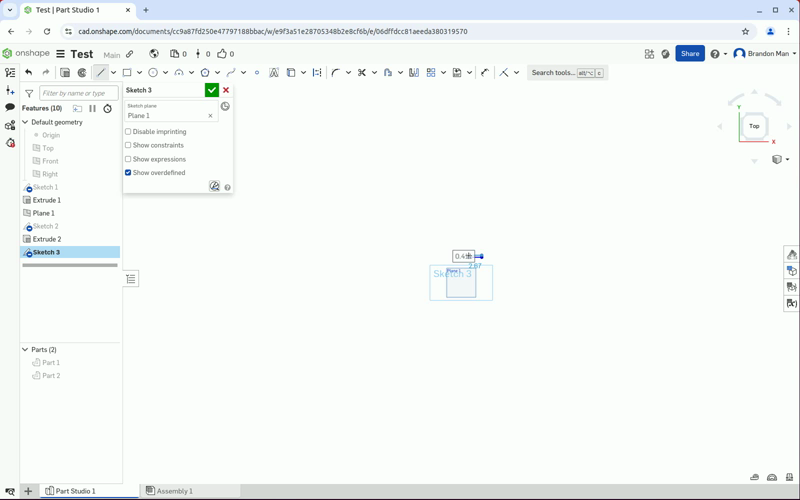
scroll(6)
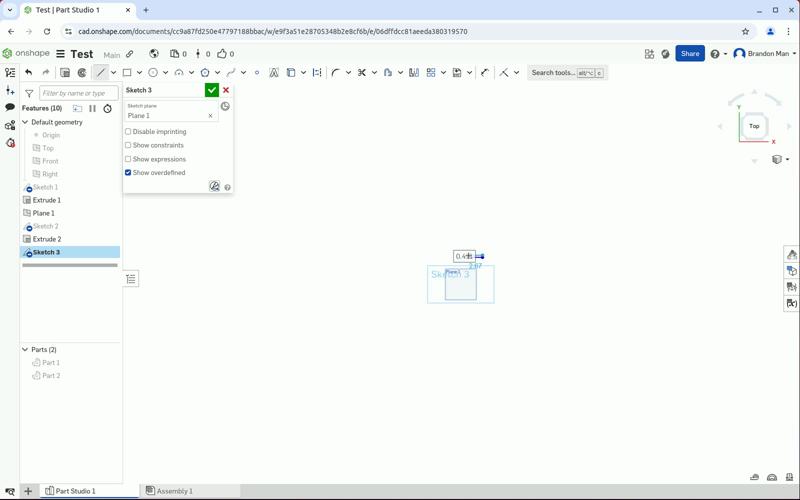
scroll(6)
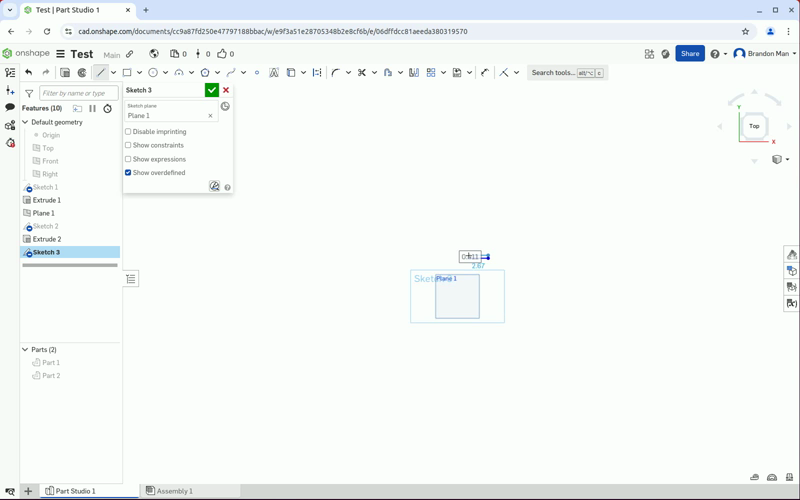
scroll(6)
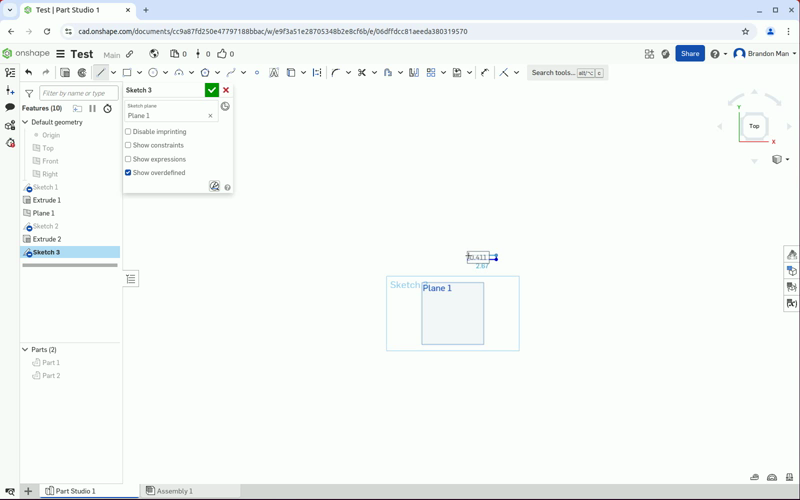
scroll(6)
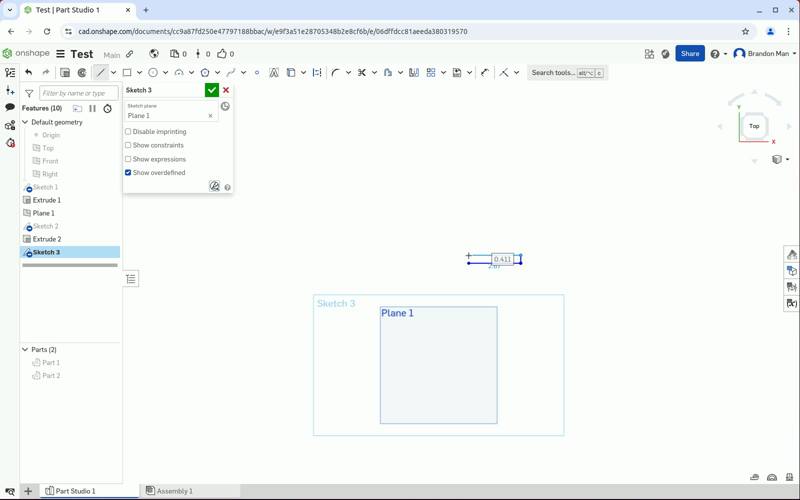
scroll(6)
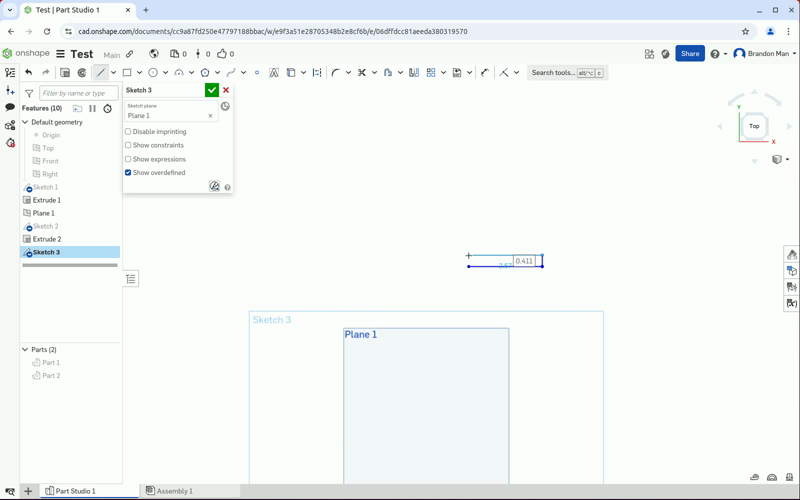
scroll(6)
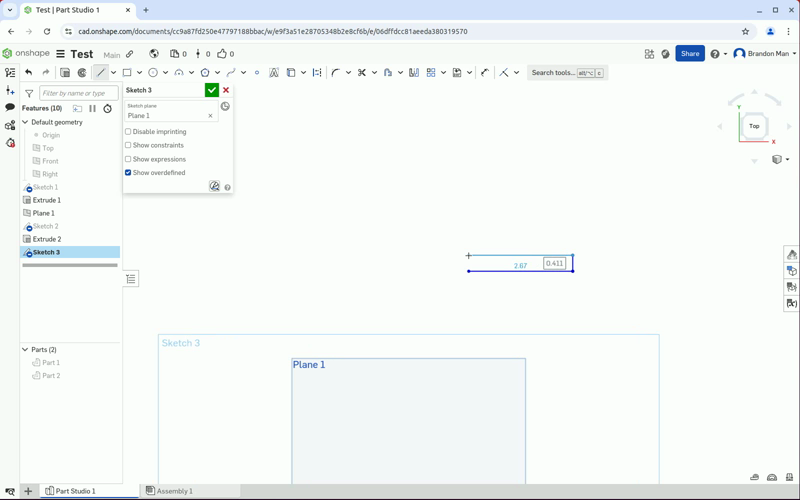
scroll(6)
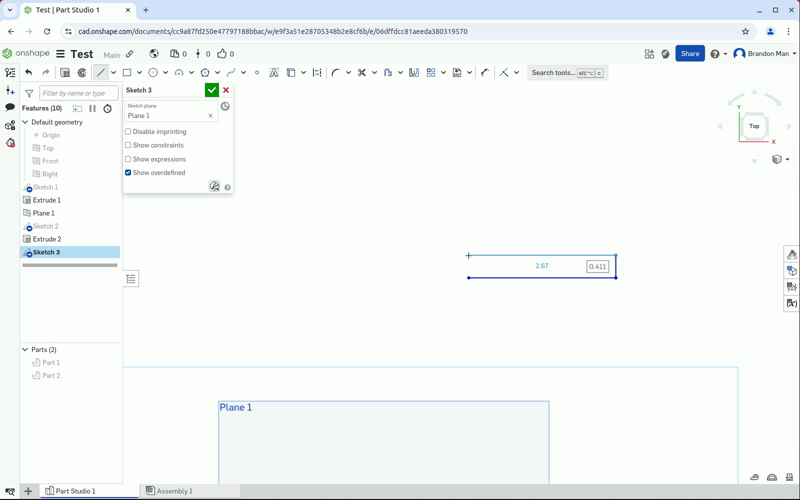
click(468, 255)
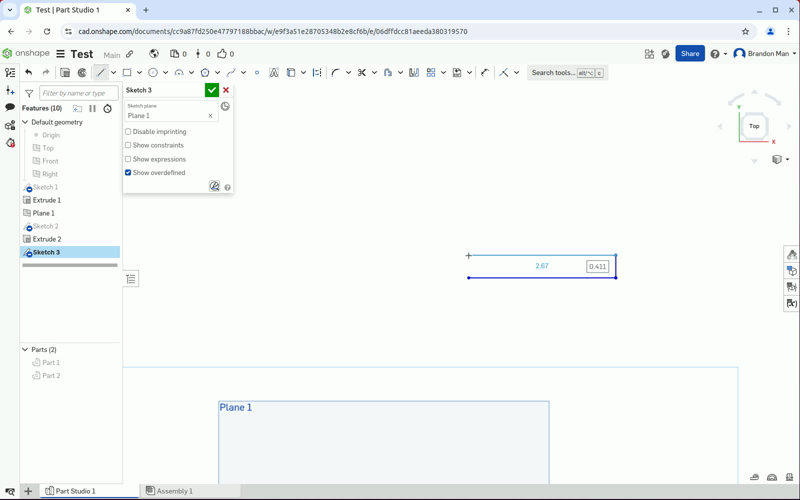
scroll(-6)
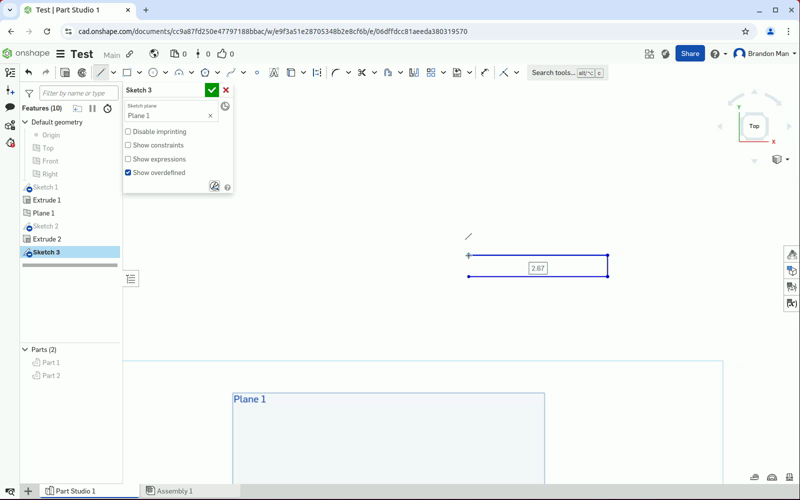
scroll(-6)
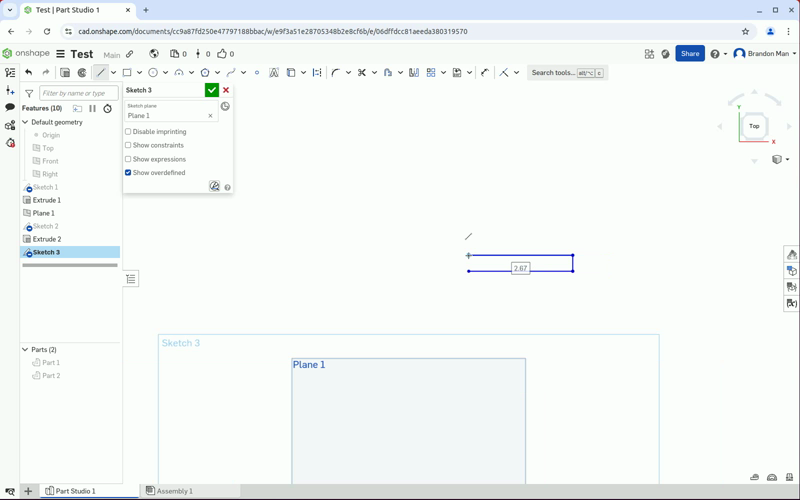
scroll(-6)
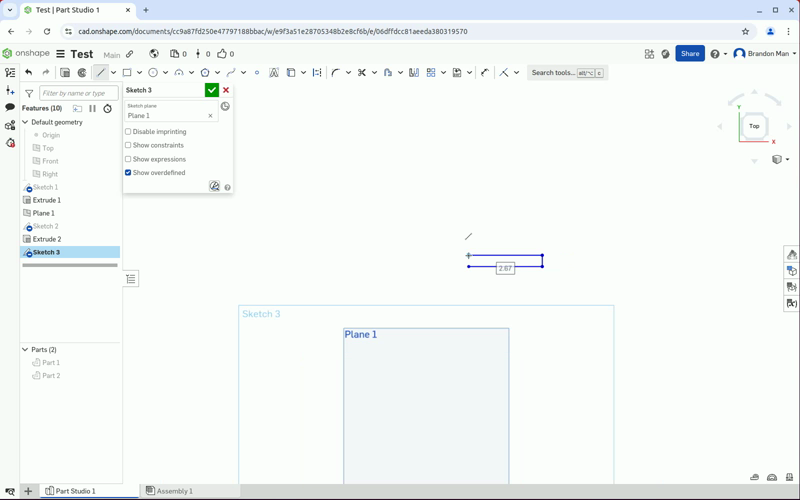
scroll(-6)
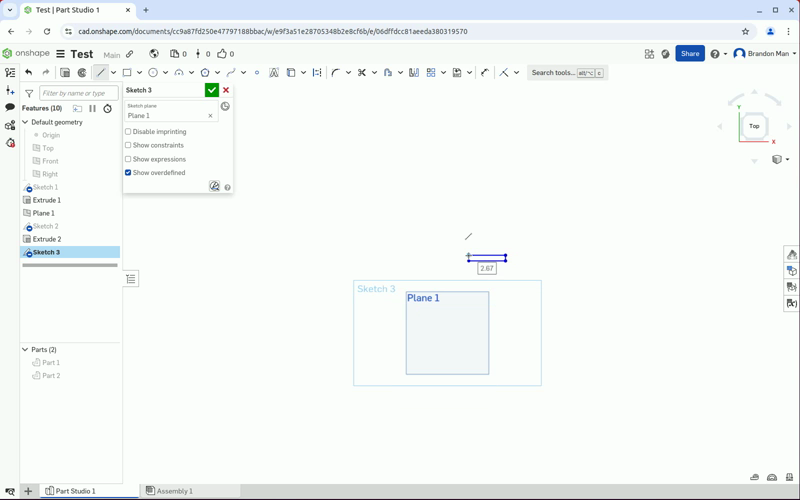
scroll(-6)
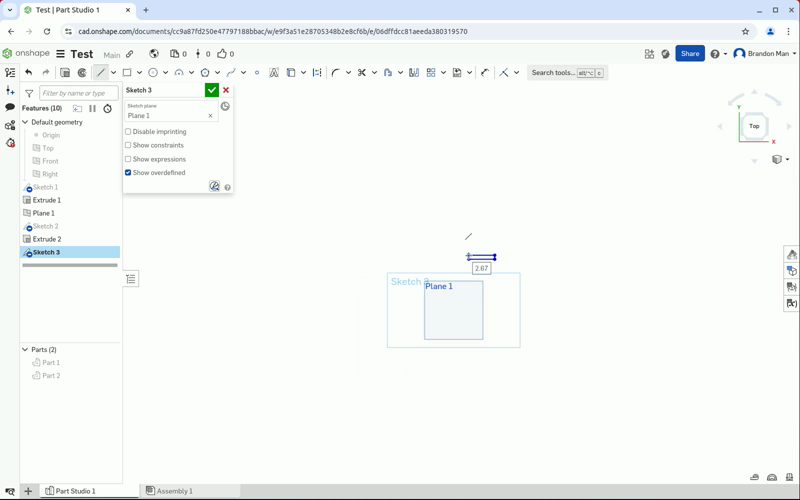
scroll(-6)
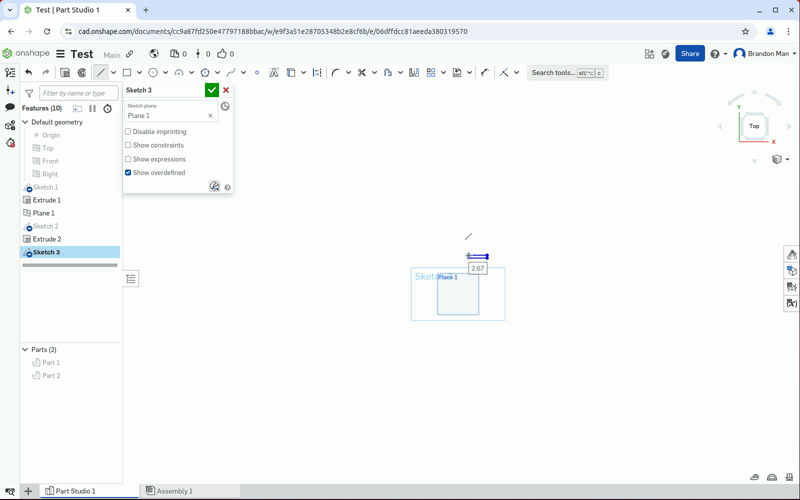
scroll(-6)
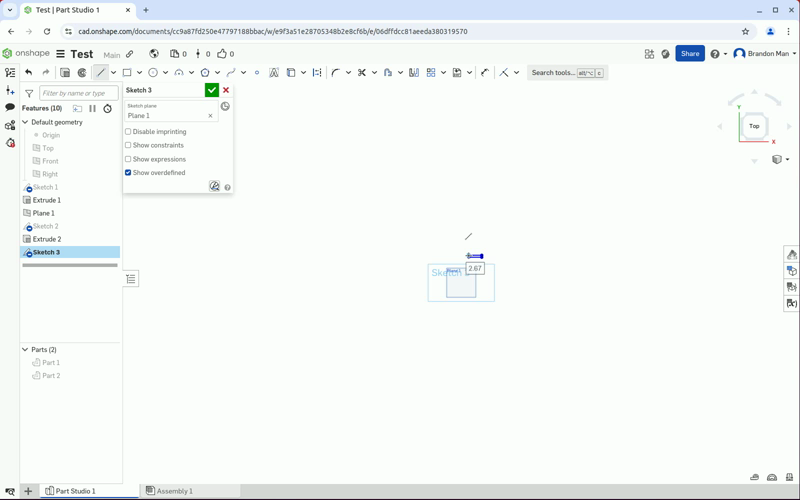
key_up(shift)
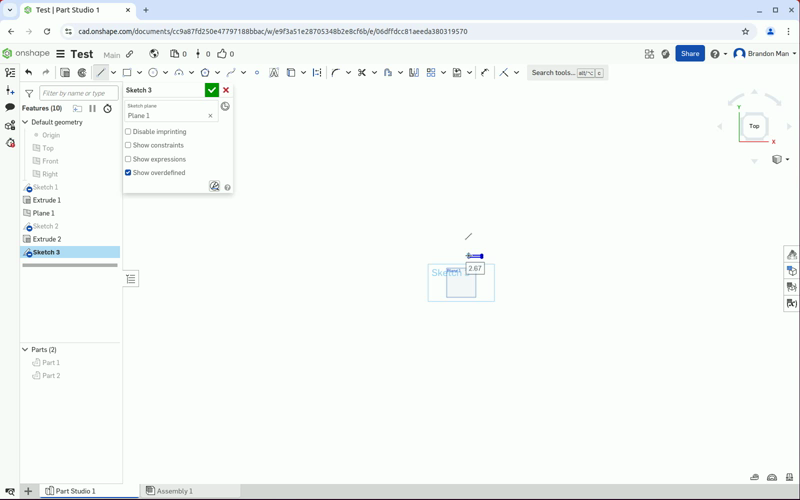
mouse_move(498, 255)
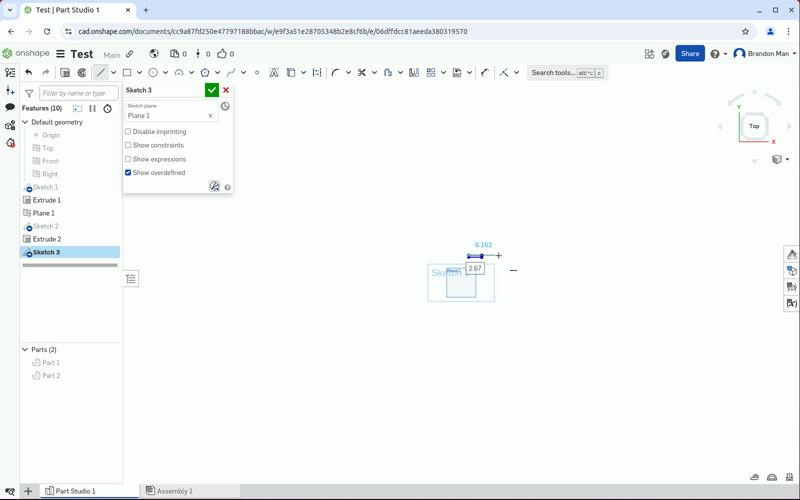
key_down(shift)
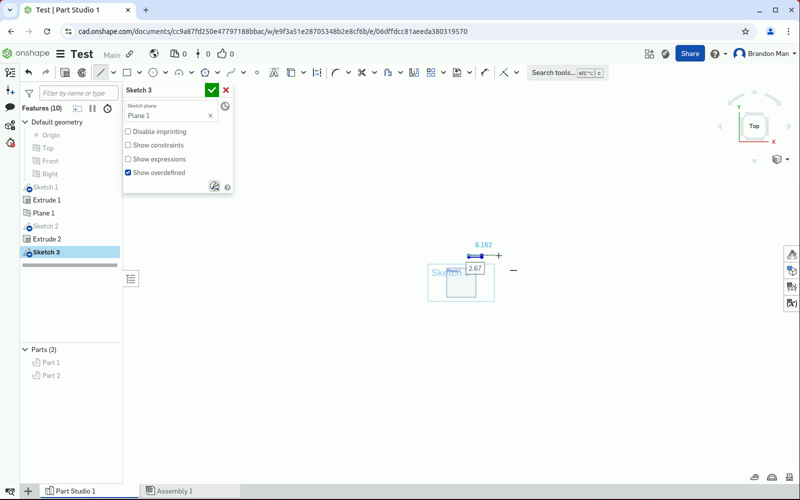
mouse_move(468, 257)
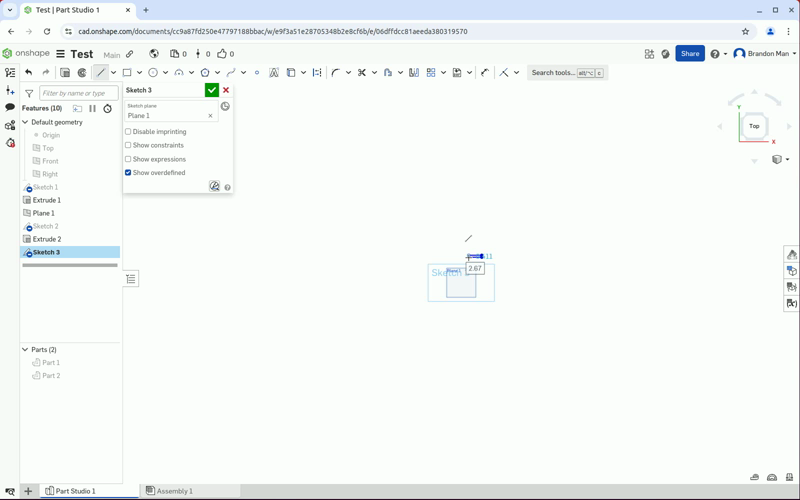
scroll(6)
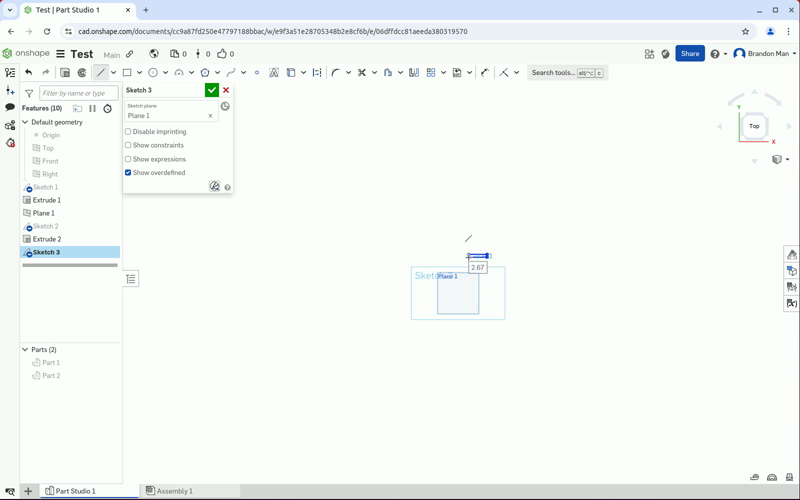
scroll(6)
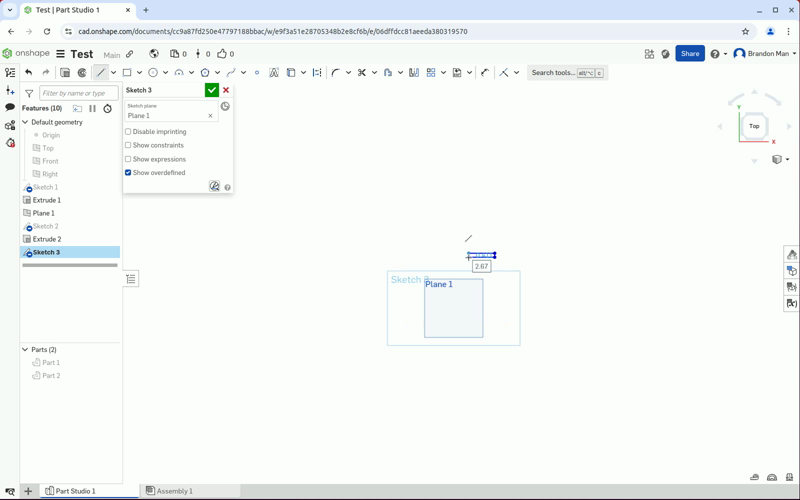
scroll(6)
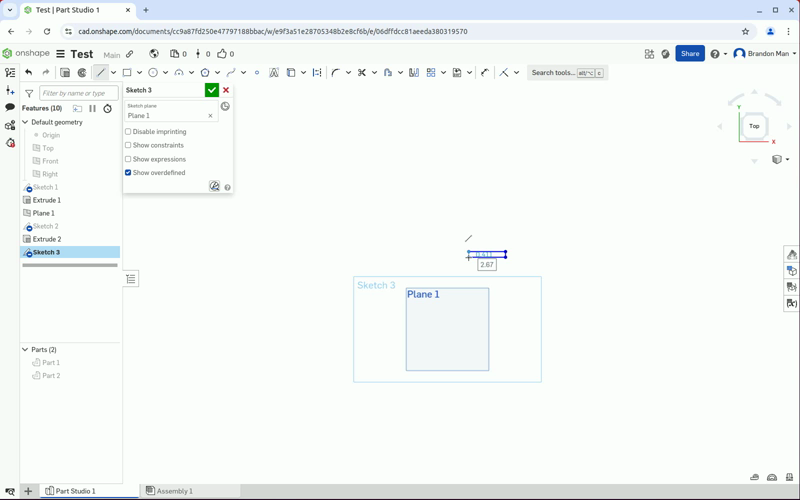
scroll(6)
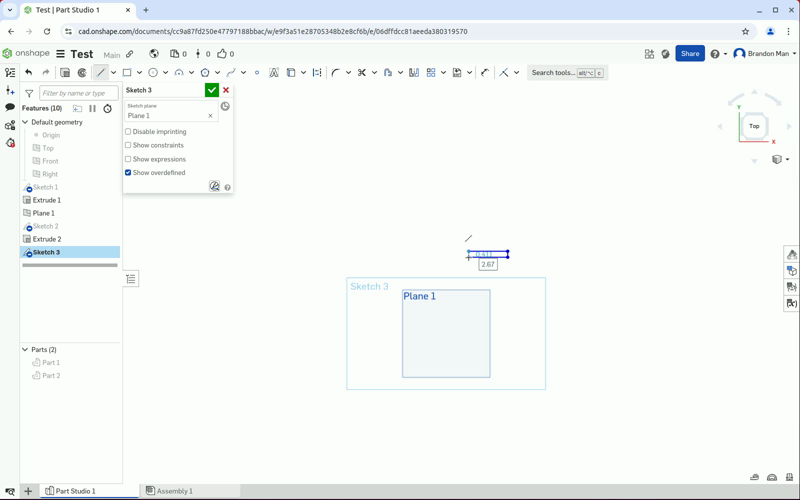
scroll(6)
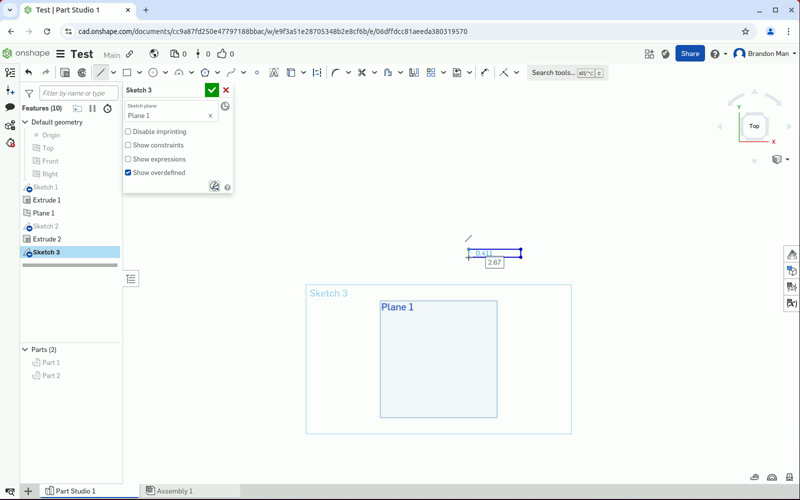
scroll(6)
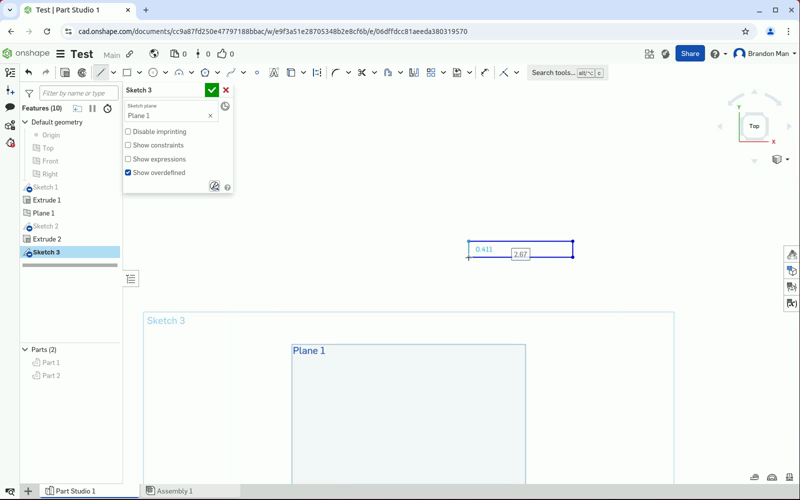
scroll(6)
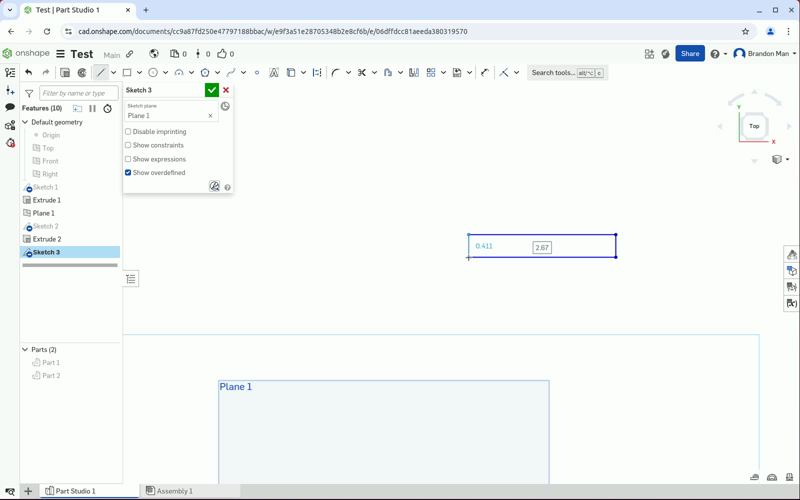
key_up(shift)
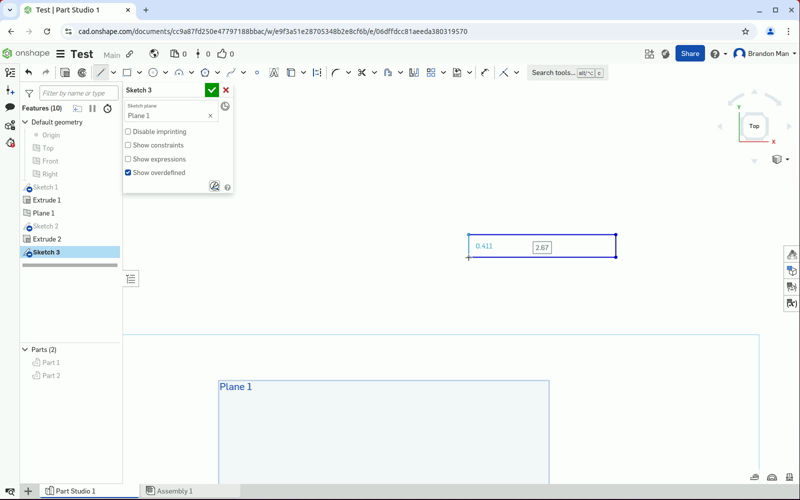
click(468, 257)
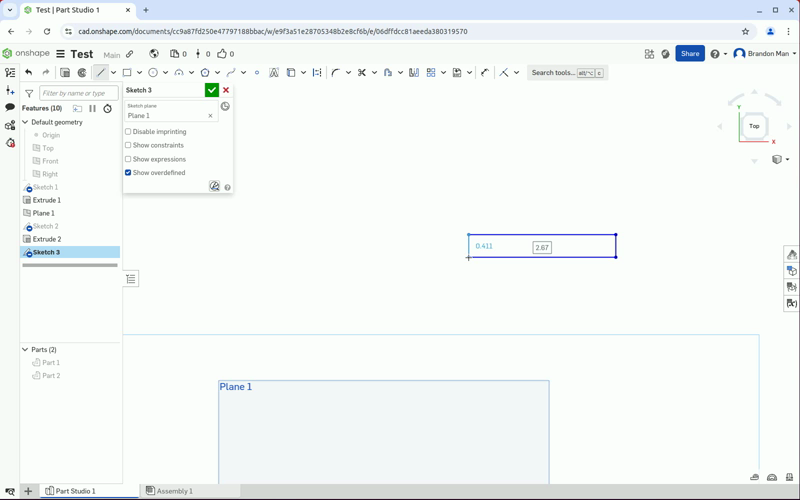
scroll(-6)
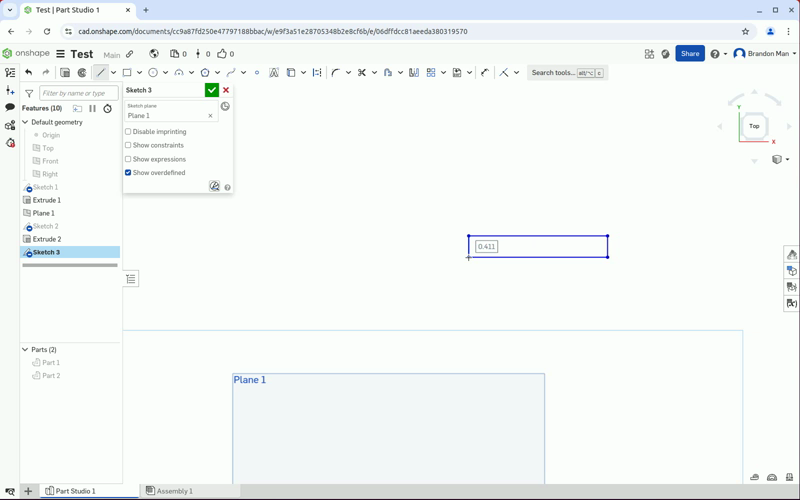
scroll(-6)
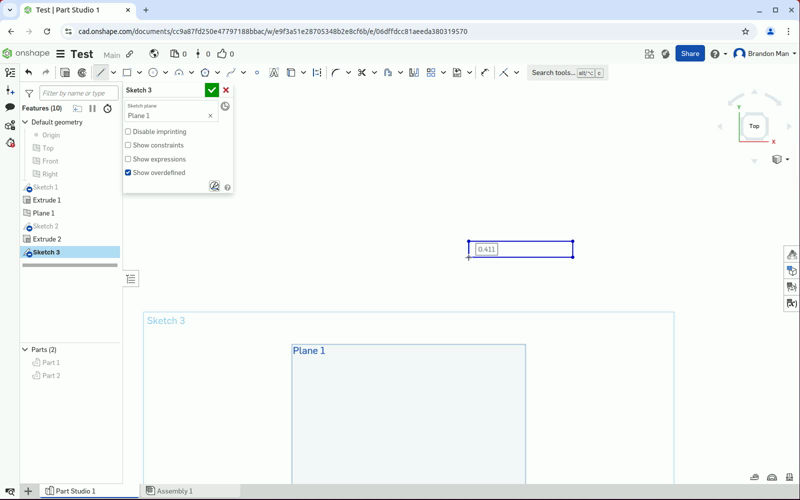
scroll(-6)
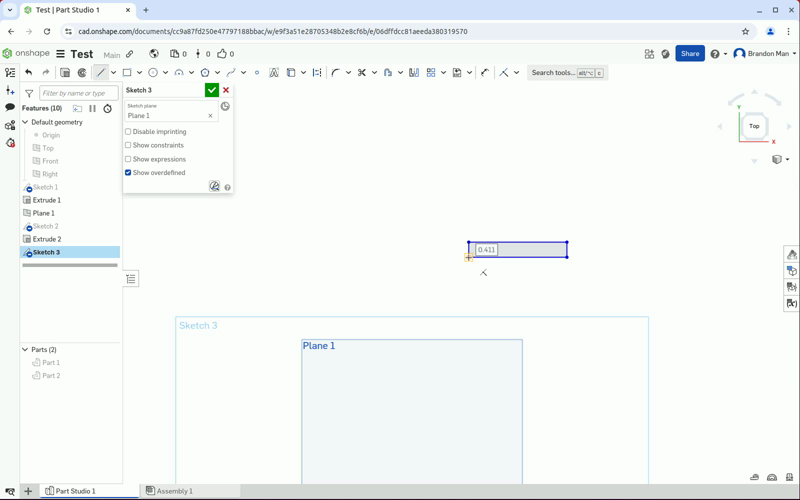
scroll(-6)
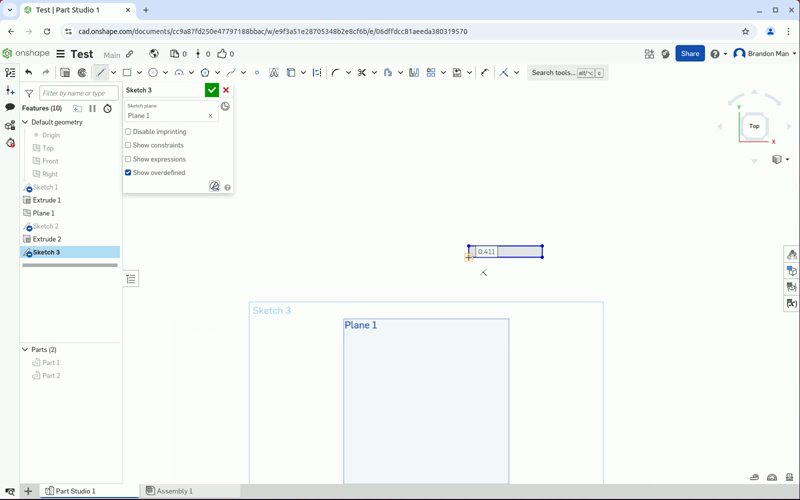
scroll(-6)
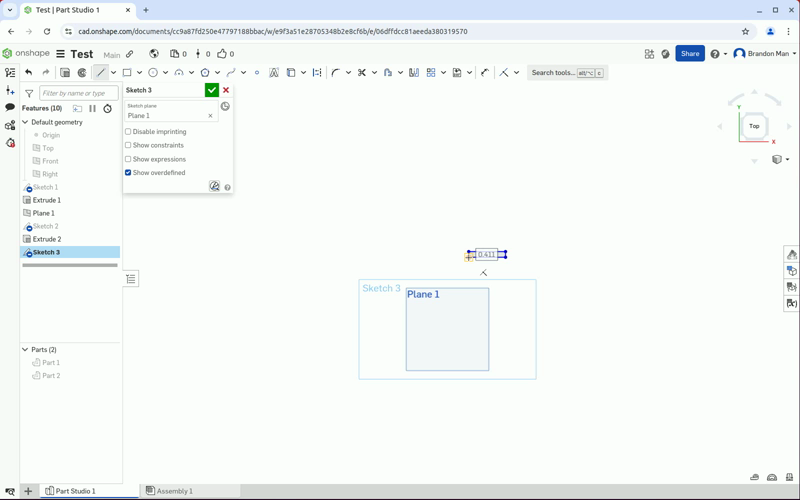
scroll(-6)
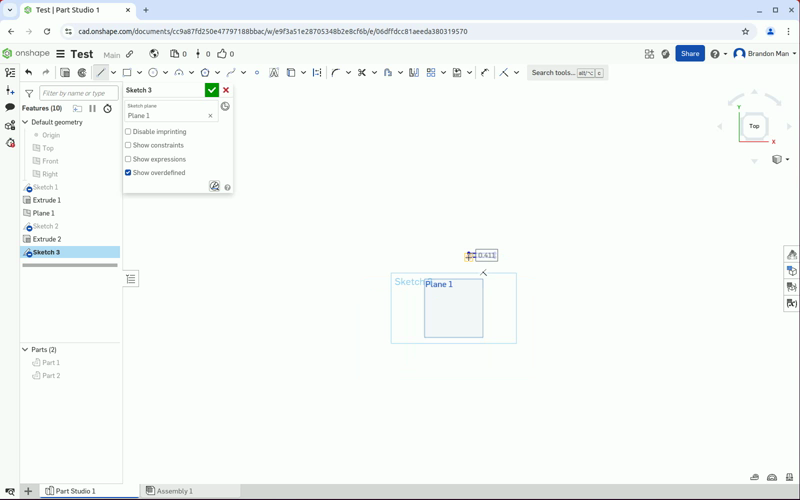
scroll(-6)
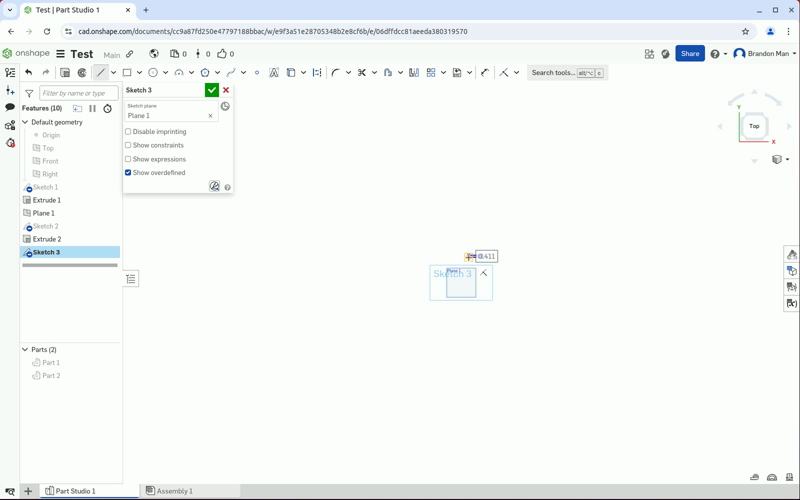
key(esc)
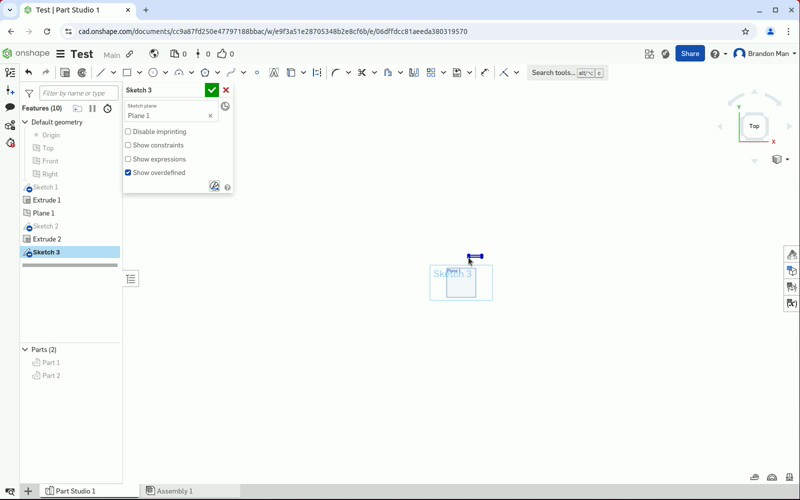
mouse_move(470, 255)
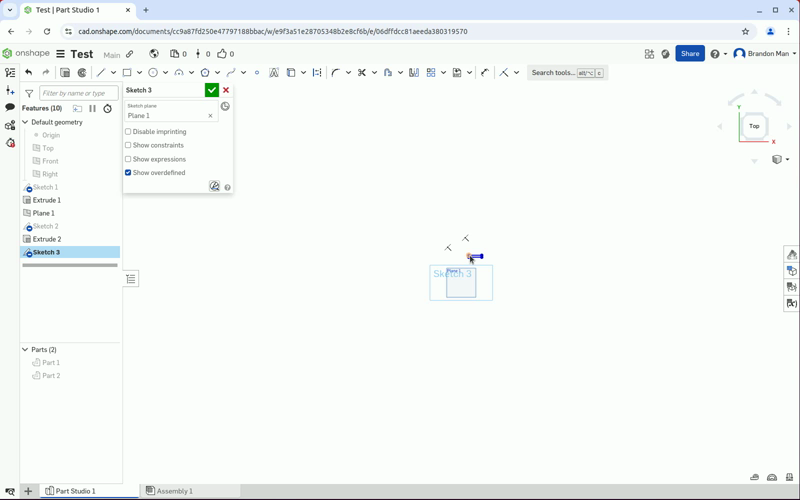
scroll(6)
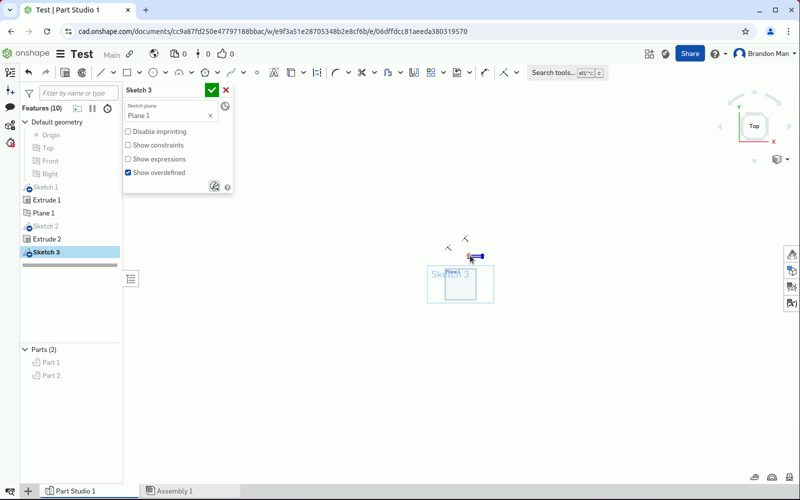
scroll(6)
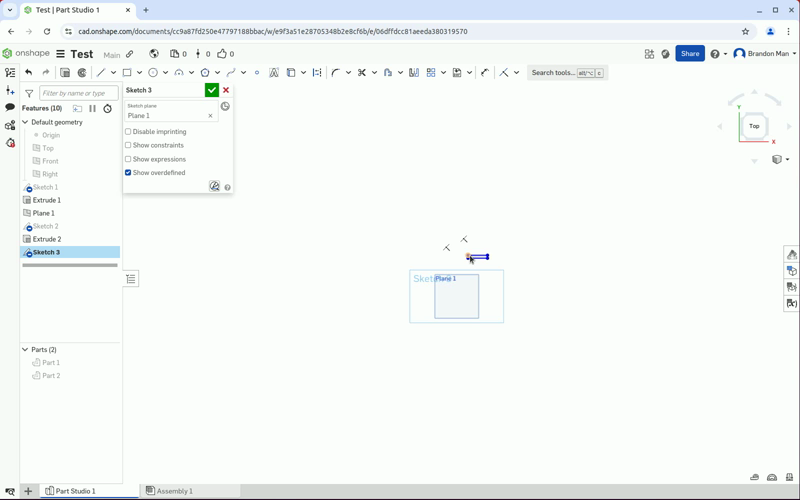
scroll(6)
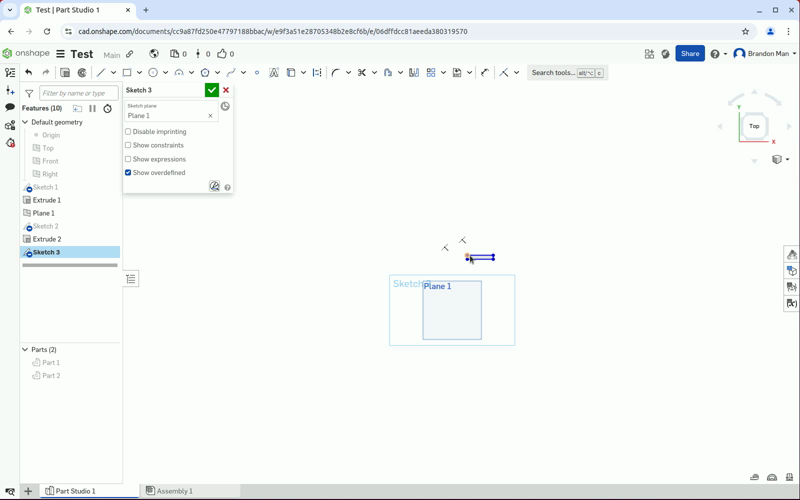
scroll(6)
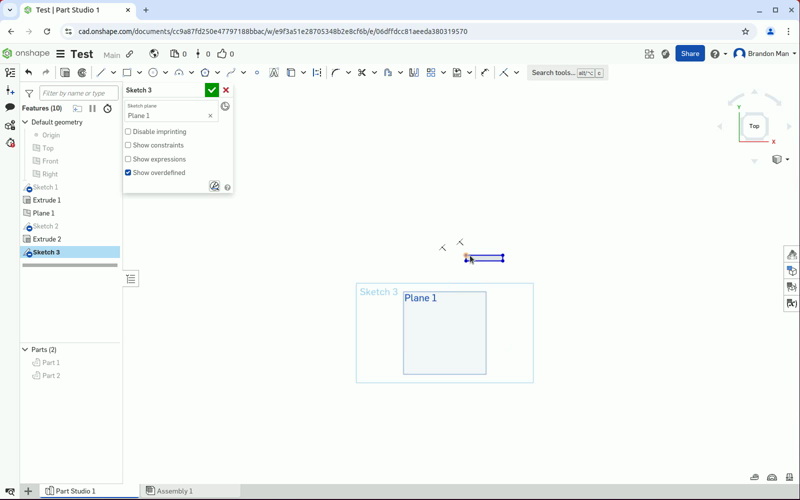
scroll(6)
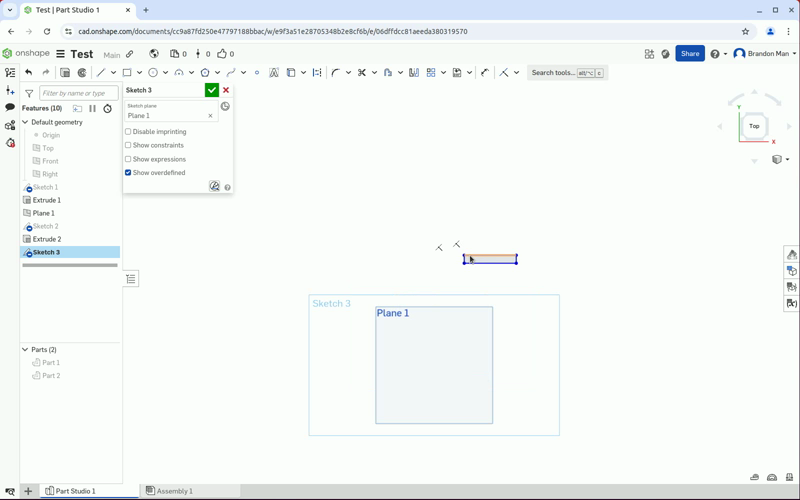
scroll(6)
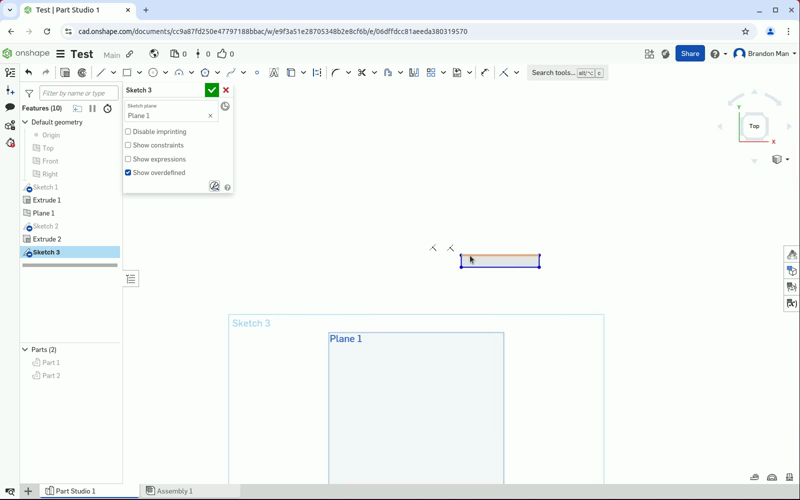
scroll(6)
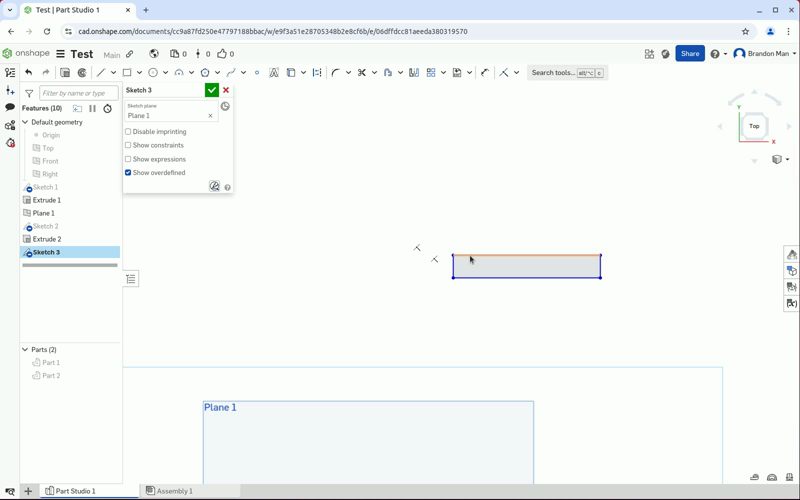
click(470, 255)
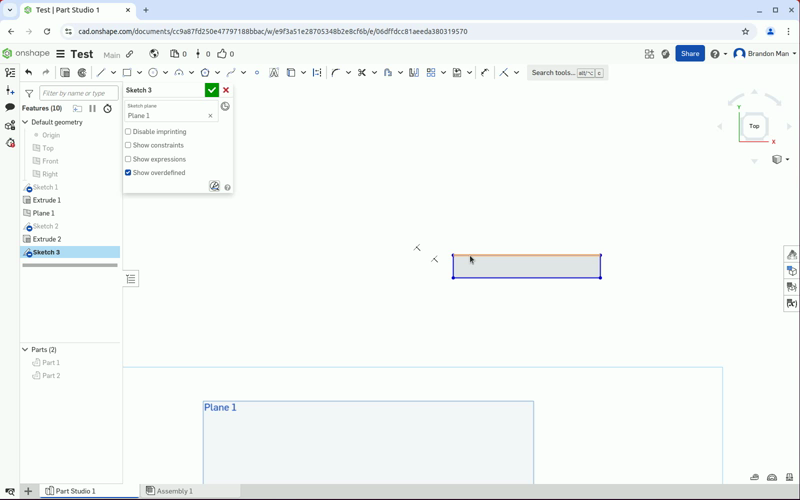
scroll(-6)
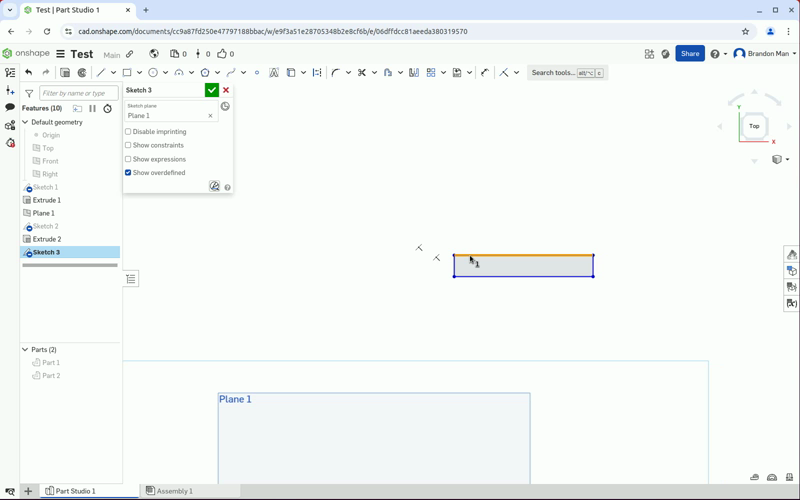
scroll(-6)
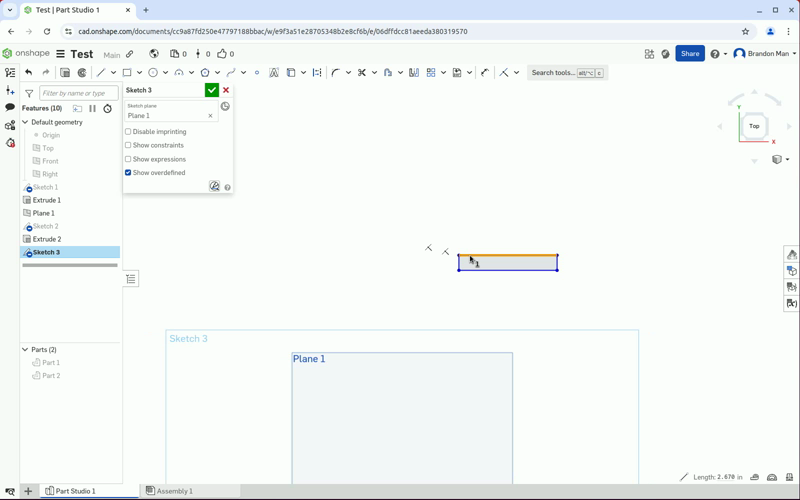
scroll(-6)
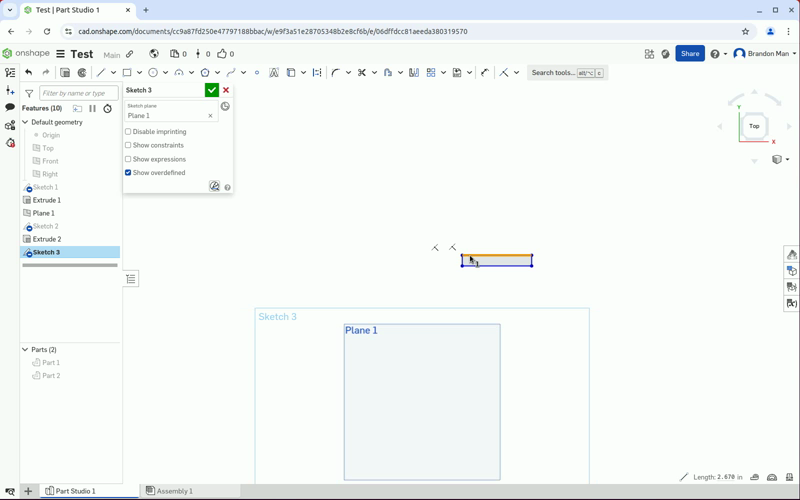
scroll(-6)
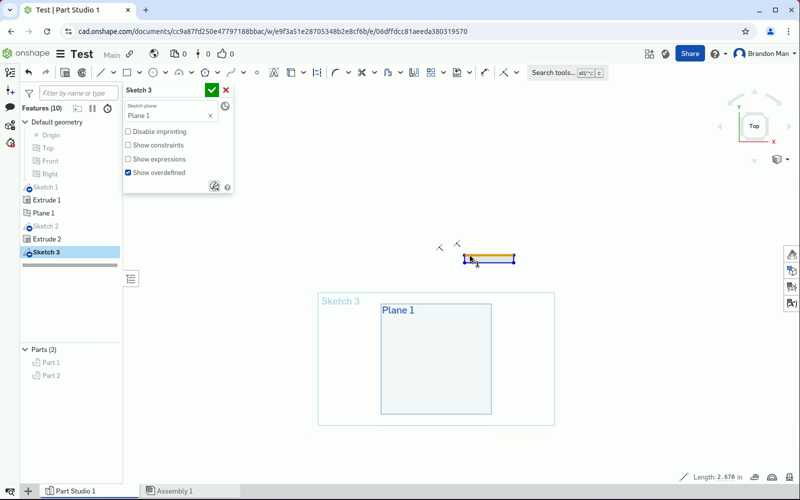
scroll(-6)
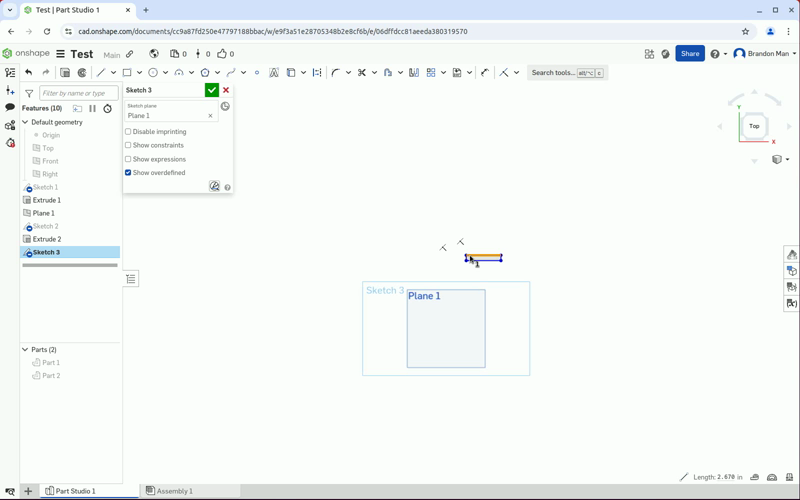
scroll(-6)
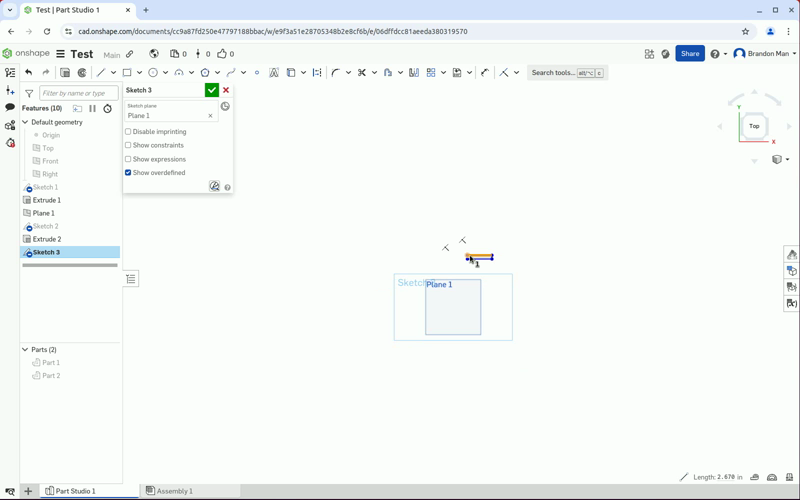
scroll(-6)
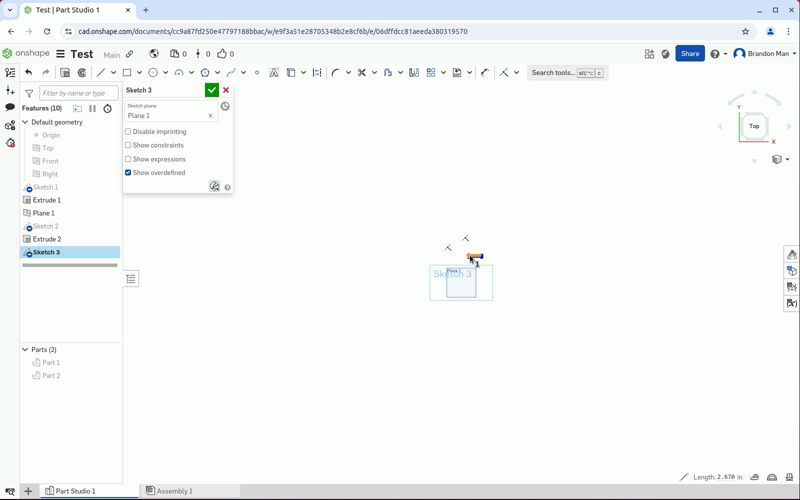
mouse_move(73, 352)
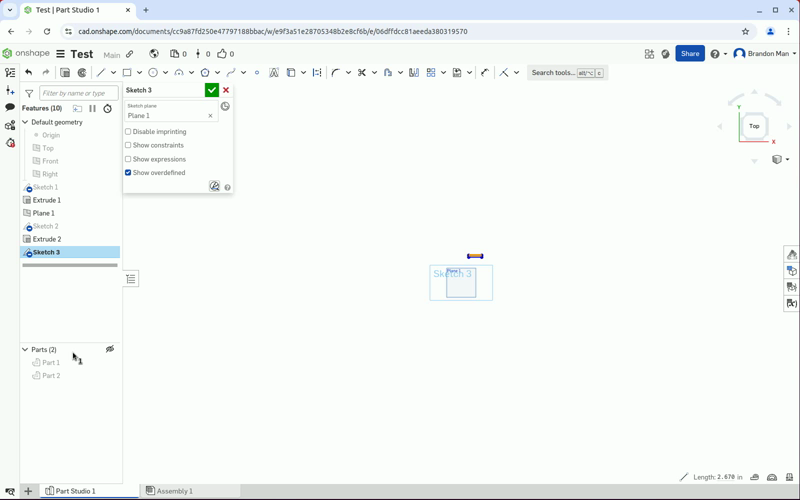
key(shift+y)
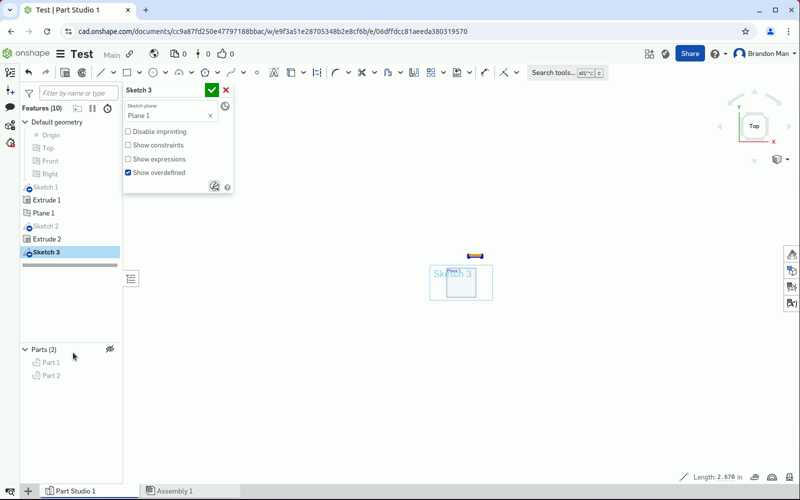
key(shift+e)
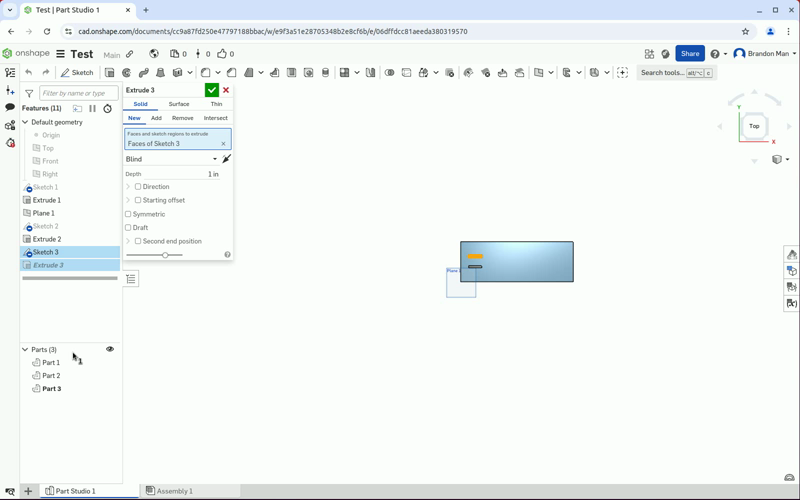
mouse_move(143, 106)
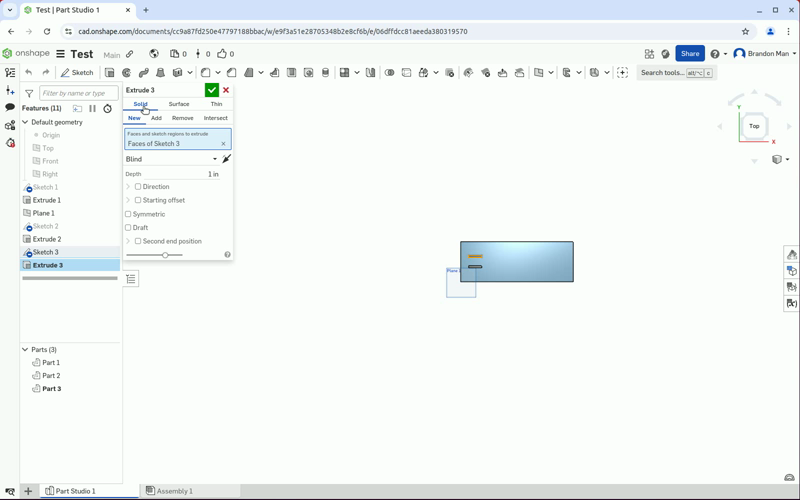
click(143, 106)
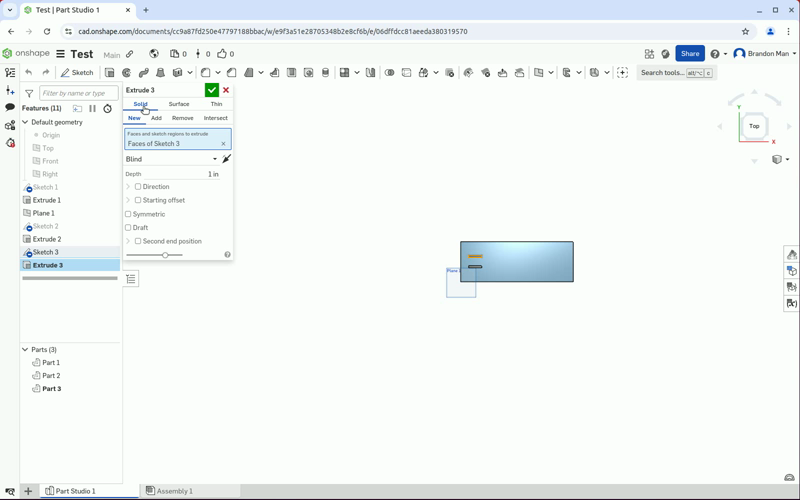
mouse_move(137, 120)
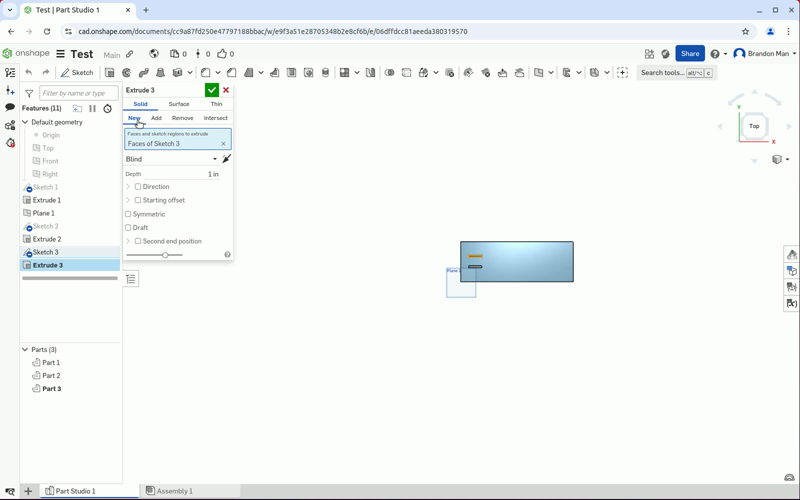
click(137, 120)
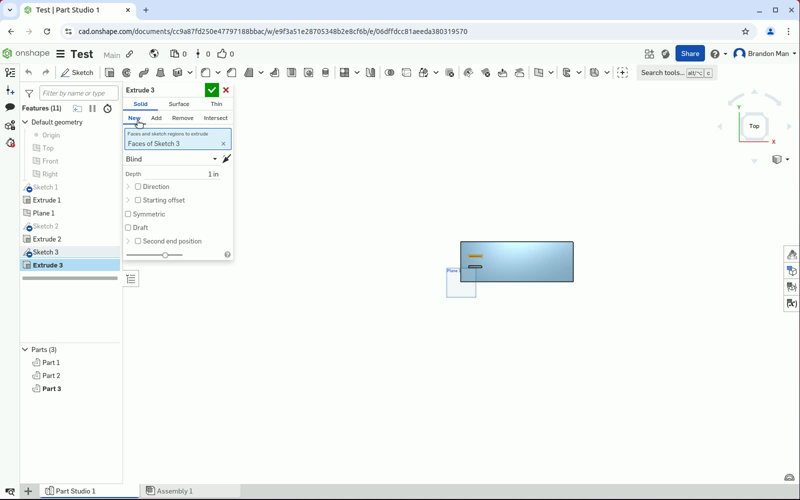
key(tab, 4)
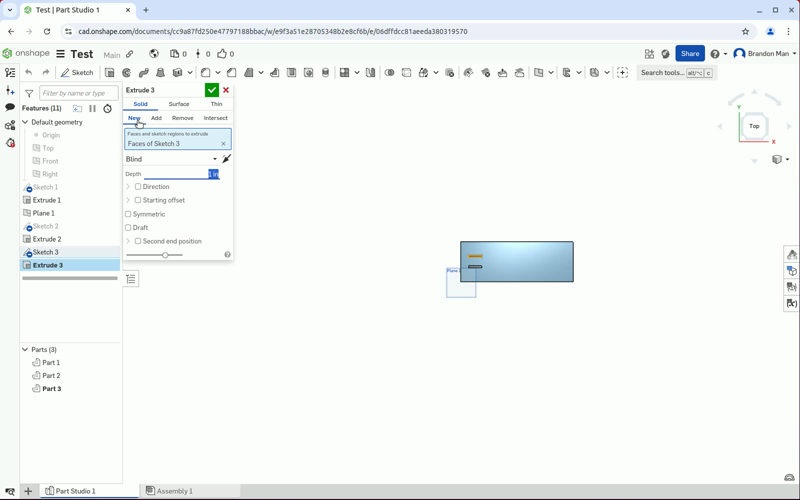
text(3.37)
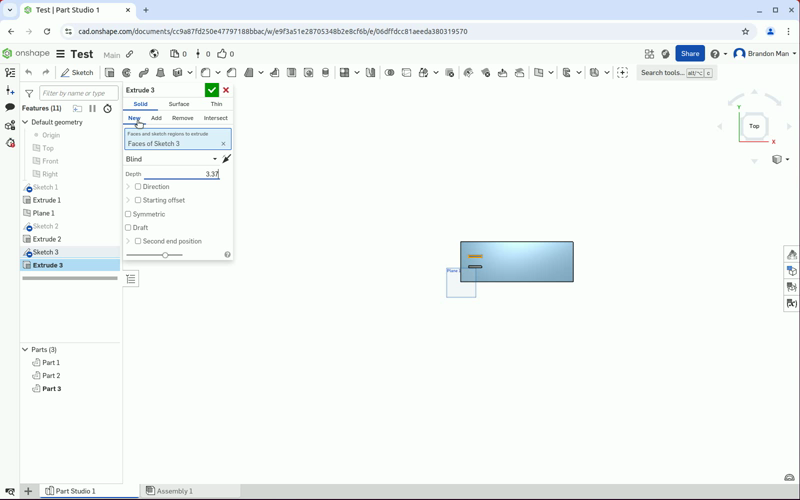
key(enter)
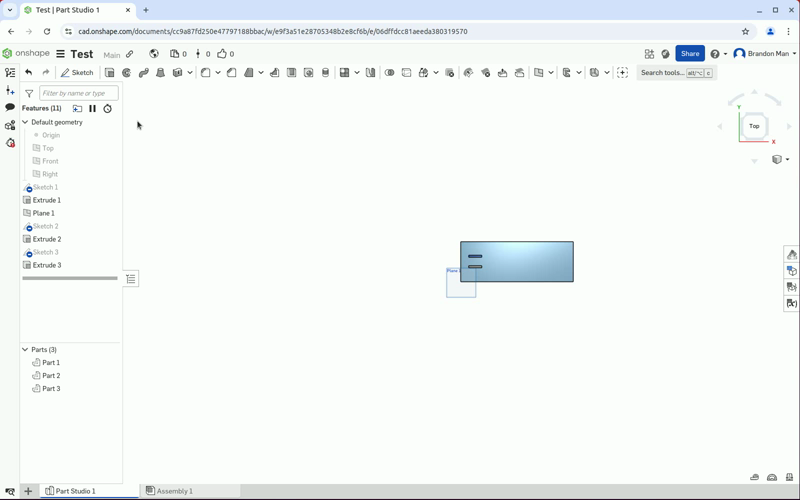
key(shift+h)
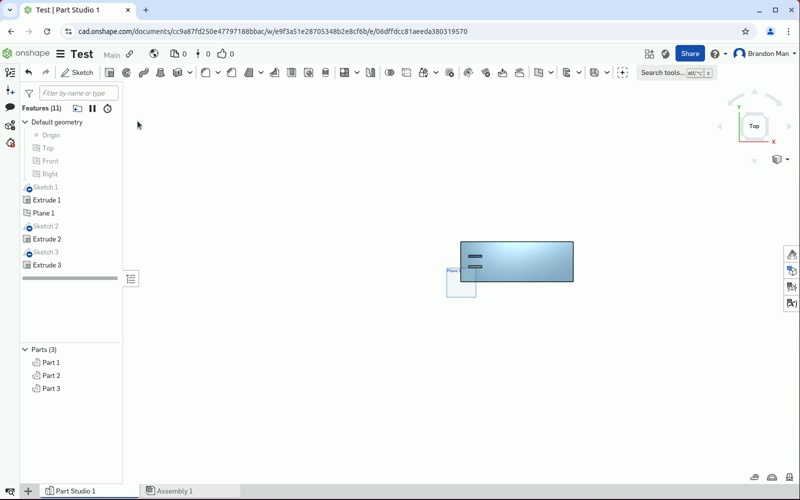
key(shift+h)
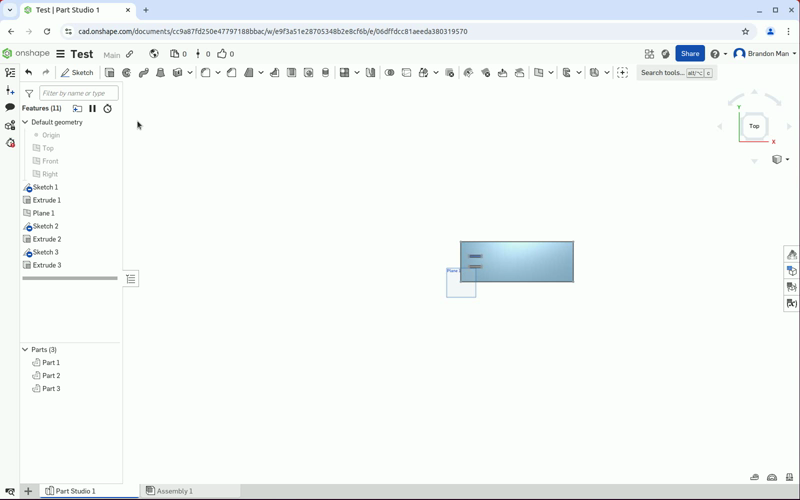
key(shift+7)
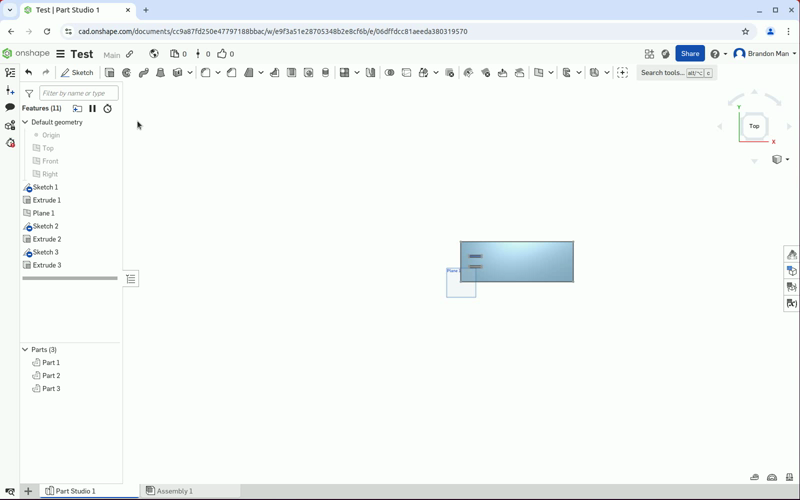
key(up, 3)
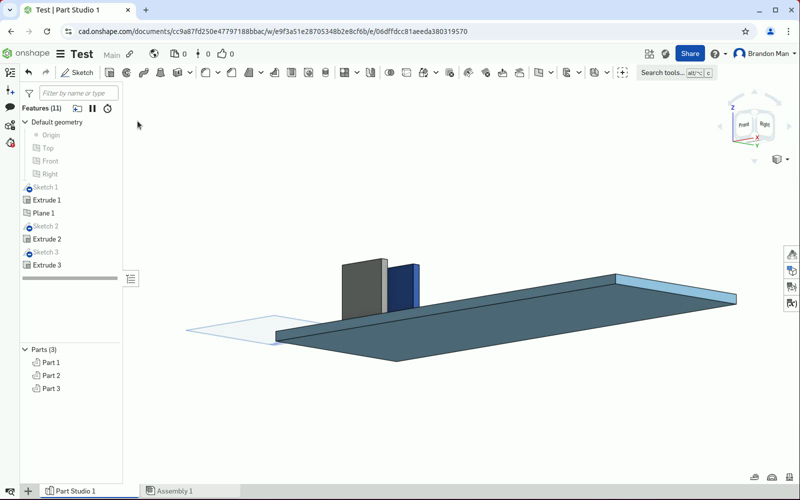
key(left, 3)
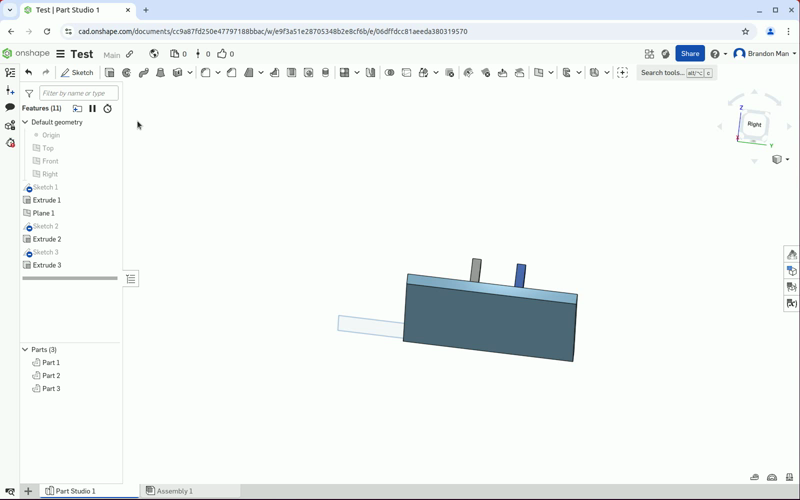
key(right, 3)
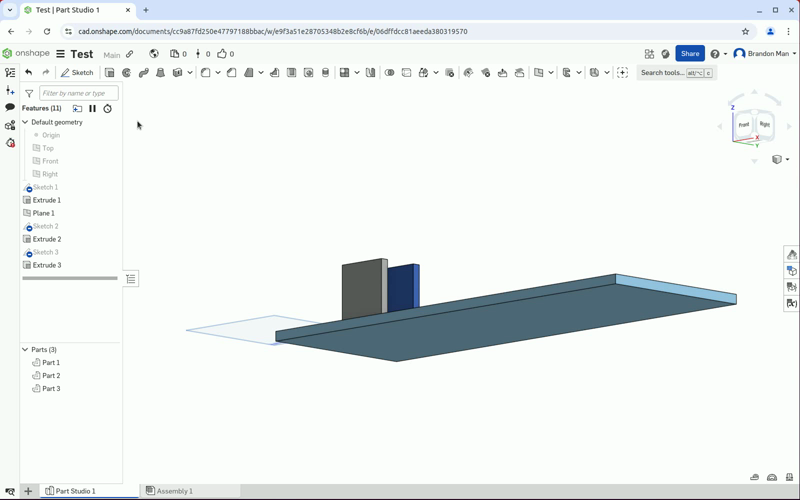
key(down, 3)
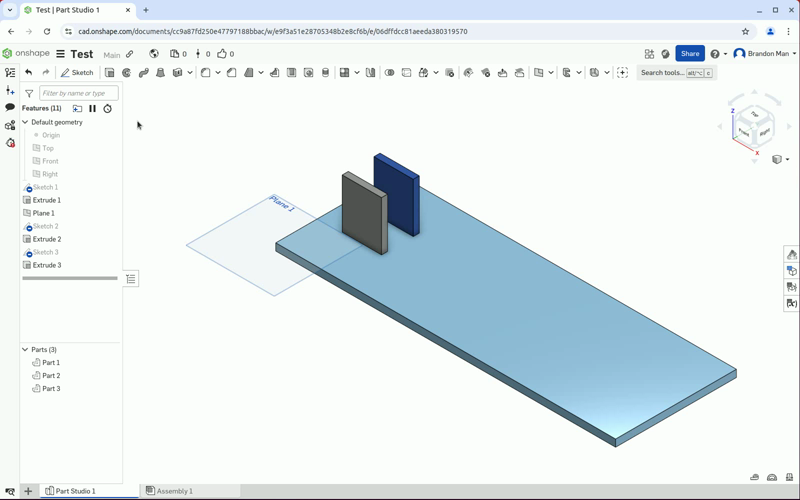
mouse_move(73, 189)
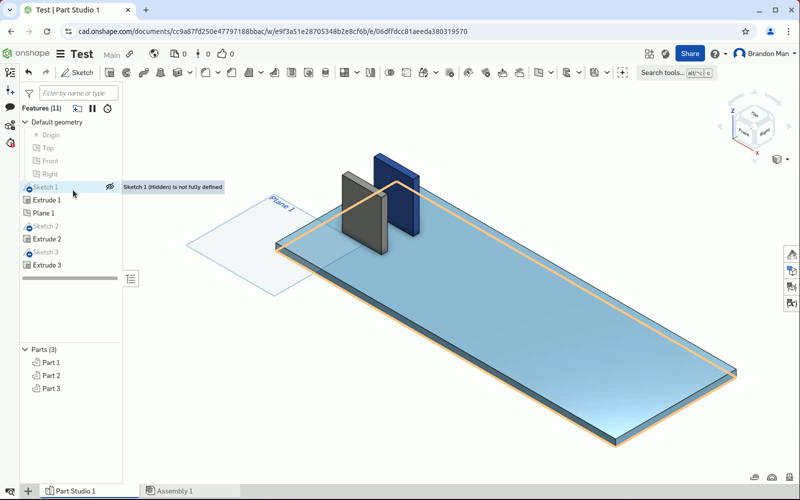
click(73, 189)